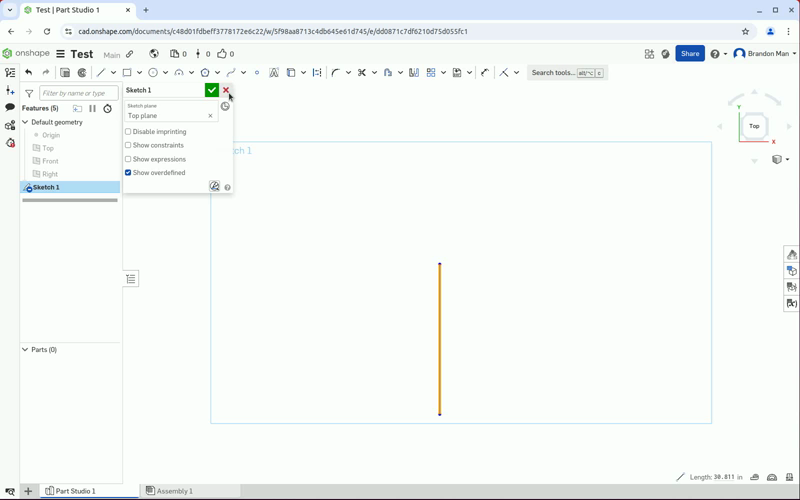
key(shift+h)
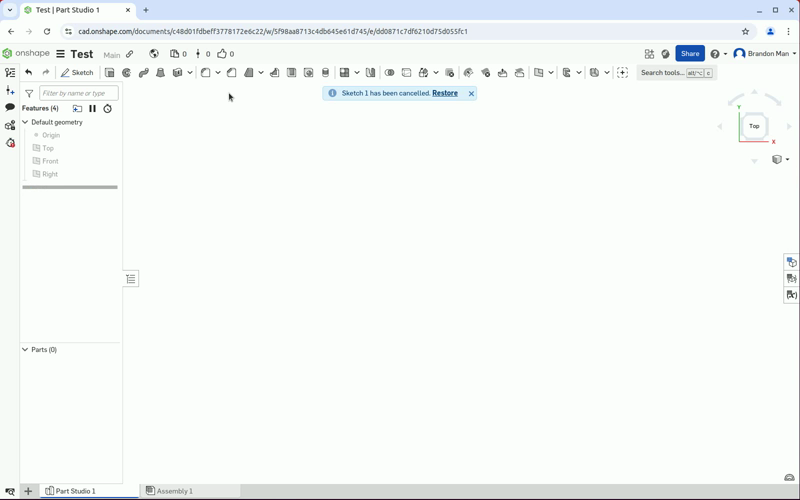
mouse_move(73, 352)
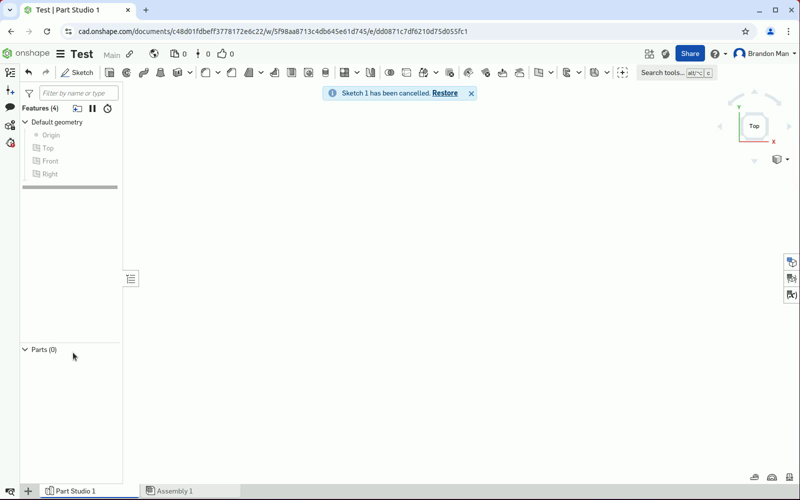
key(y)
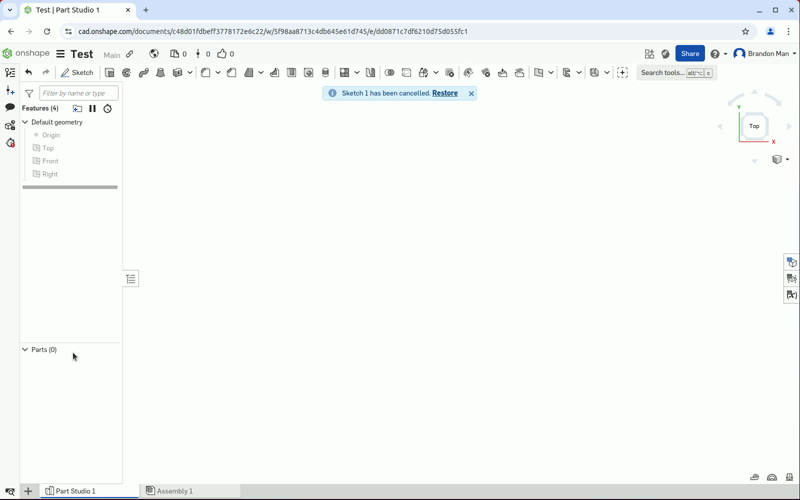
key(shift+p)
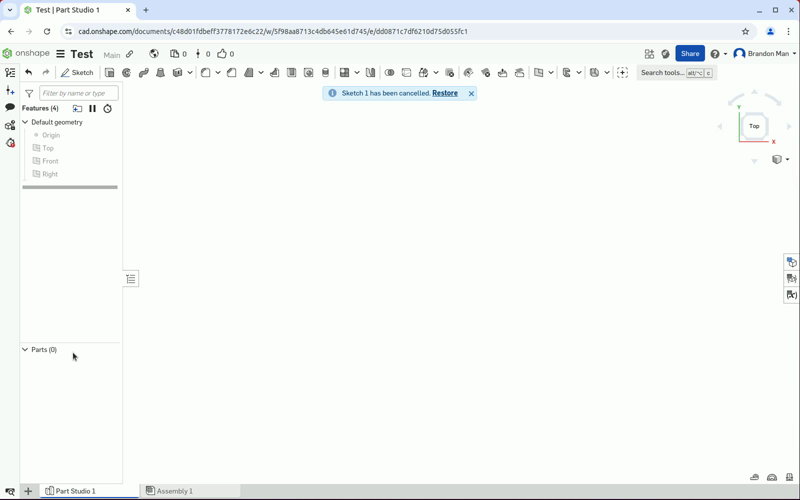
key(space)
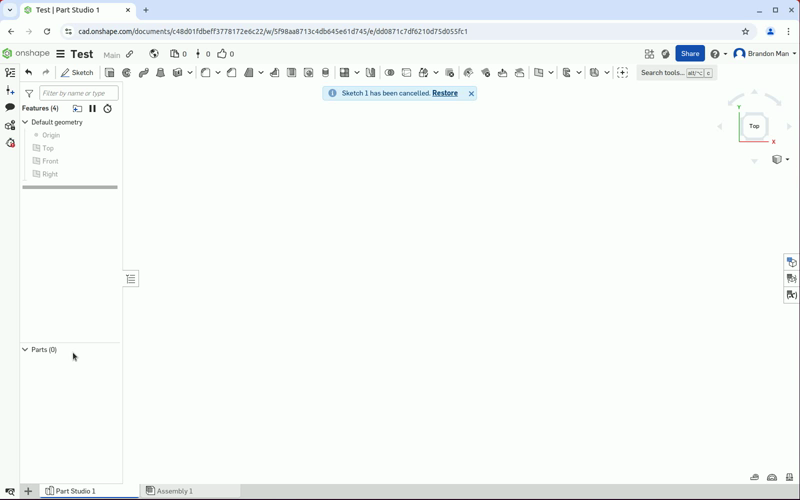
key_down(shift)
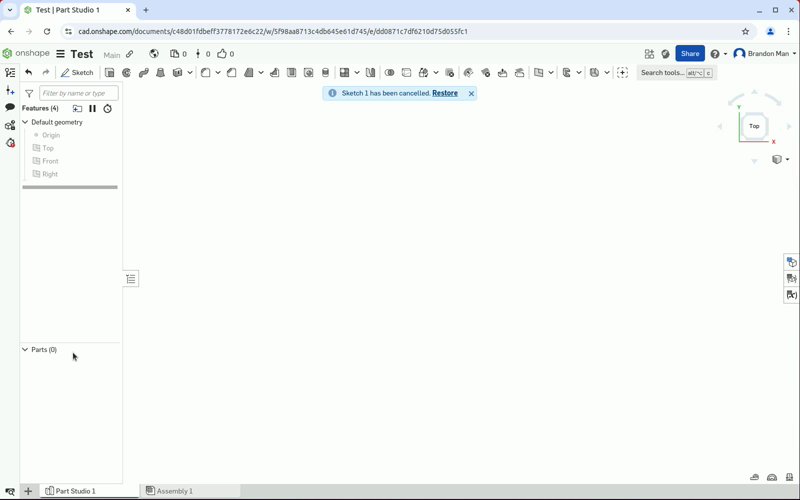
key(up)
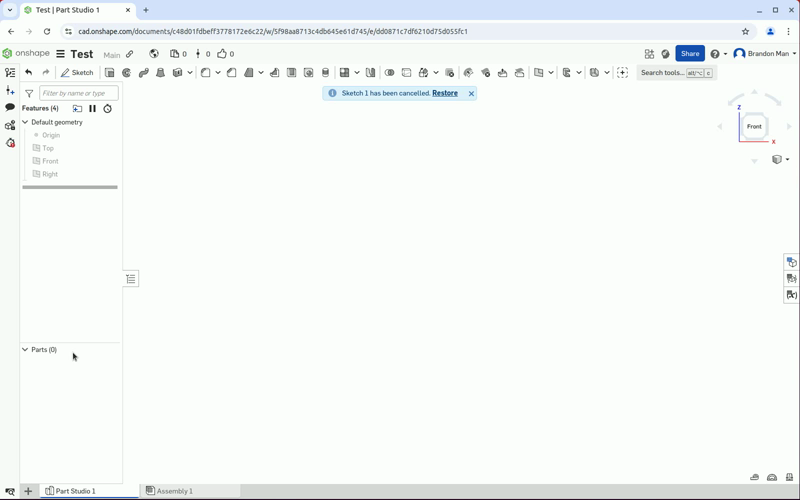
key_up(shift)
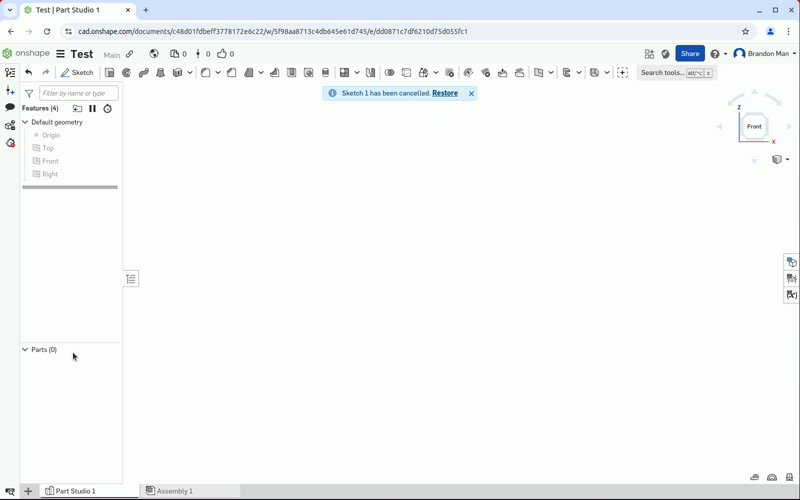
mouse_move(73, 352)
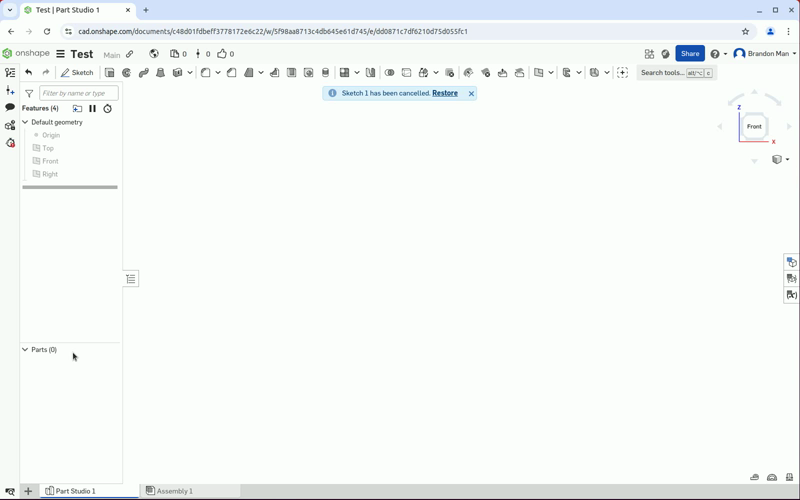
key(shift+y)
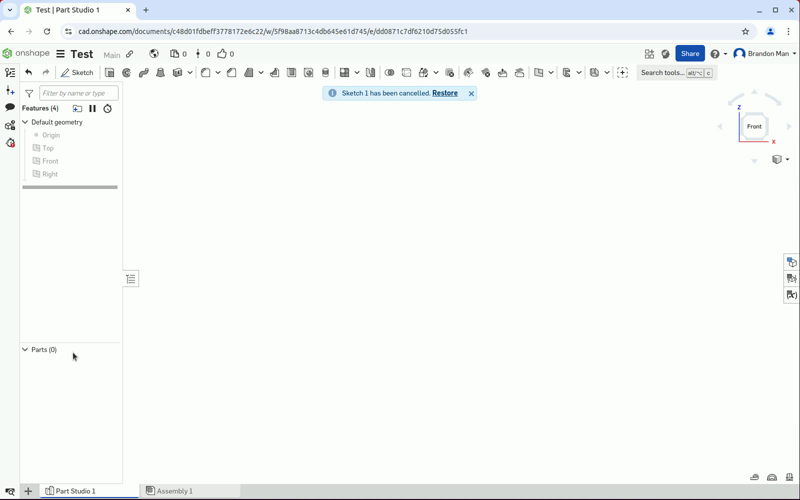
key(shift+s)
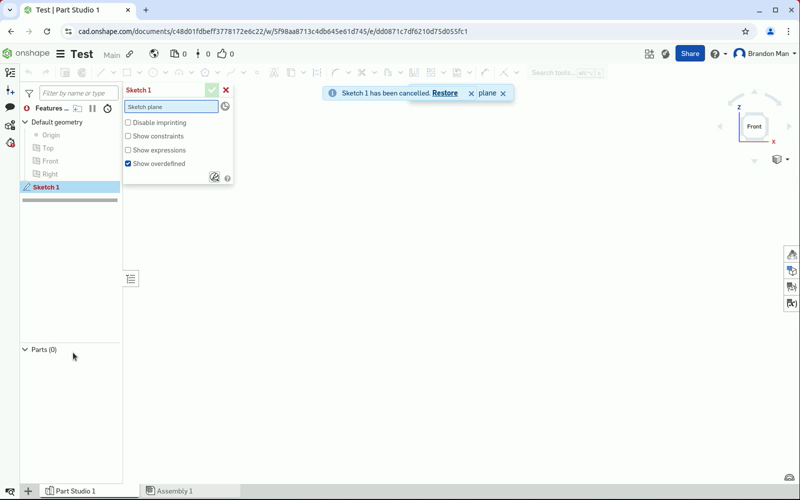
mouse_move(73, 163)
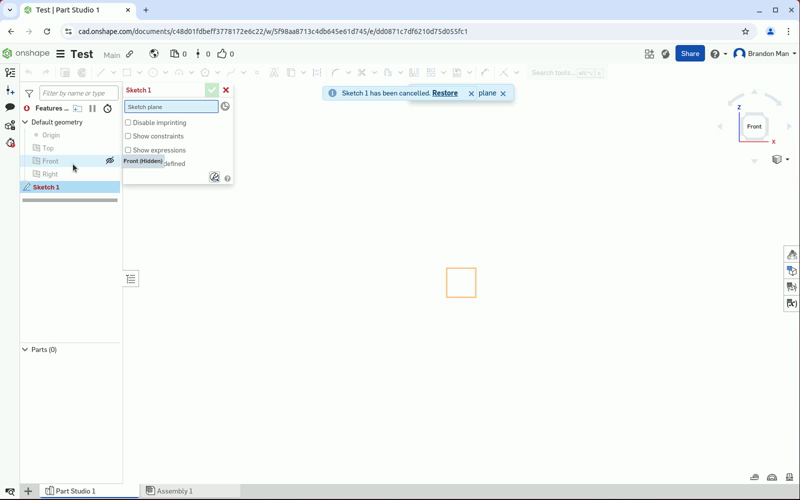
click(73, 163)
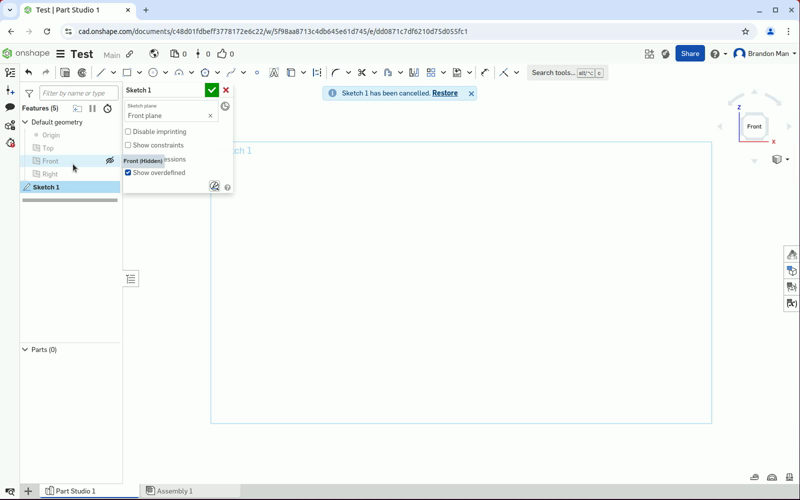
mouse_move(73, 352)
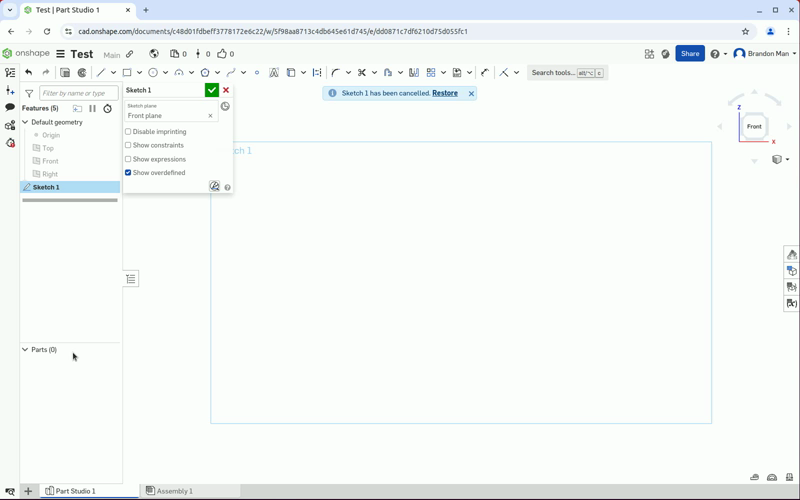
key(y)
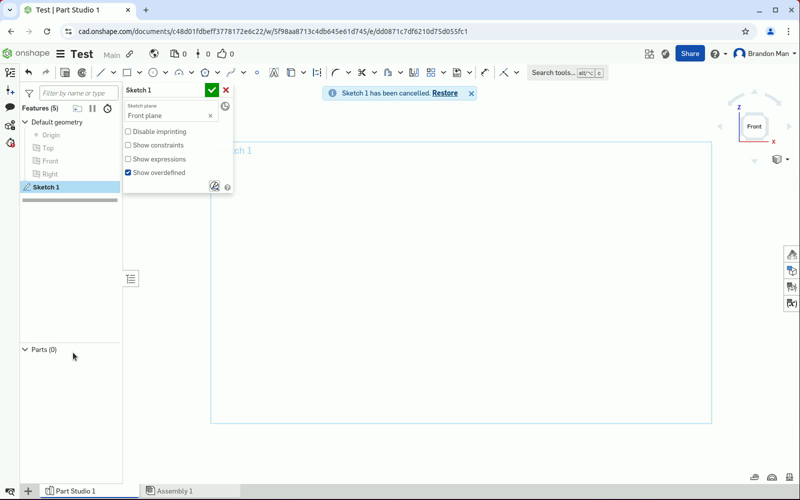
key(l)
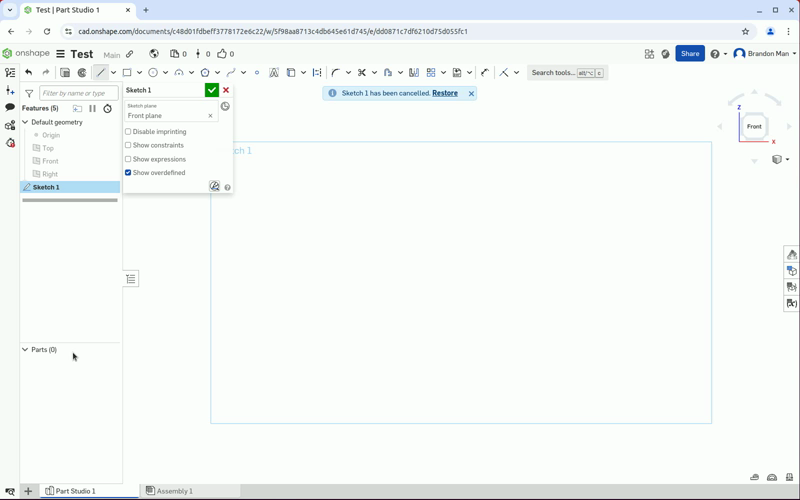
key_down(shift)
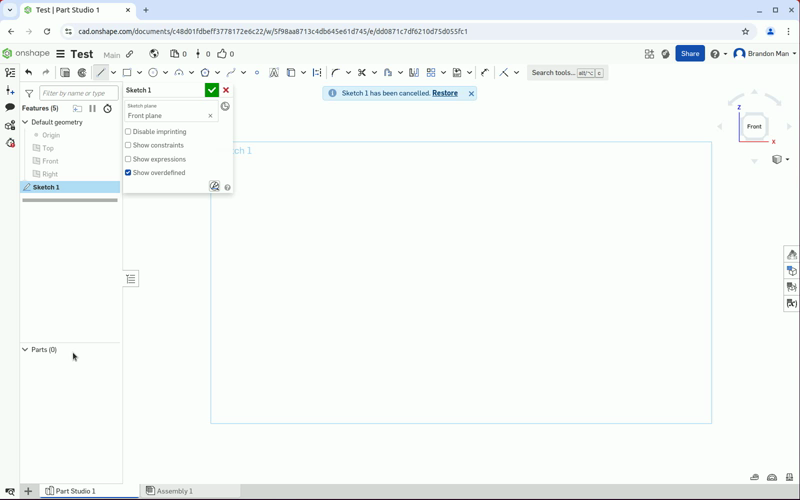
mouse_move(348, 282)
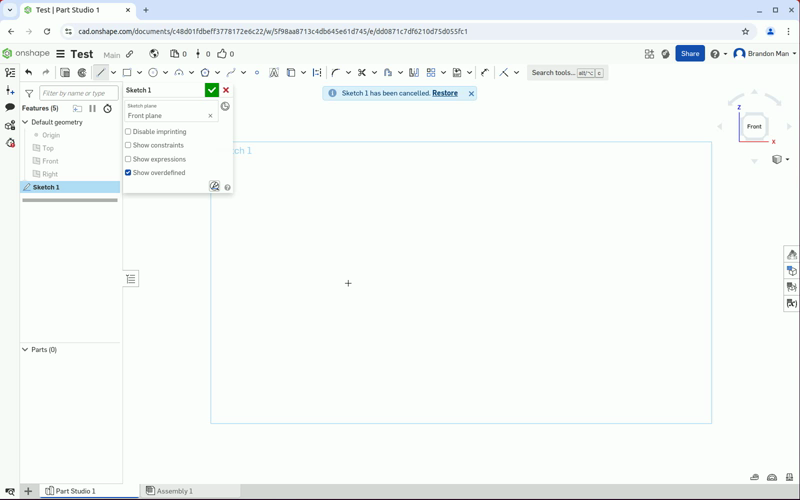
click(348, 282)
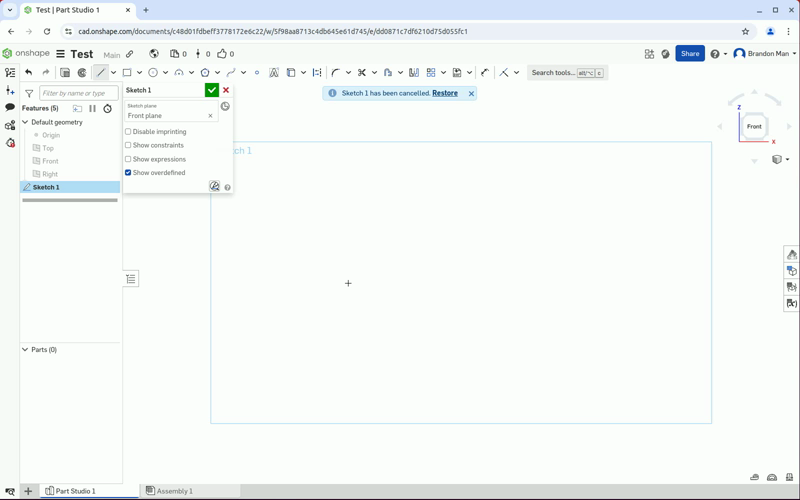
key_up(shift)
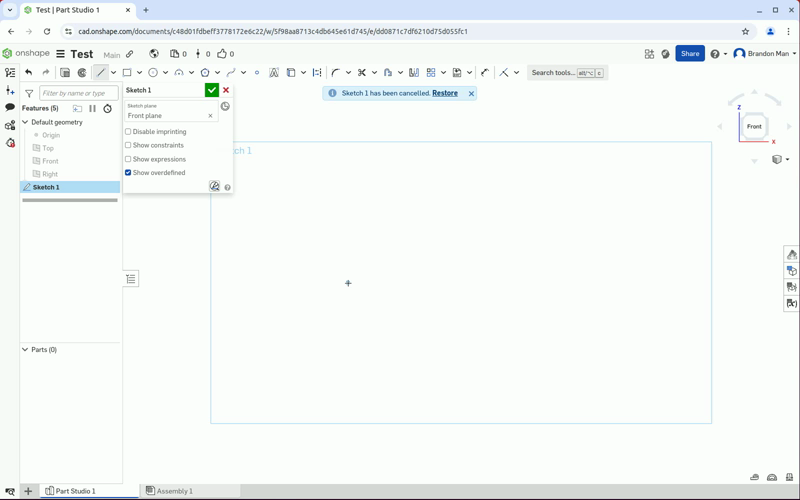
key_down(shift)
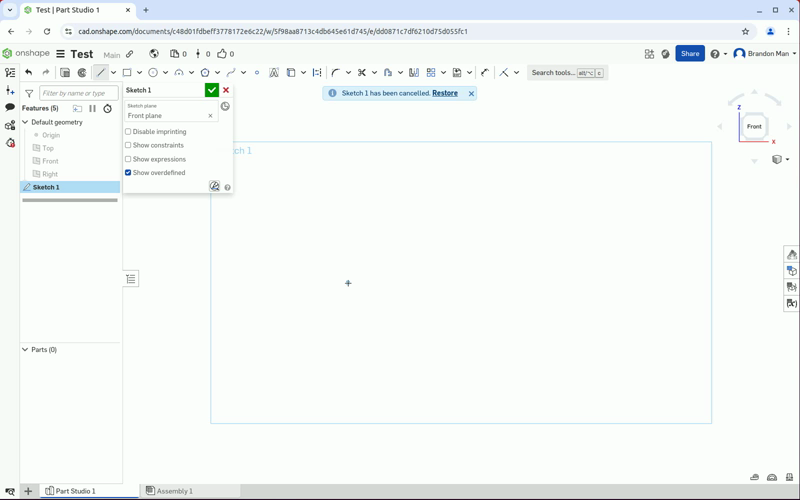
mouse_move(460, 282)
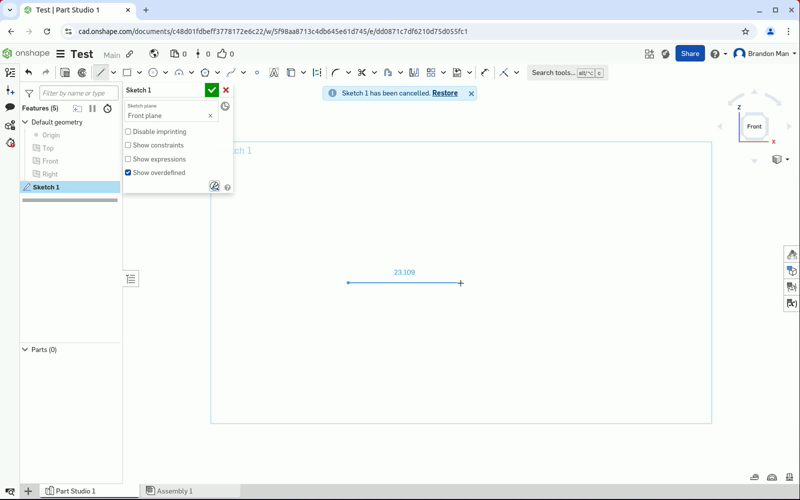
click(460, 282)
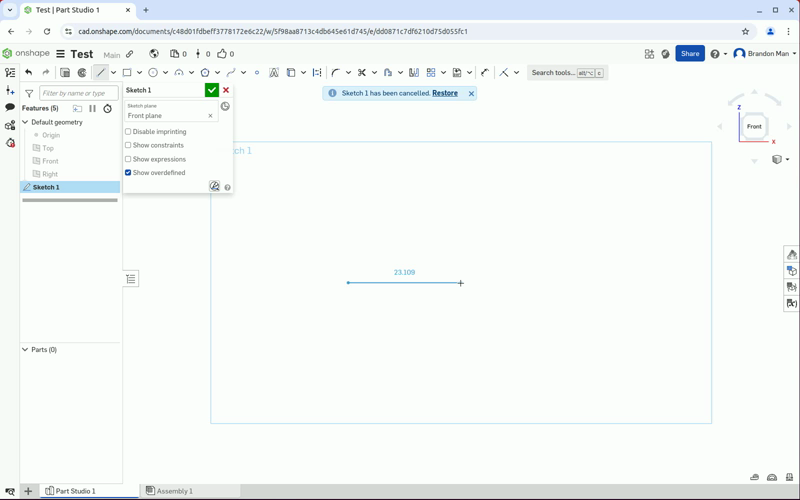
key_up(shift)
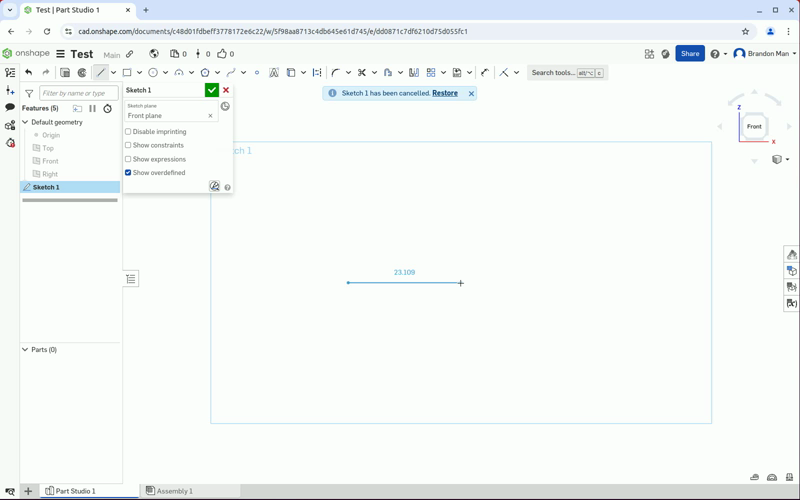
key_down(shift)
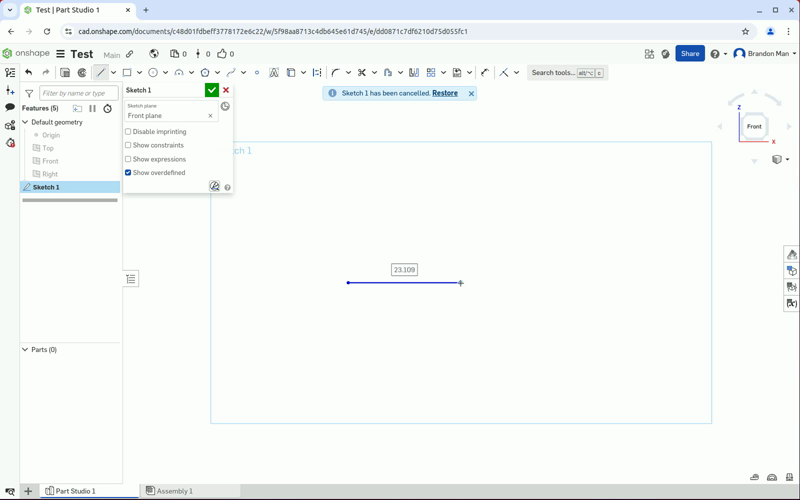
mouse_move(490, 282)
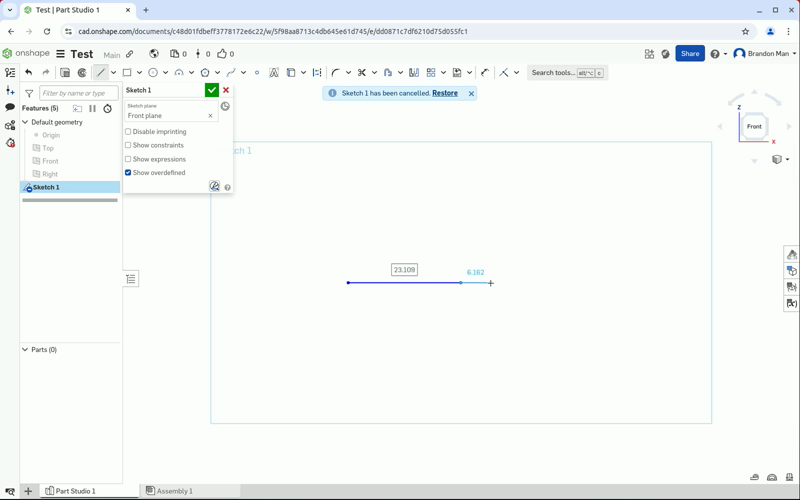
mouse_move(460, 254)
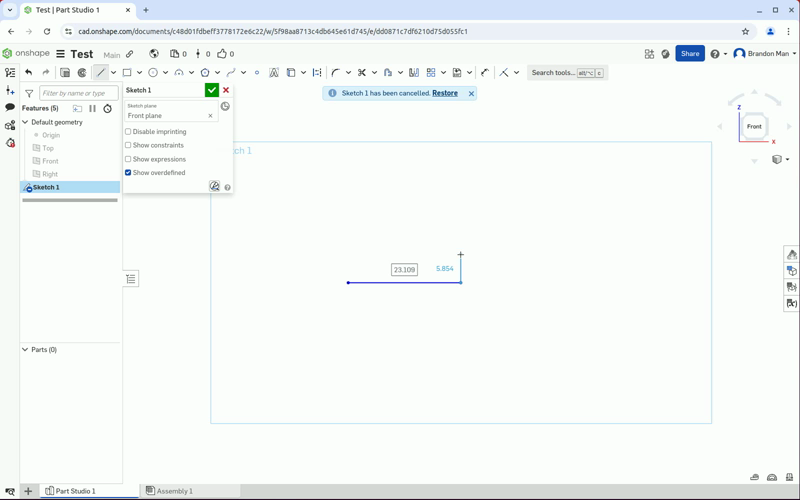
click(460, 254)
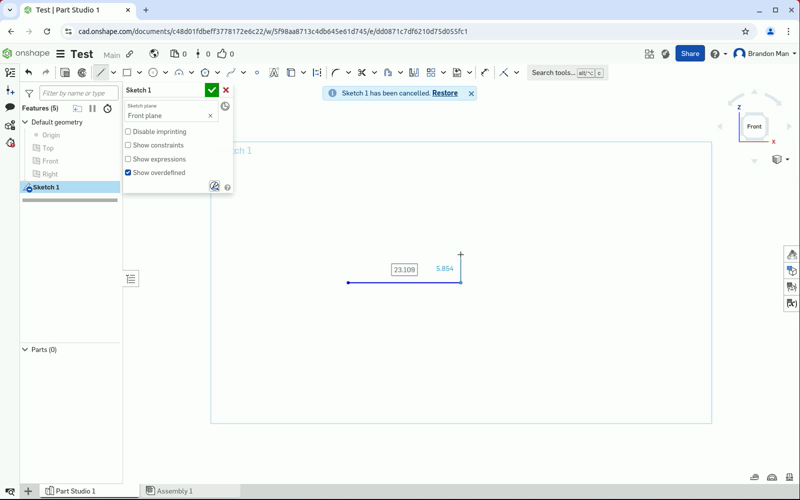
key_up(shift)
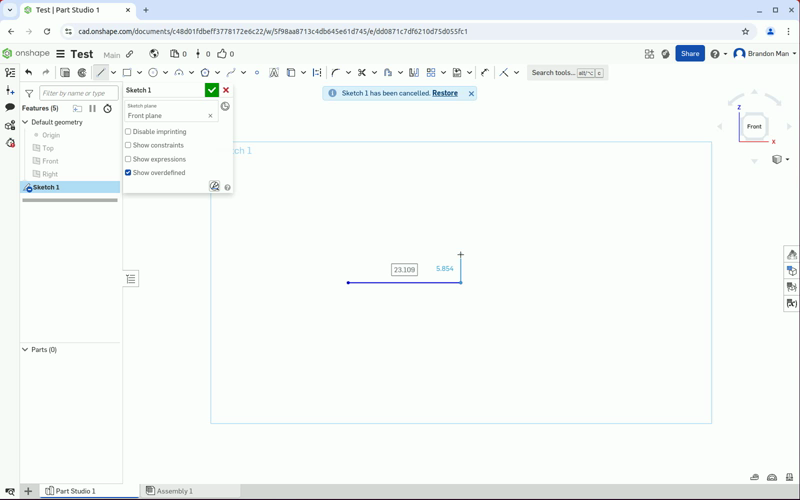
key_down(shift)
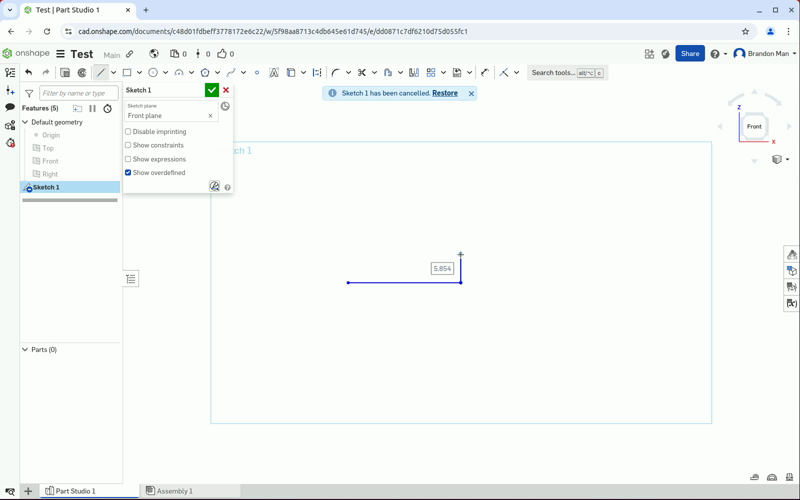
mouse_move(348, 254)
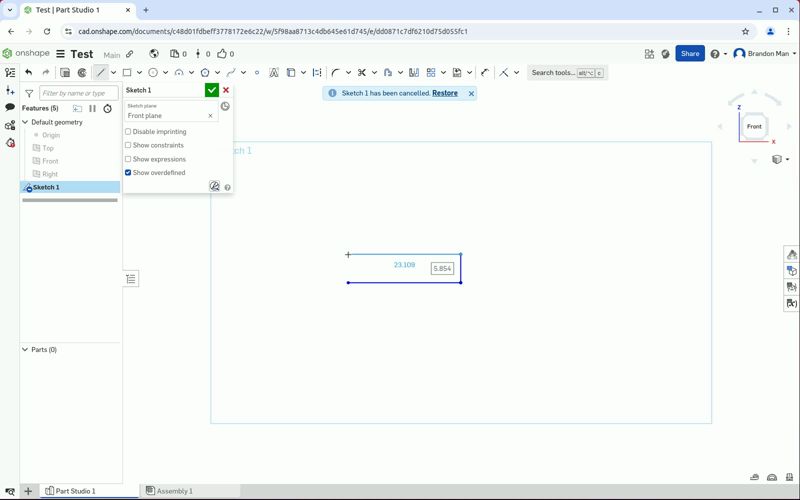
click(348, 254)
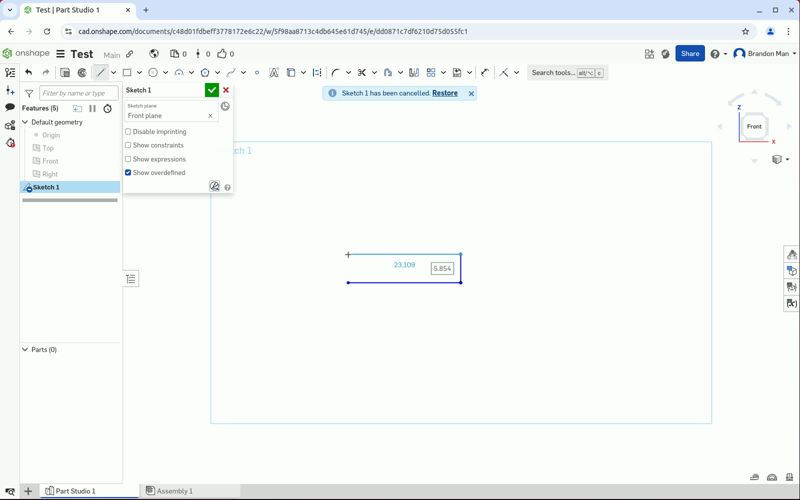
key_up(shift)
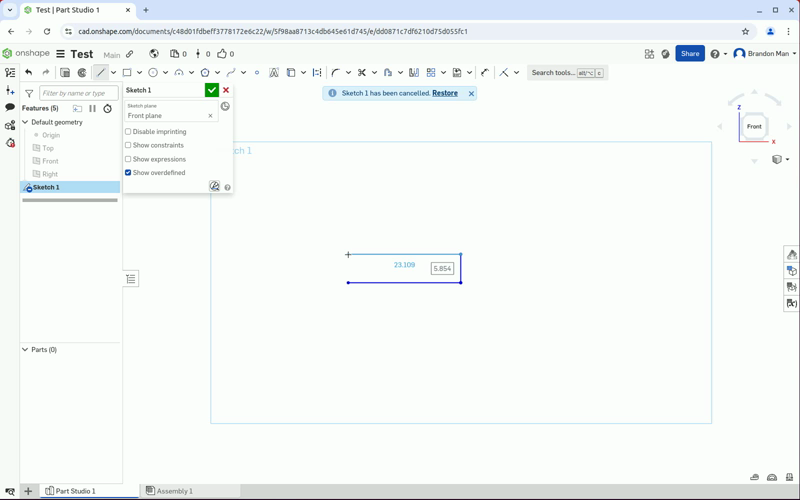
mouse_move(378, 254)
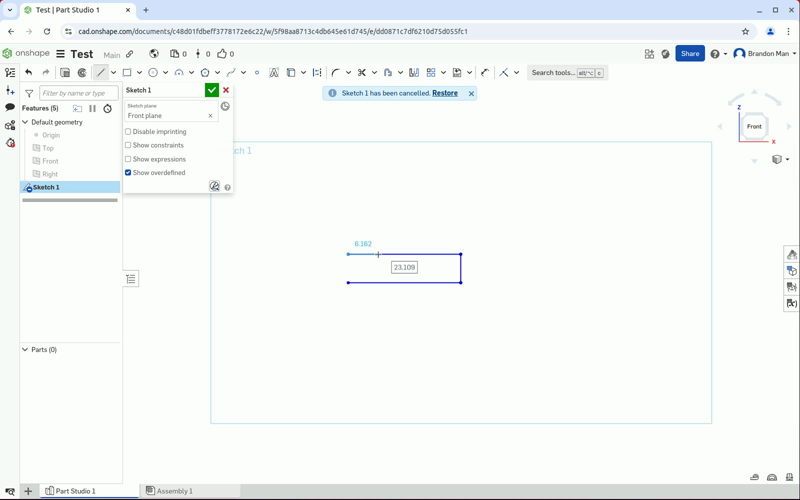
key_down(shift)
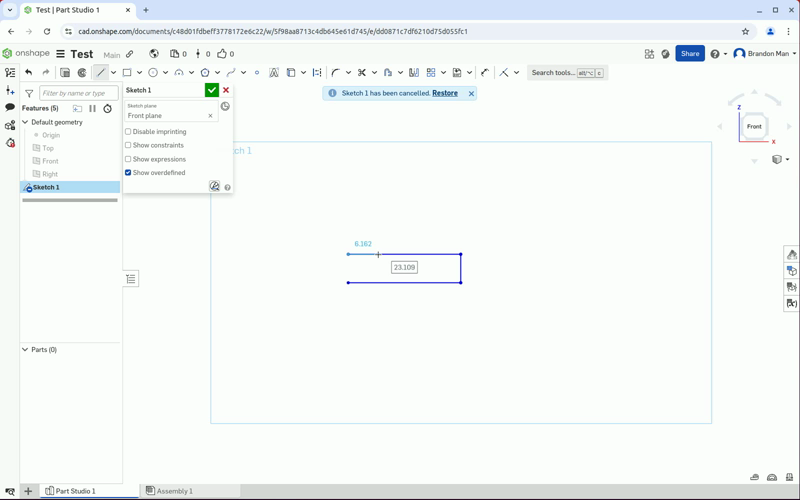
mouse_move(348, 282)
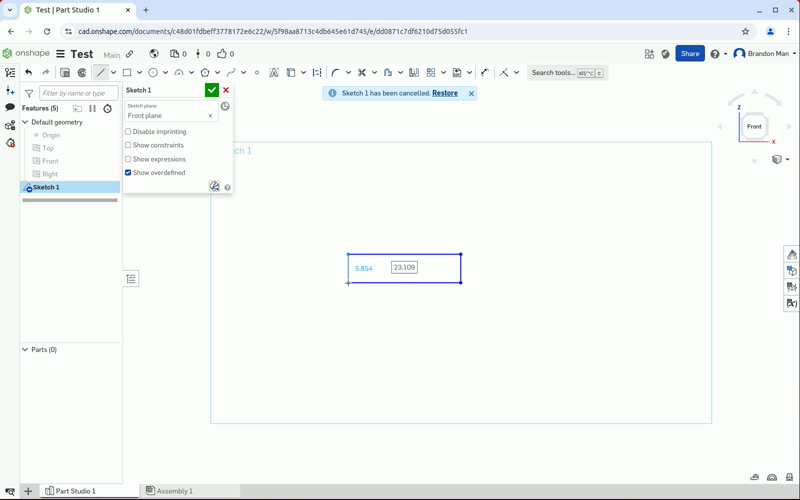
key_up(shift)
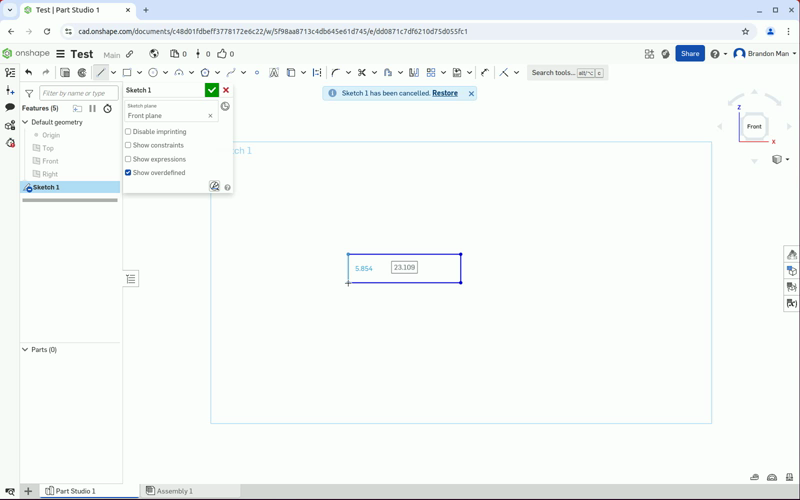
click(348, 282)
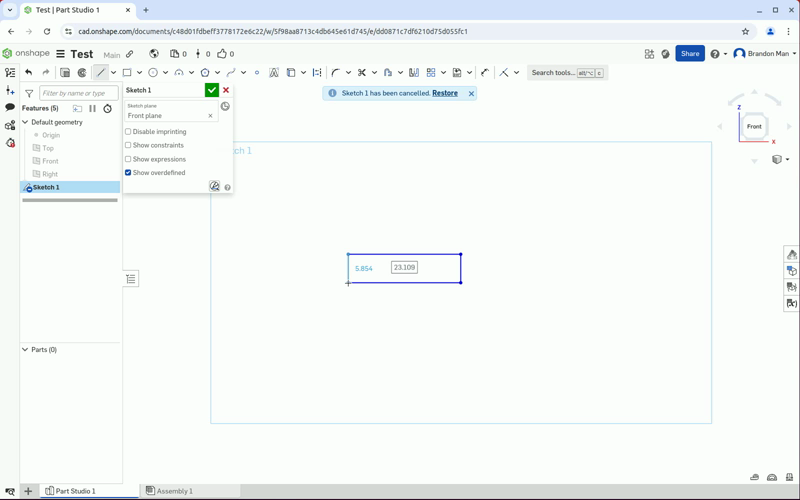
key(esc)
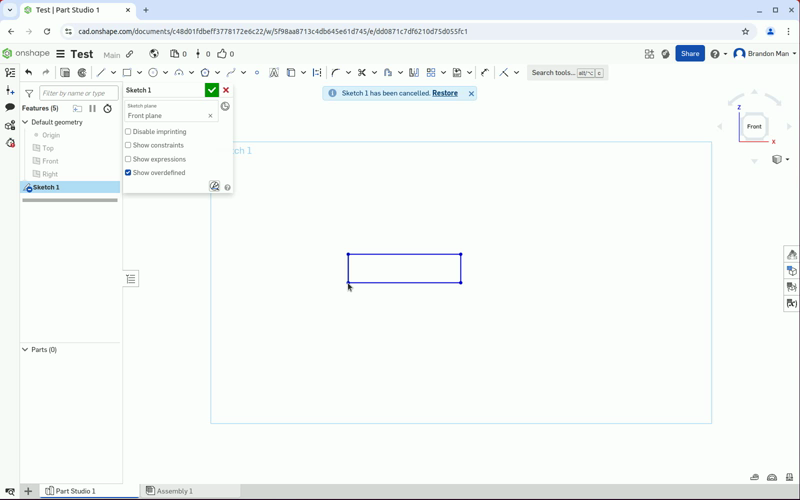
mouse_move(457, 272)
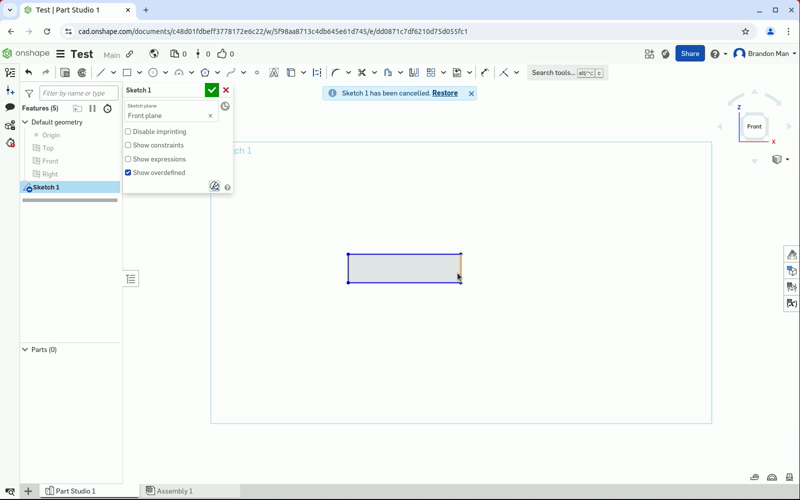
click(457, 272)
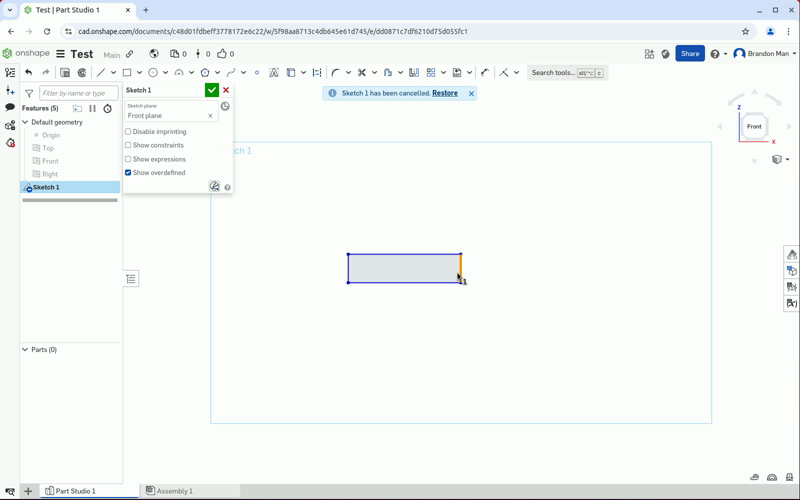
mouse_move(73, 352)
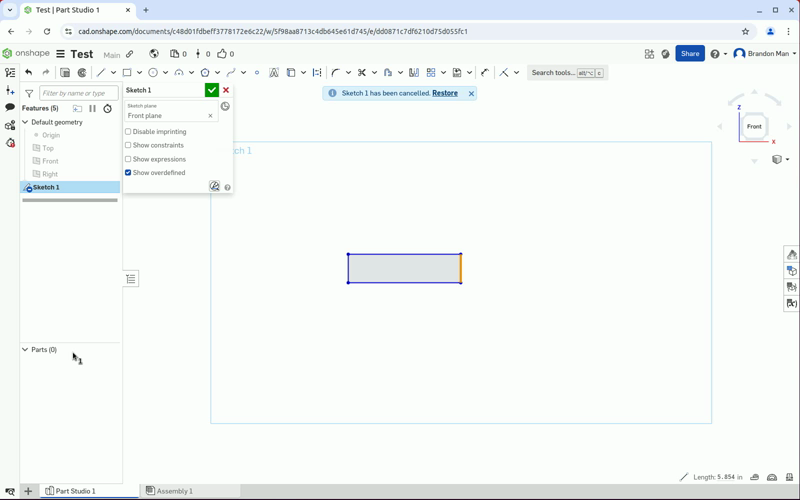
key(shift+y)
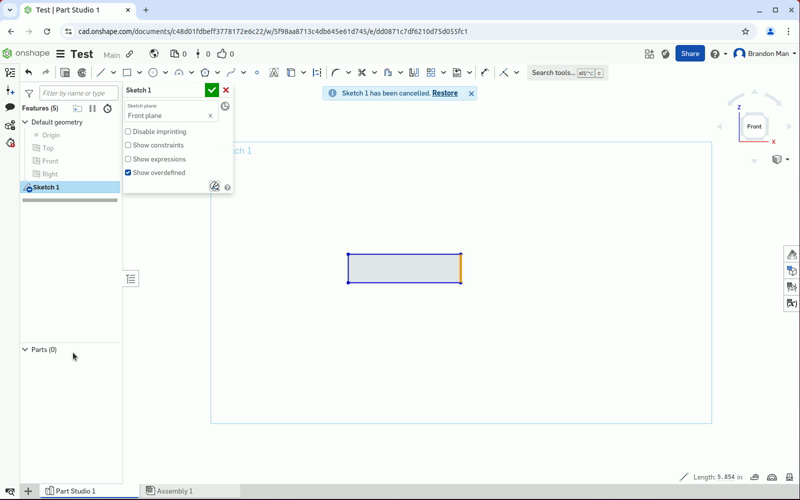
key(shift+e)
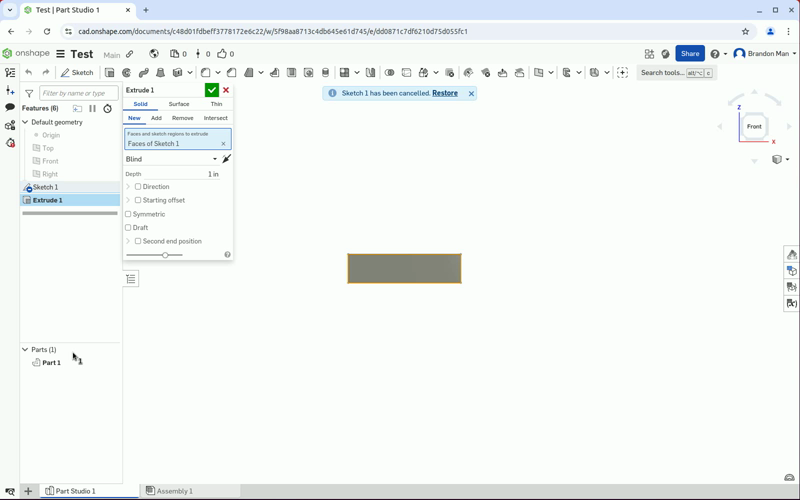
mouse_move(143, 106)
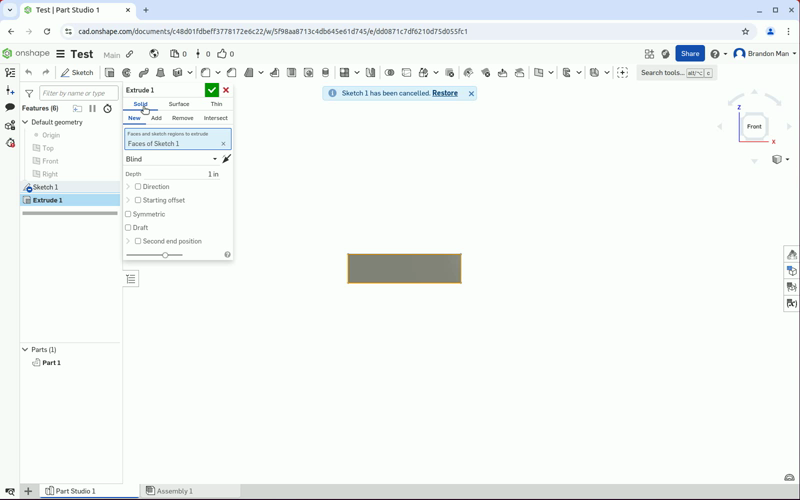
click(143, 106)
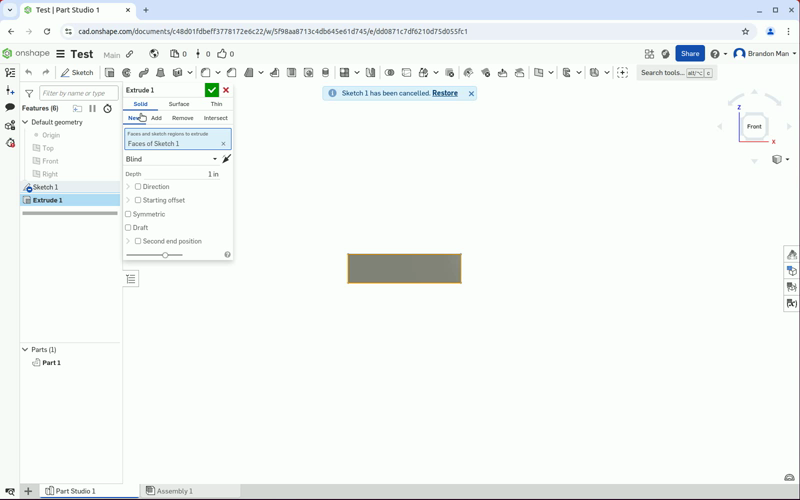
mouse_move(137, 120)
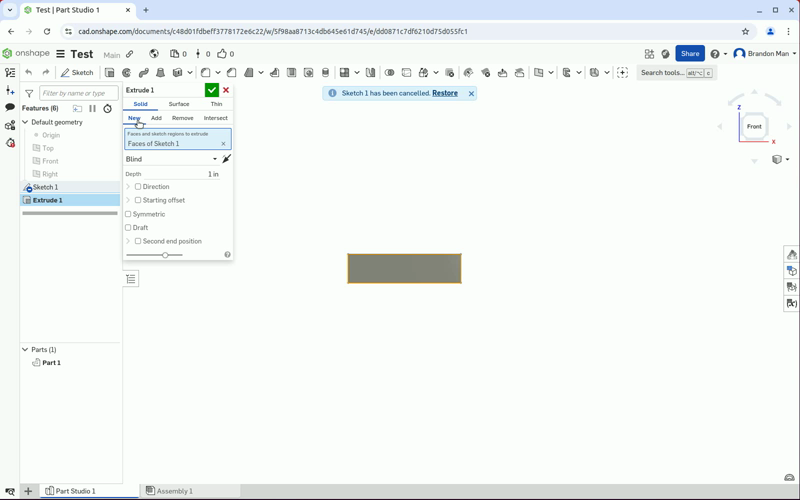
click(137, 120)
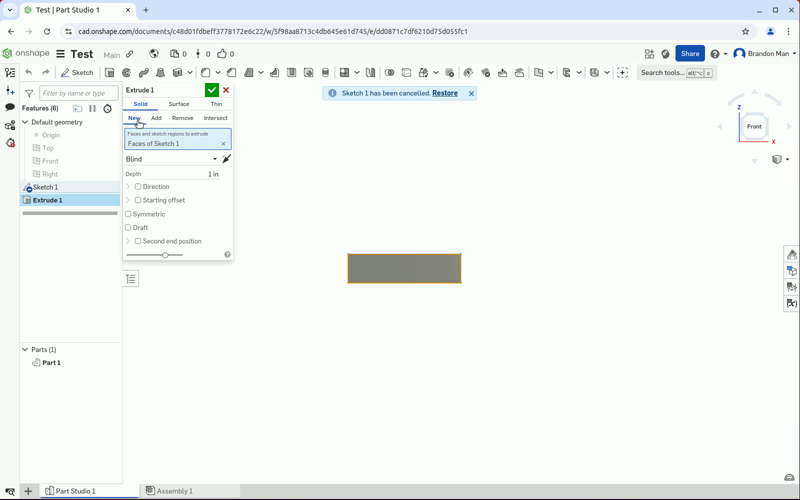
key(tab, 4)
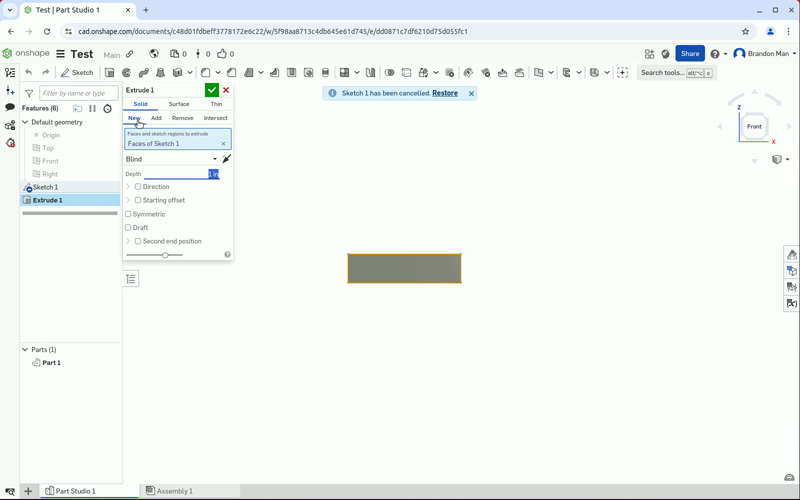
text(-11.795)
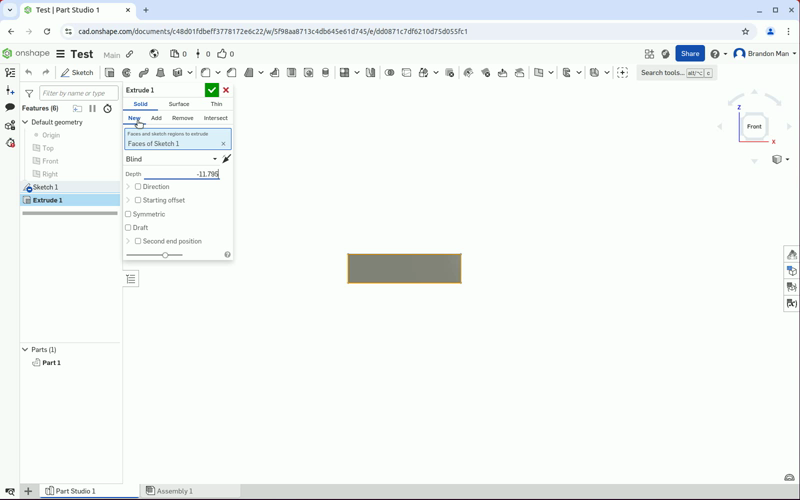
key(enter)
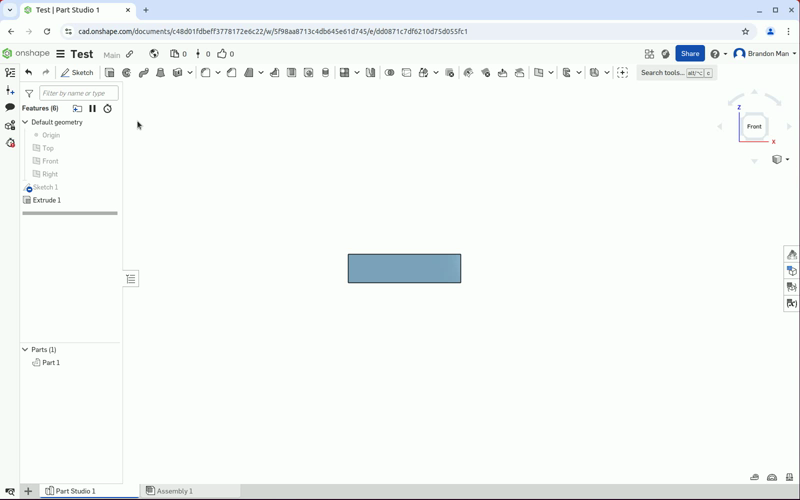
key(shift+h)
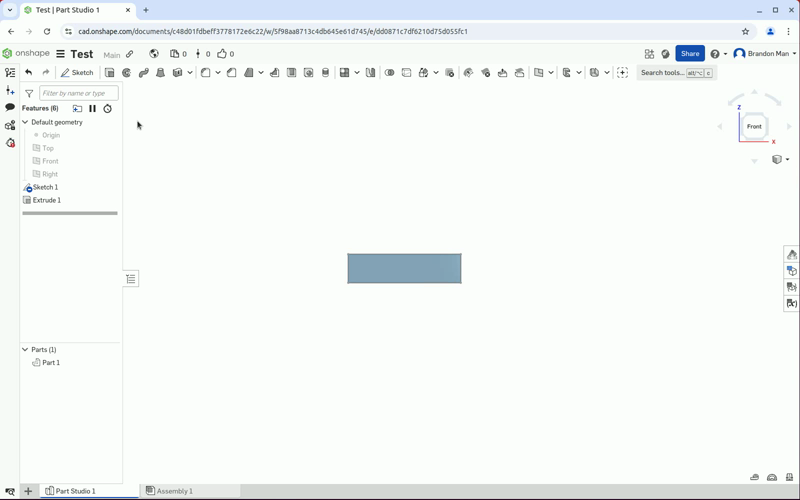
key(shift+h)
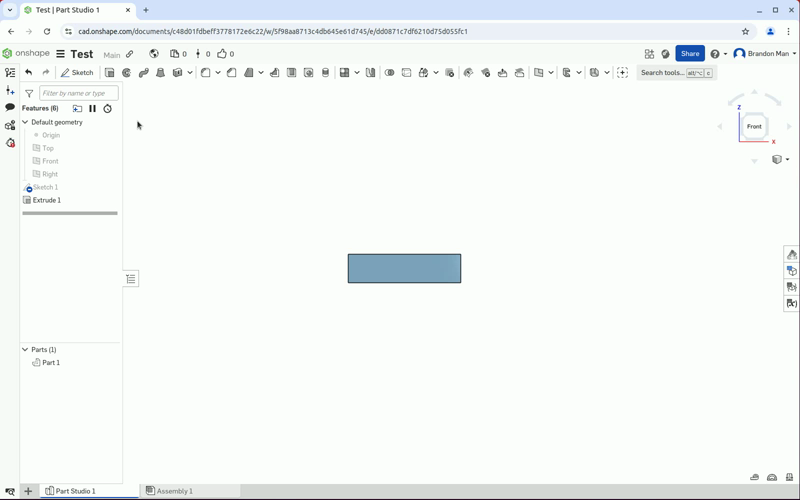
mouse_move(73, 189)
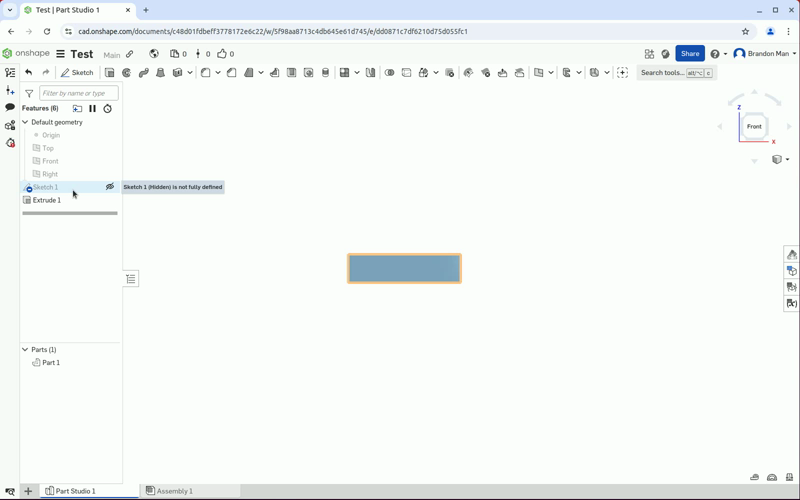
click(73, 189)
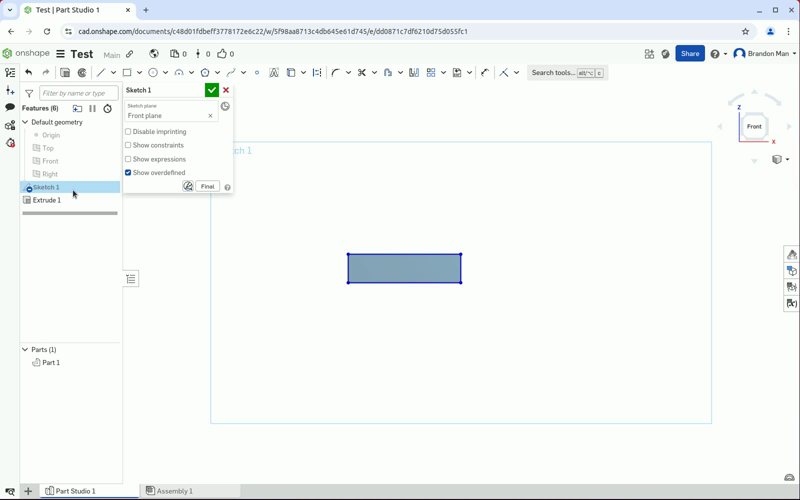
mouse_move(229, 92)
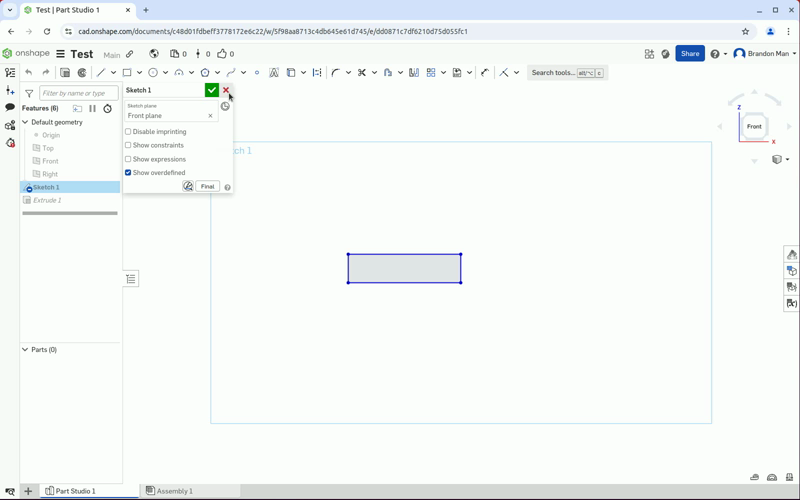
click(229, 92)
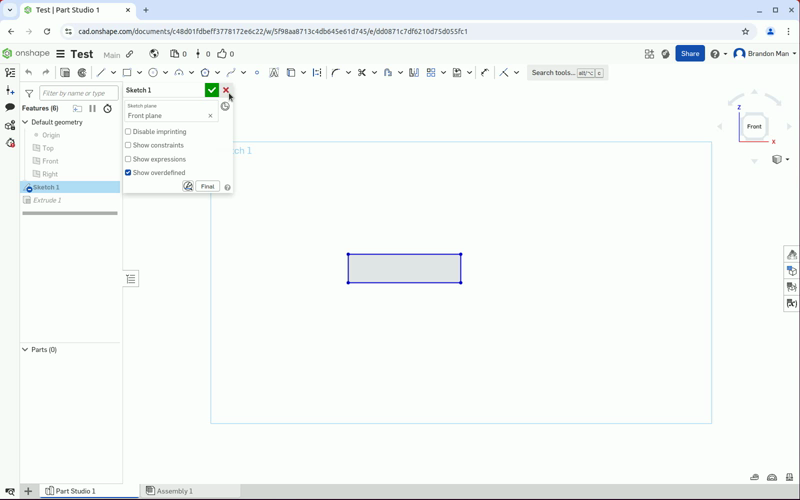
key(shift+s)
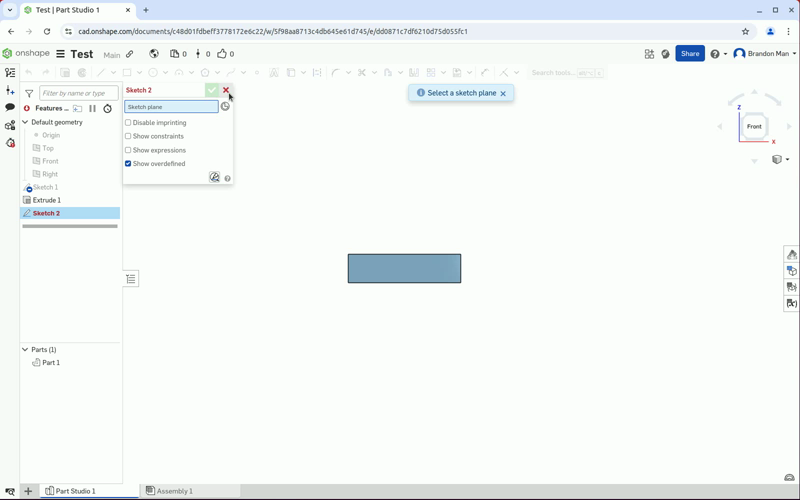
mouse_move(73, 163)
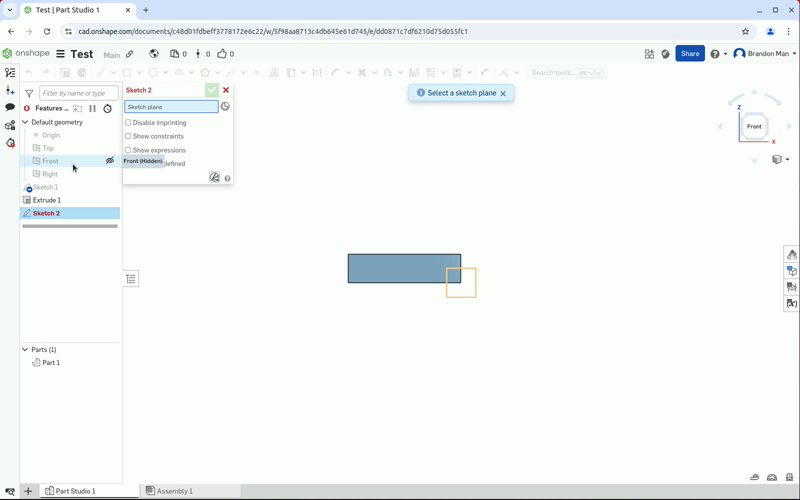
click(73, 163)
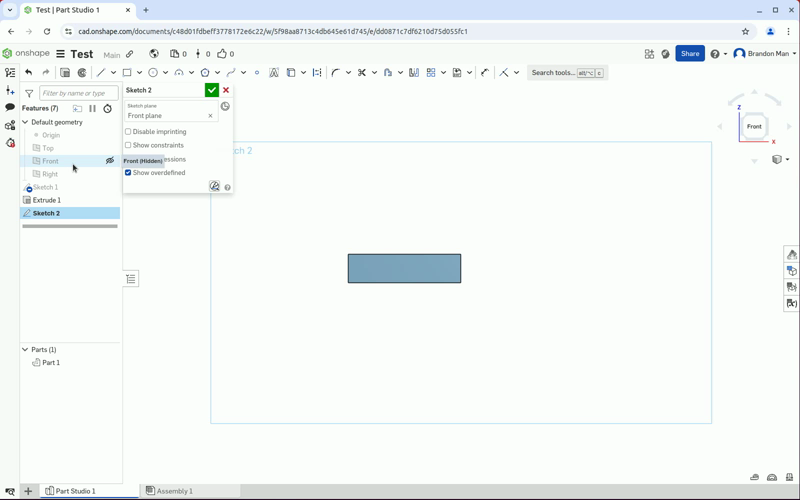
mouse_move(73, 352)
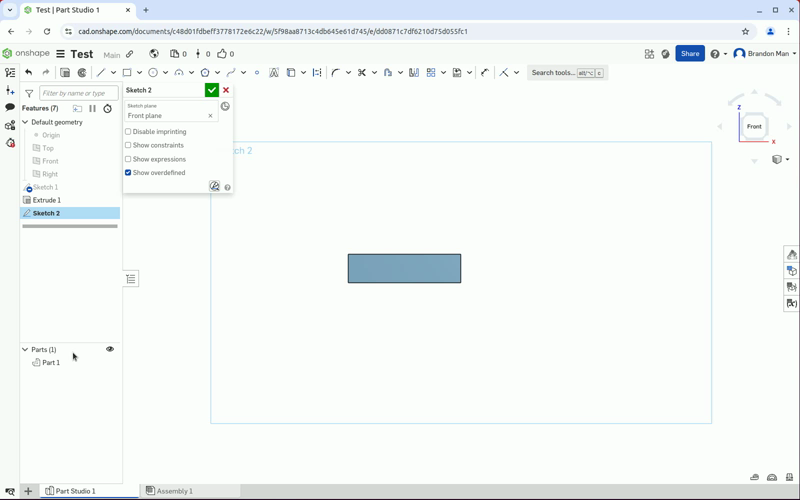
key(y)
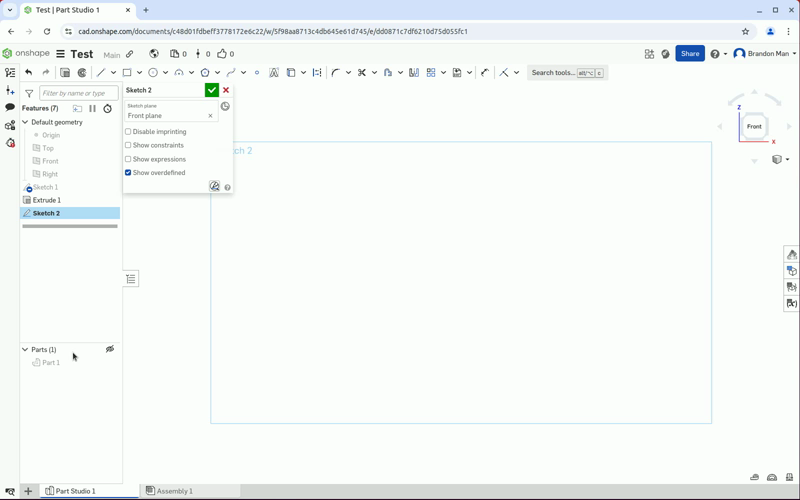
key(l)
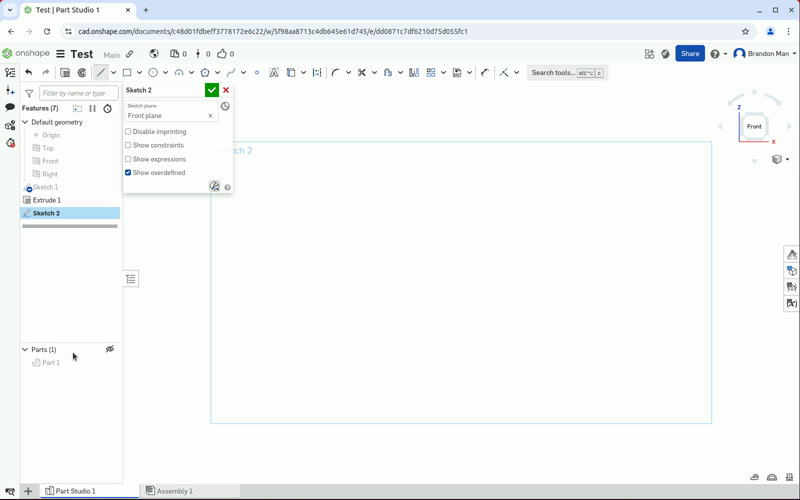
key_down(shift)
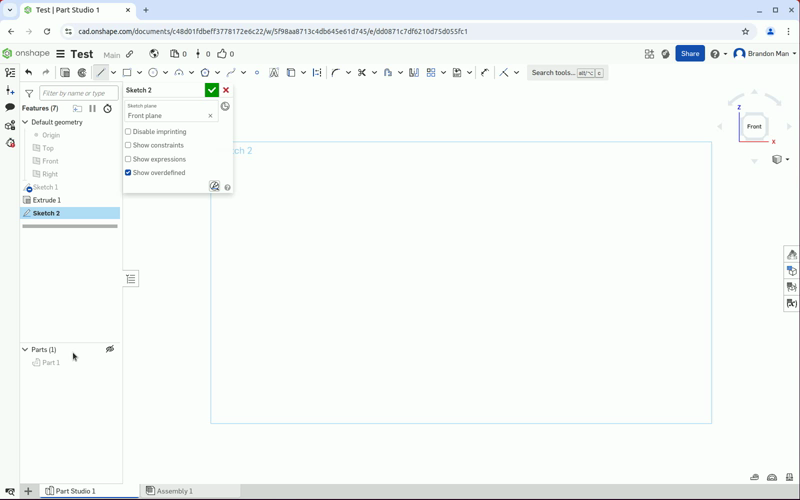
mouse_move(348, 254)
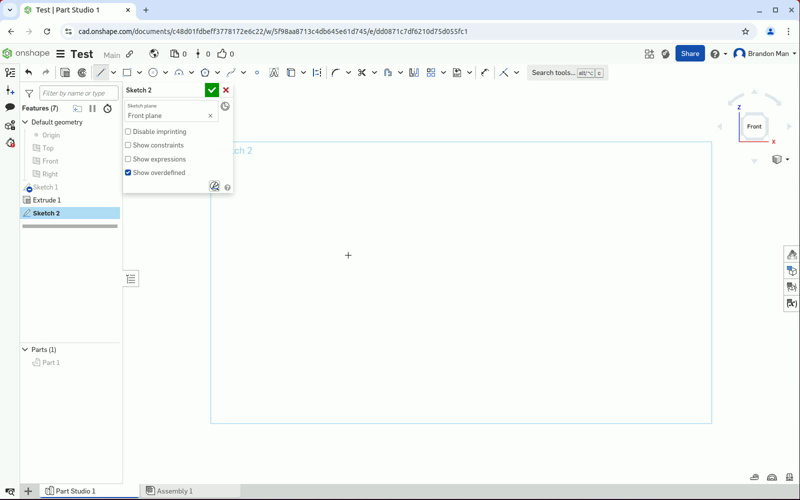
click(348, 254)
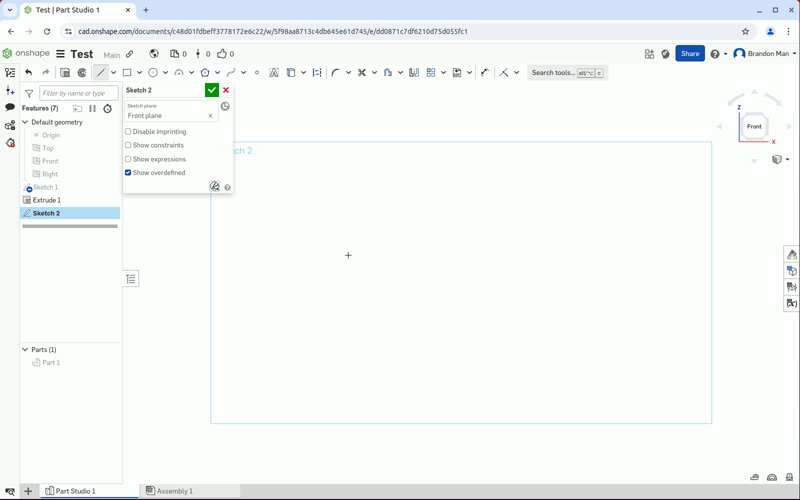
key_up(shift)
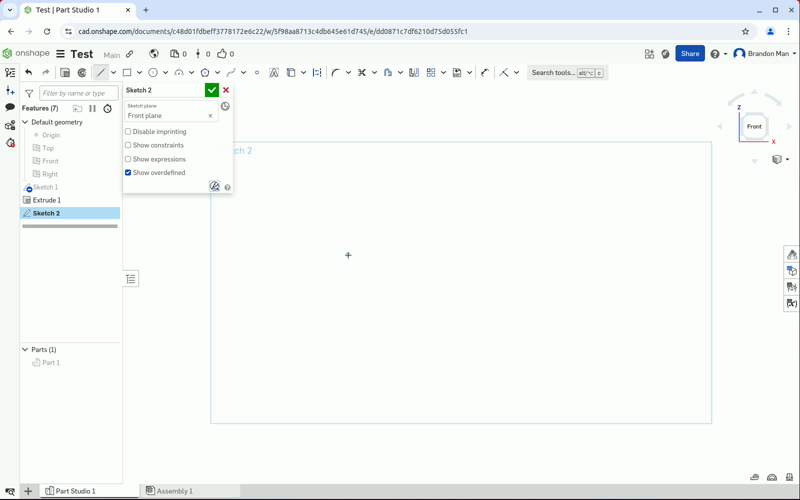
key_down(shift)
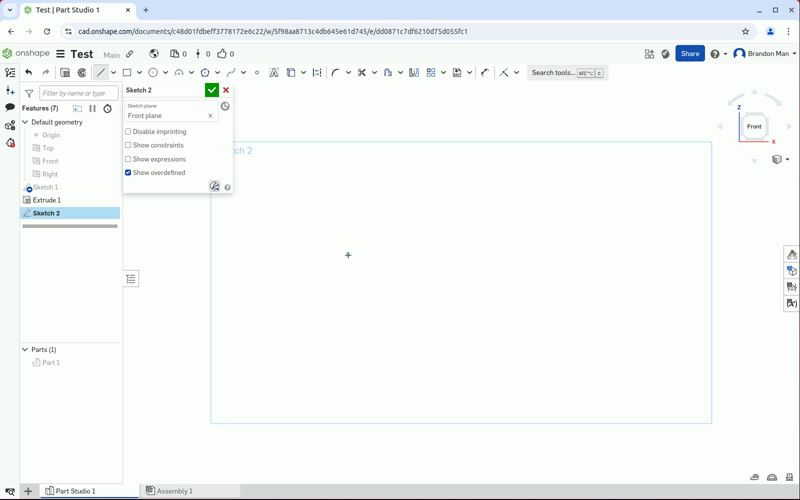
mouse_move(460, 254)
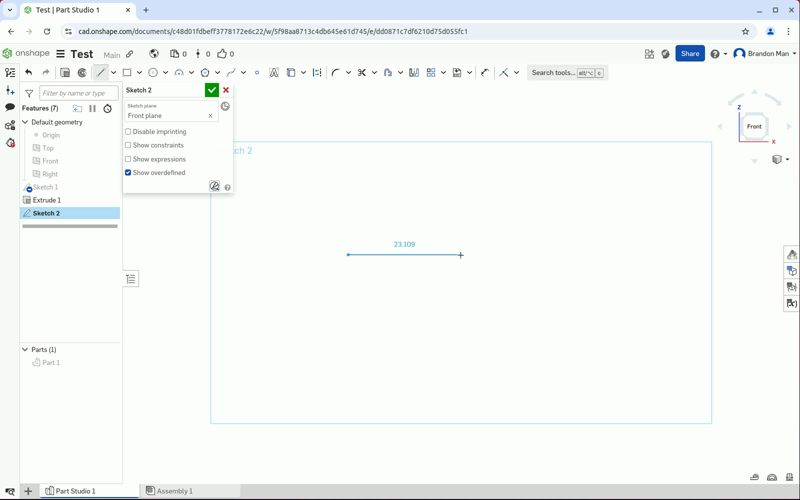
click(460, 254)
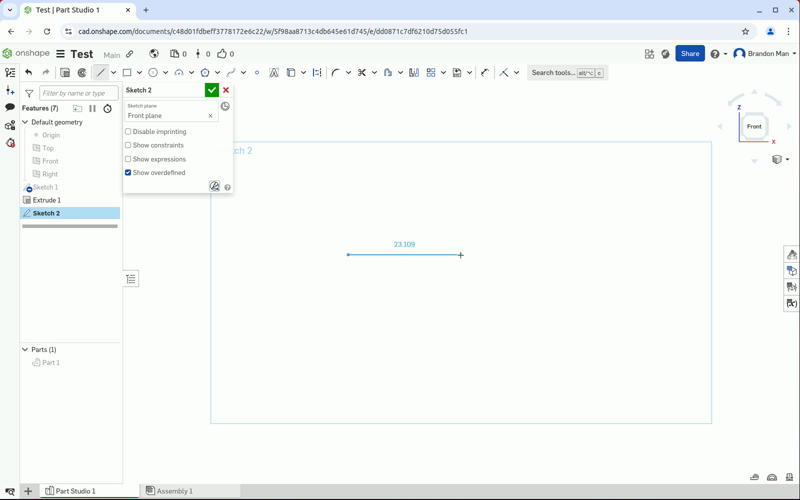
key_up(shift)
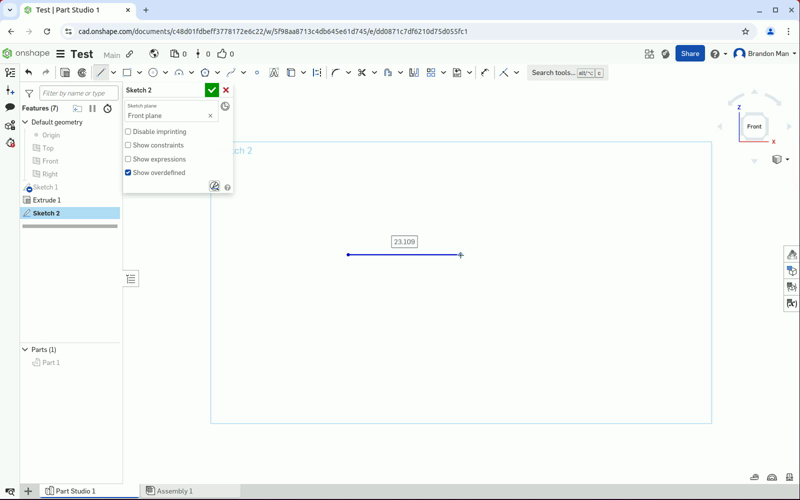
key_down(shift)
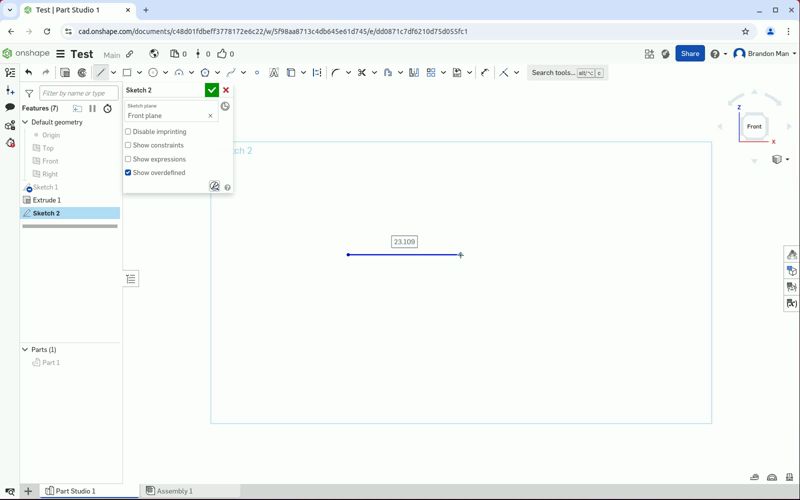
mouse_move(490, 254)
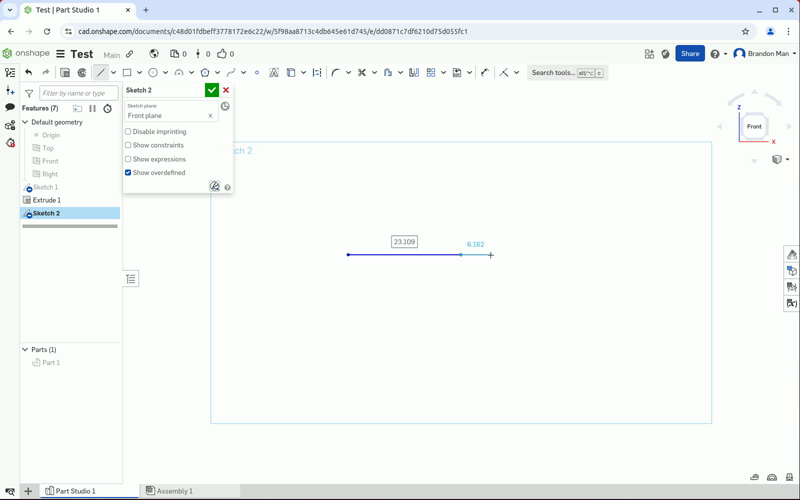
mouse_move(460, 241)
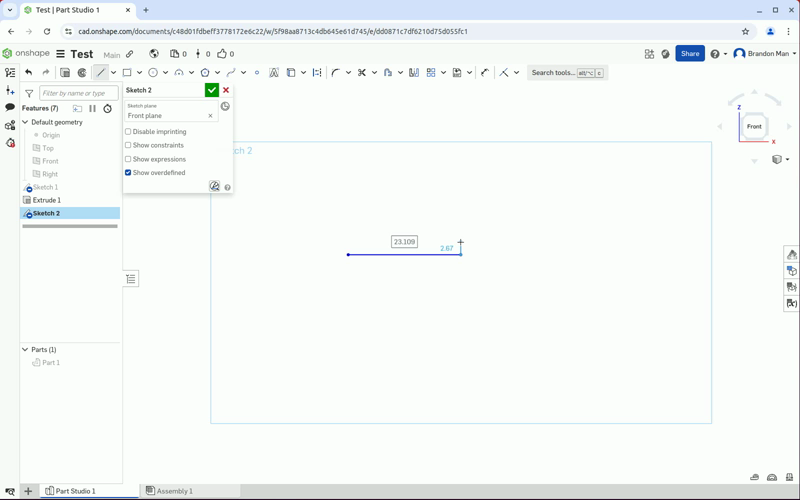
click(460, 241)
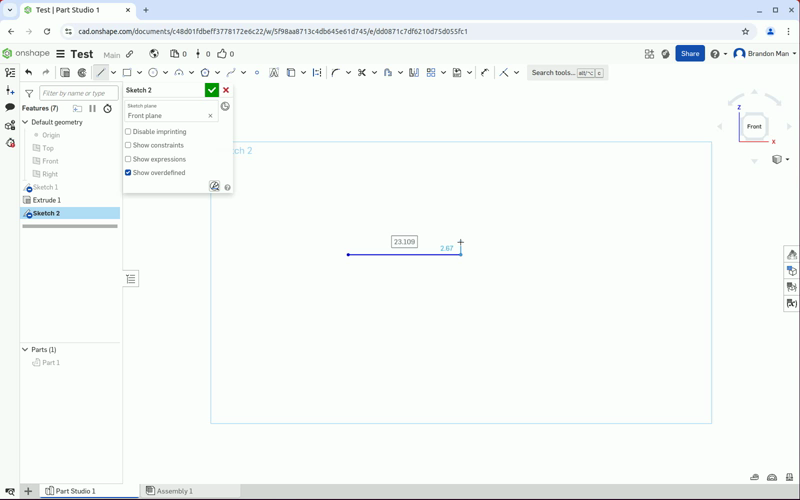
key_up(shift)
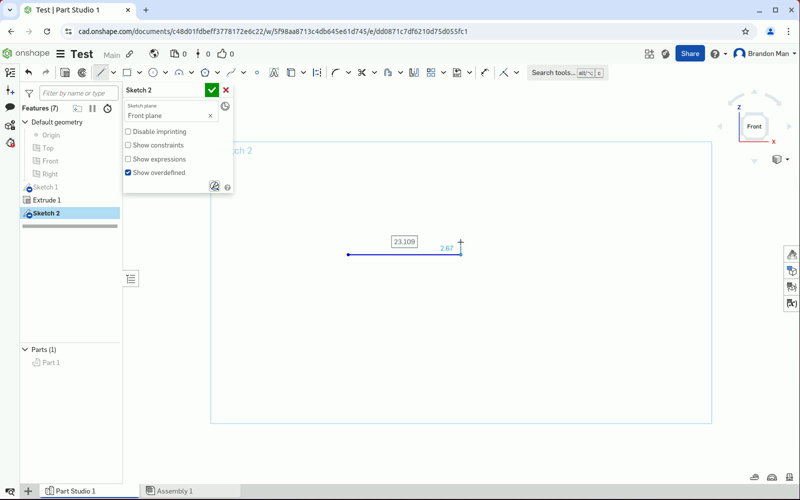
key_down(shift)
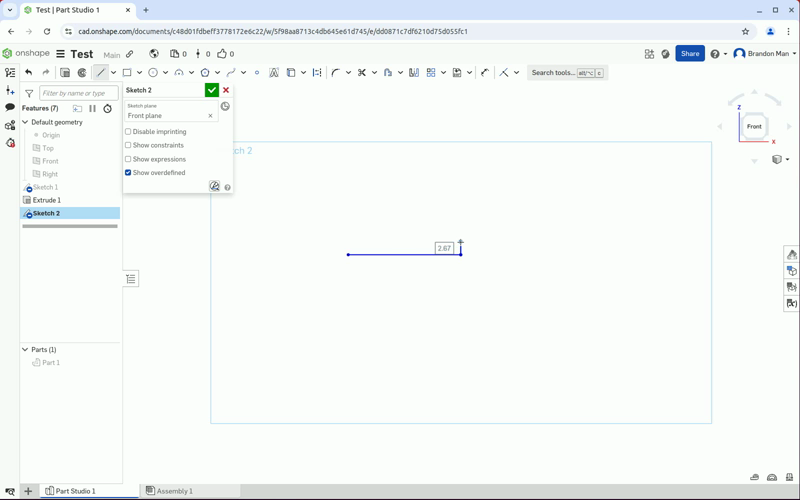
mouse_move(490, 241)
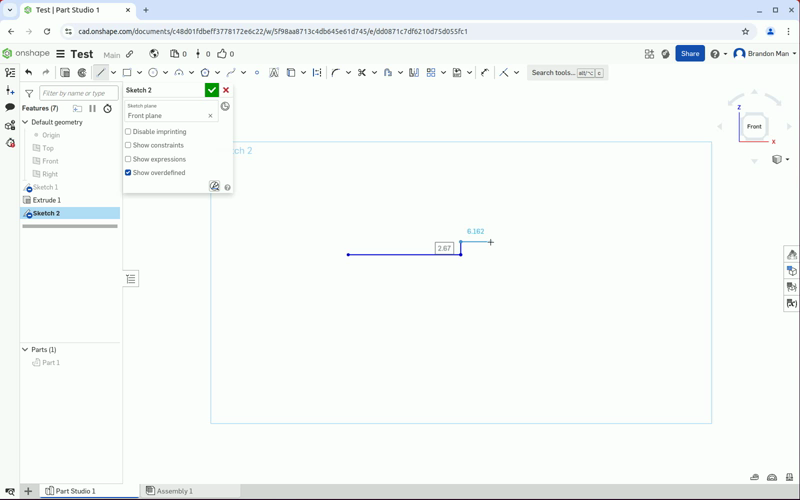
mouse_move(441, 223)
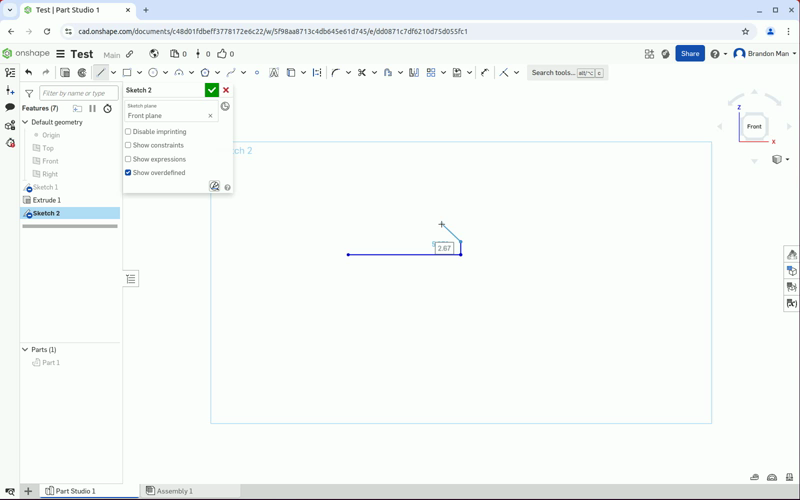
click(441, 223)
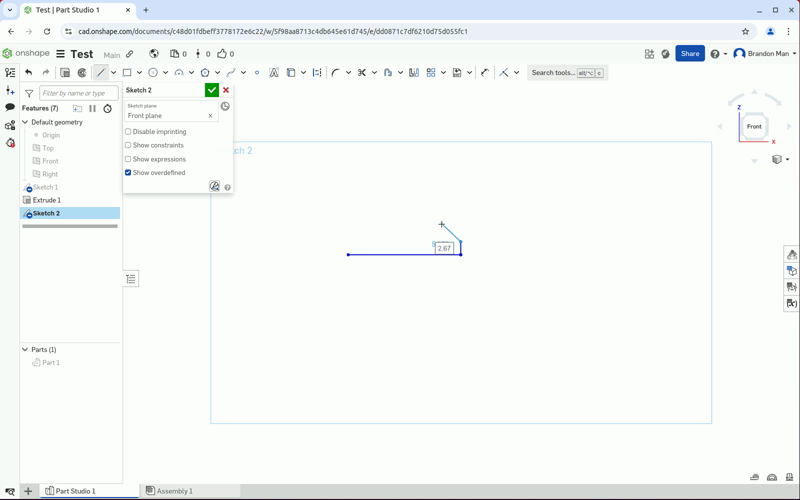
key_up(shift)
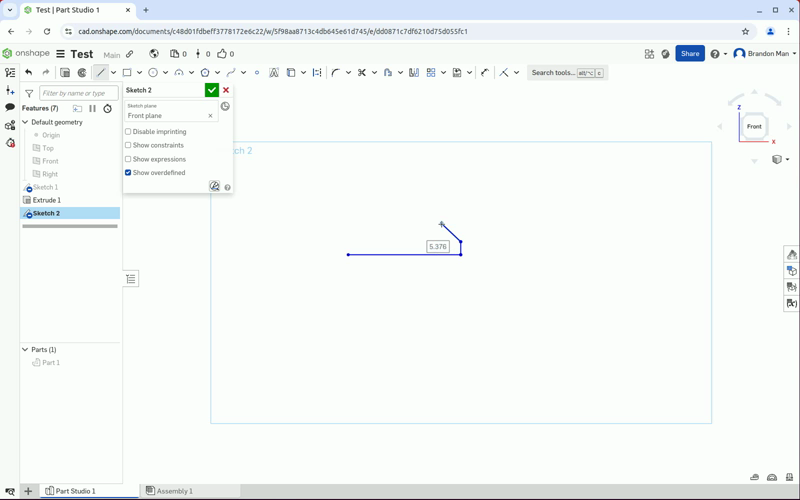
key_down(shift)
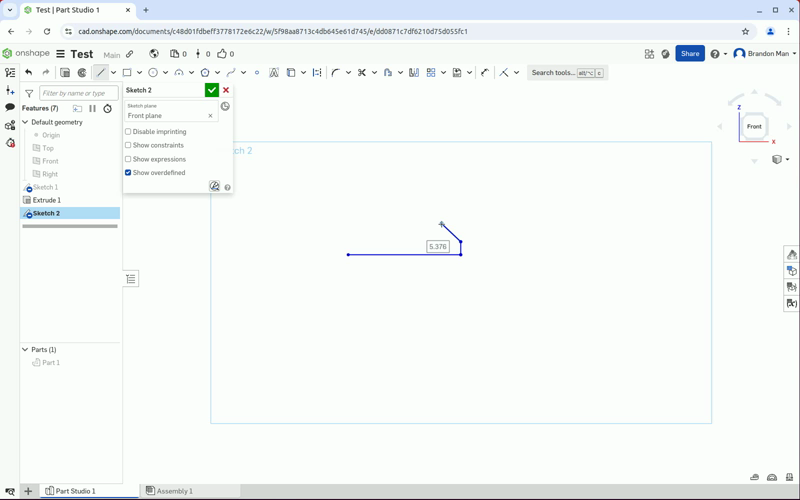
mouse_move(367, 223)
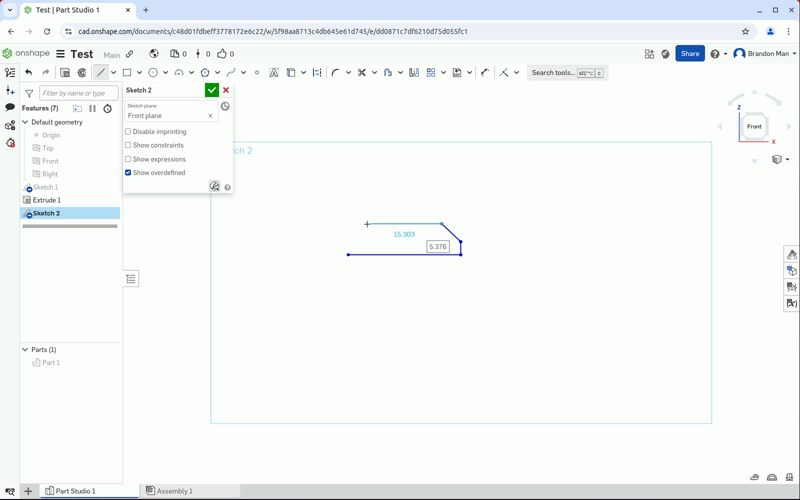
click(367, 223)
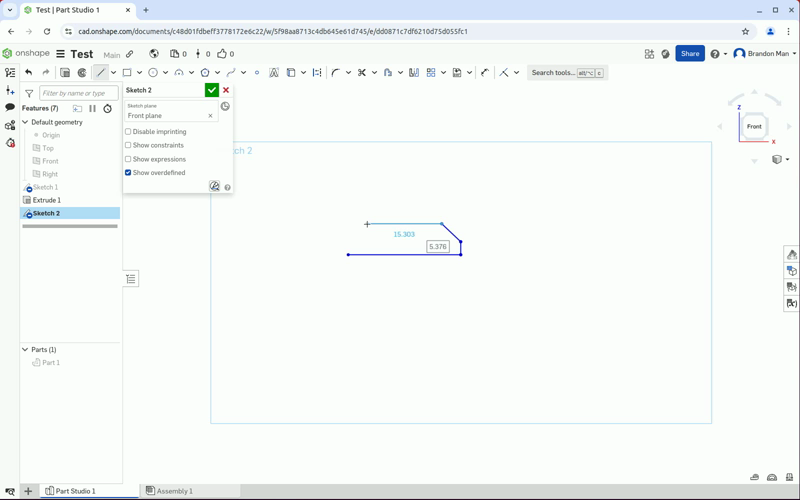
key_up(shift)
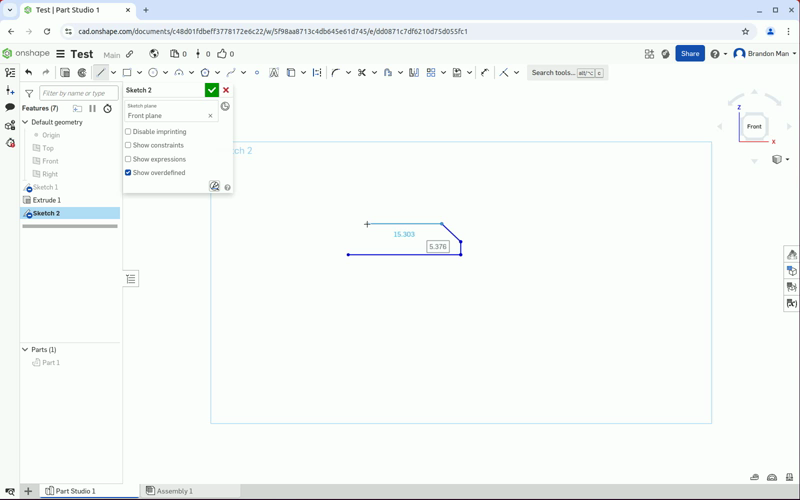
key_down(shift)
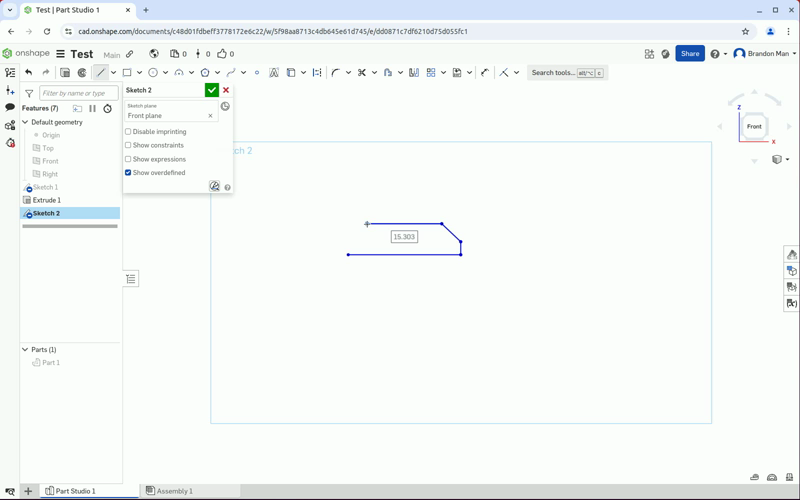
mouse_move(397, 223)
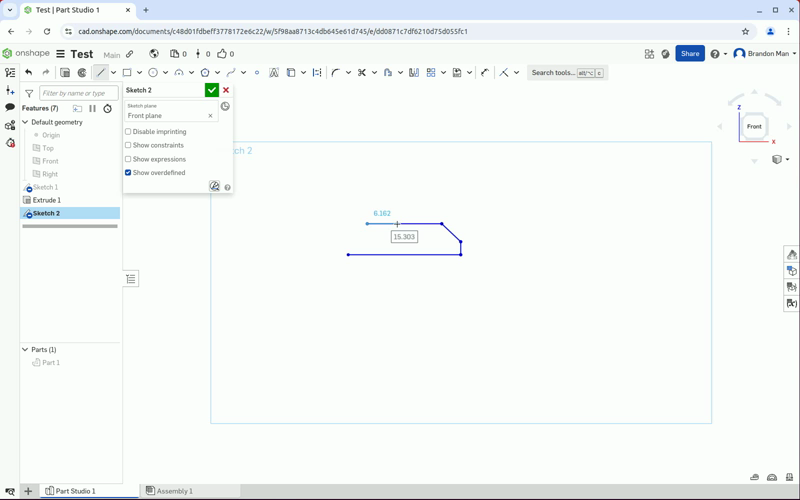
mouse_move(348, 241)
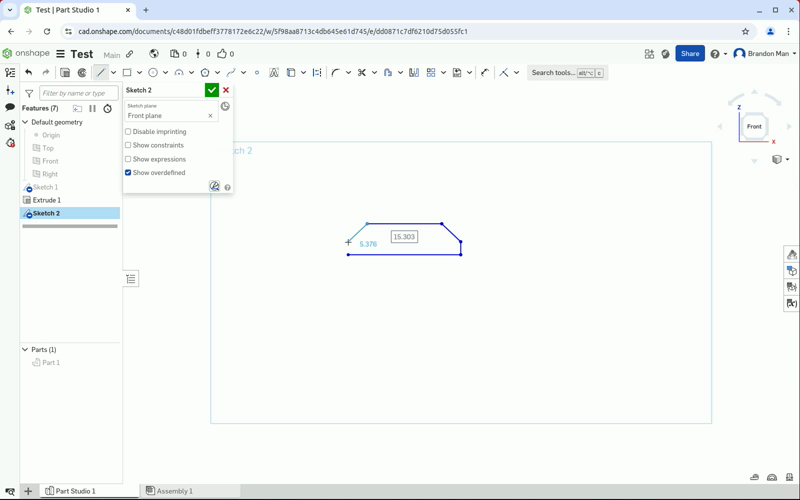
click(348, 241)
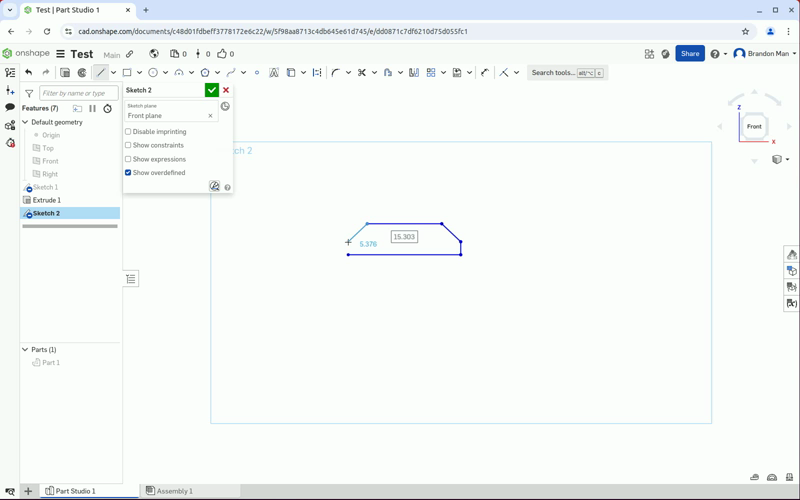
key_up(shift)
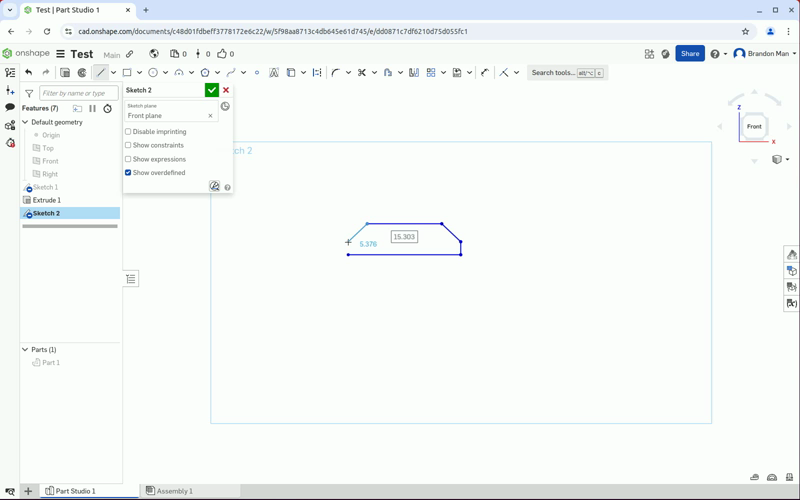
mouse_move(378, 241)
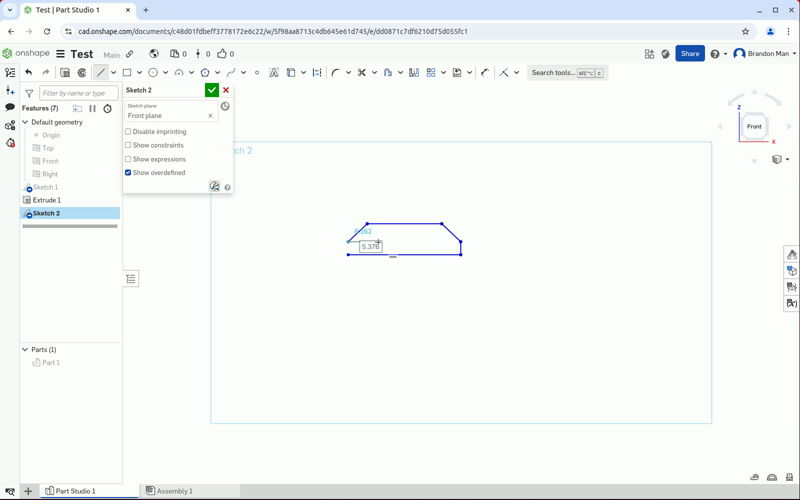
key_down(shift)
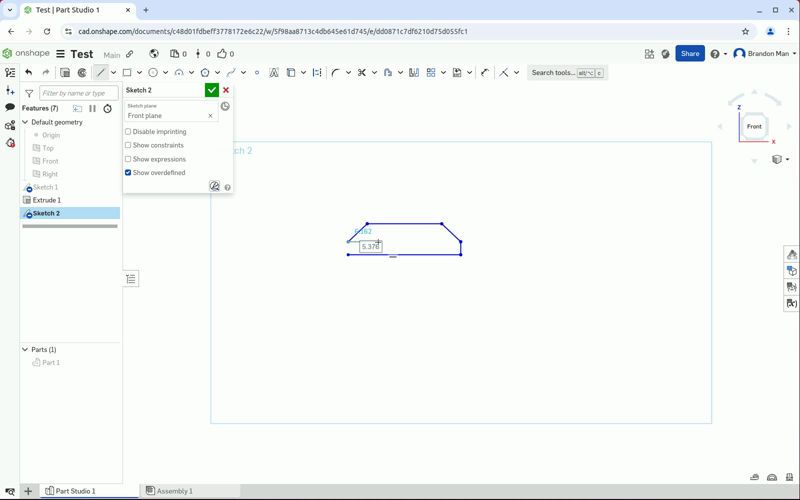
mouse_move(348, 254)
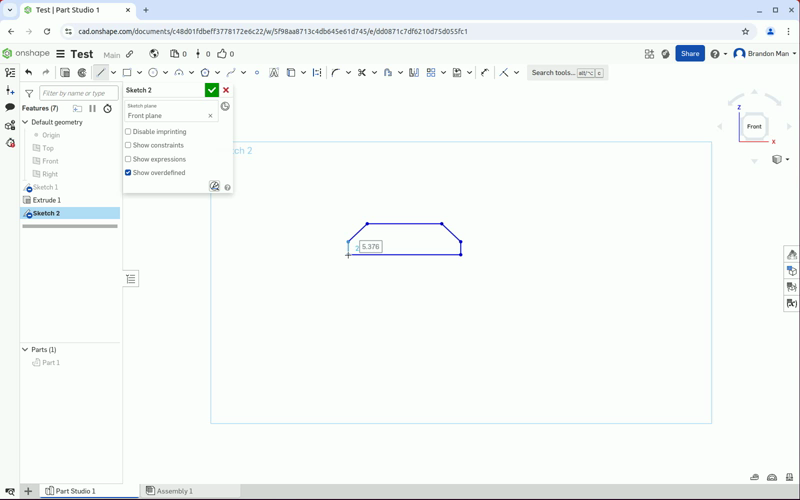
key_up(shift)
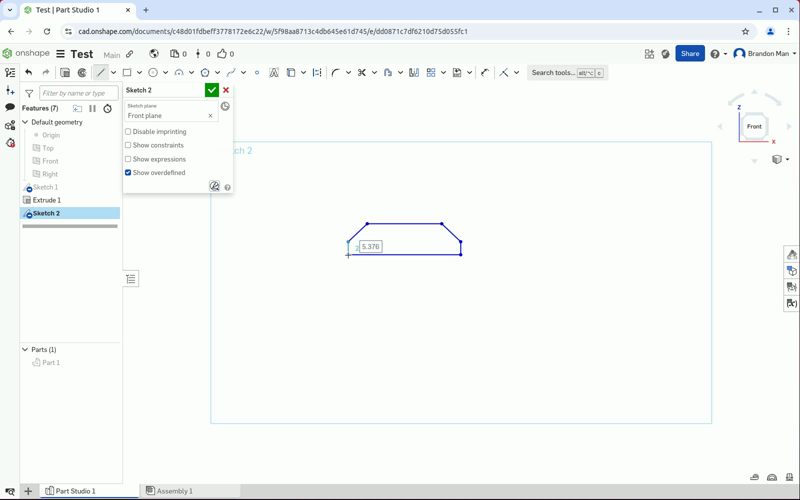
click(348, 254)
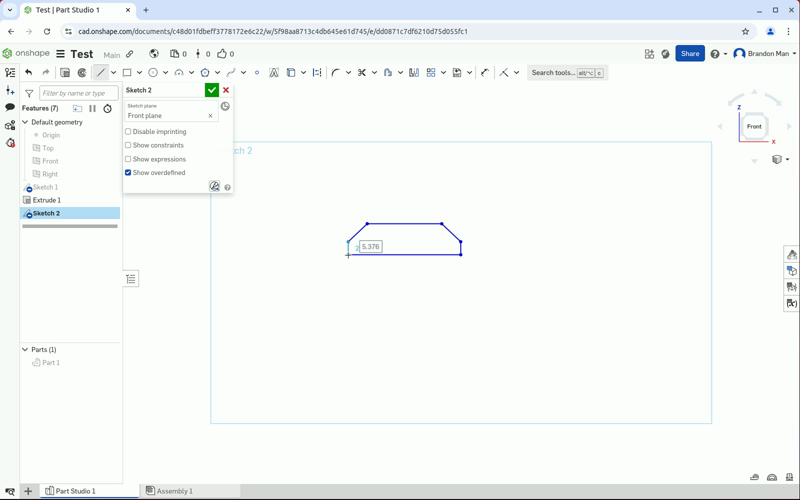
key(esc)
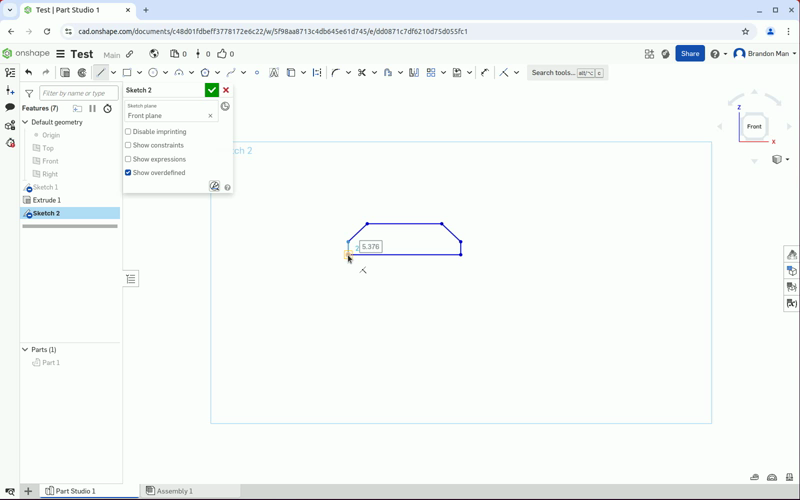
mouse_move(387, 242)
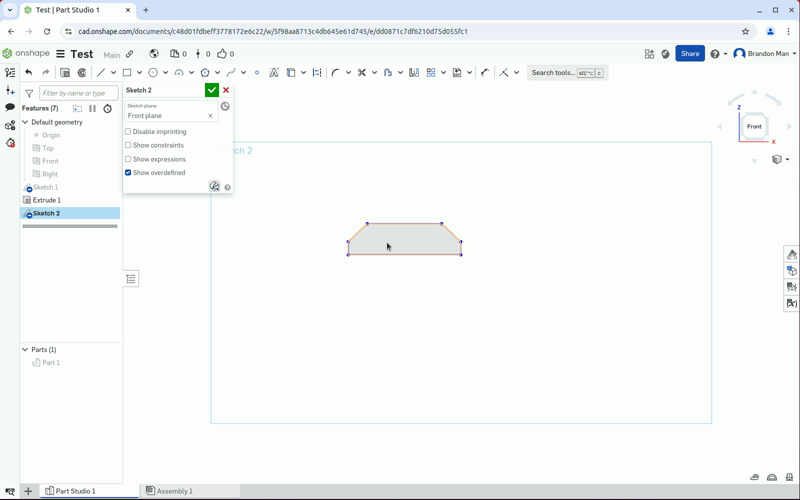
click(387, 242)
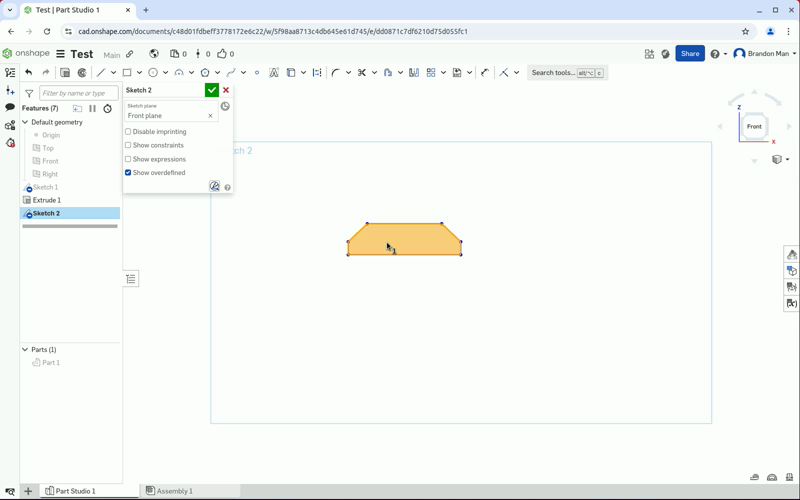
mouse_move(73, 352)
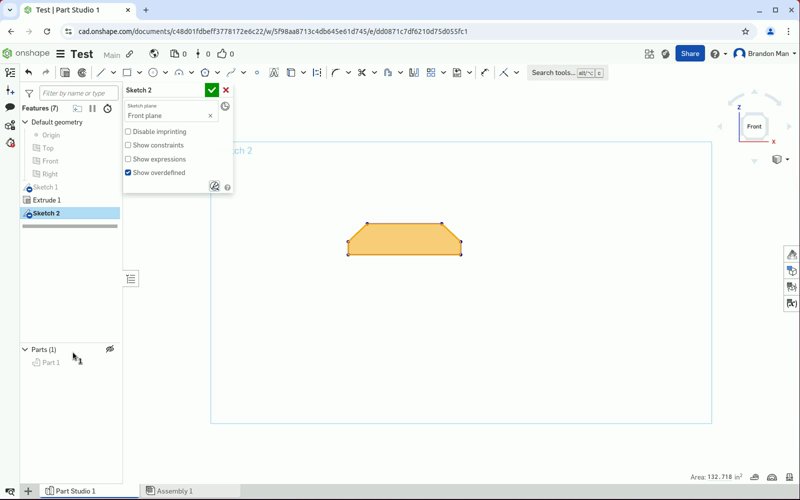
key(shift+y)
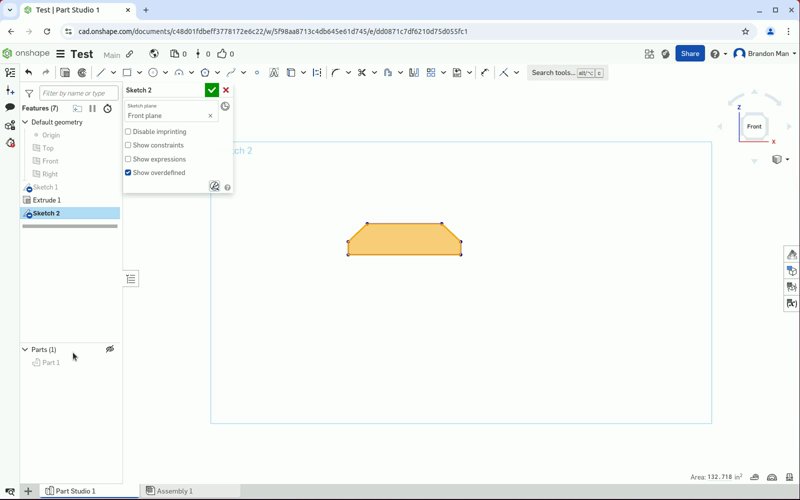
key(shift+e)
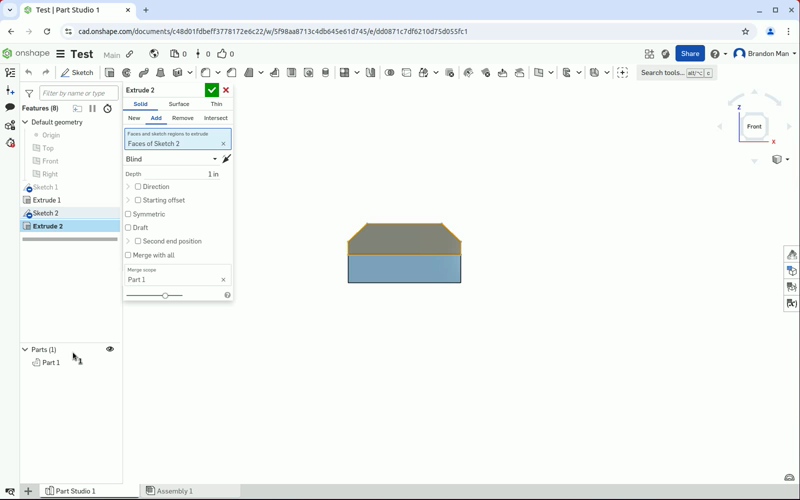
mouse_move(143, 106)
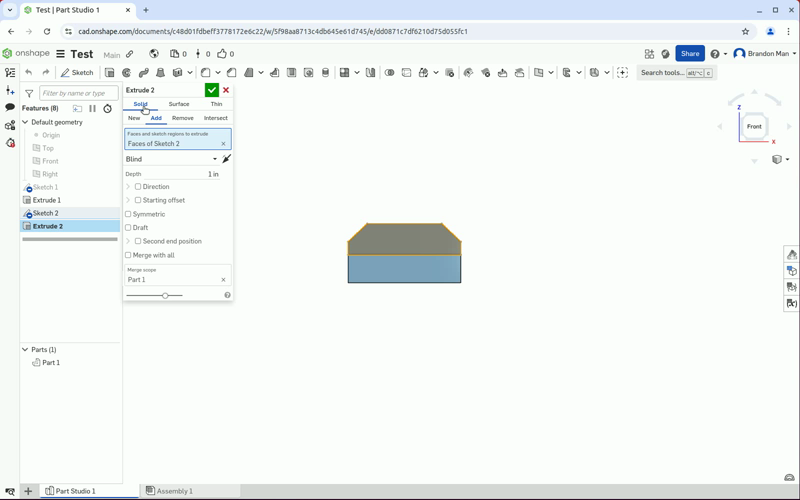
click(143, 106)
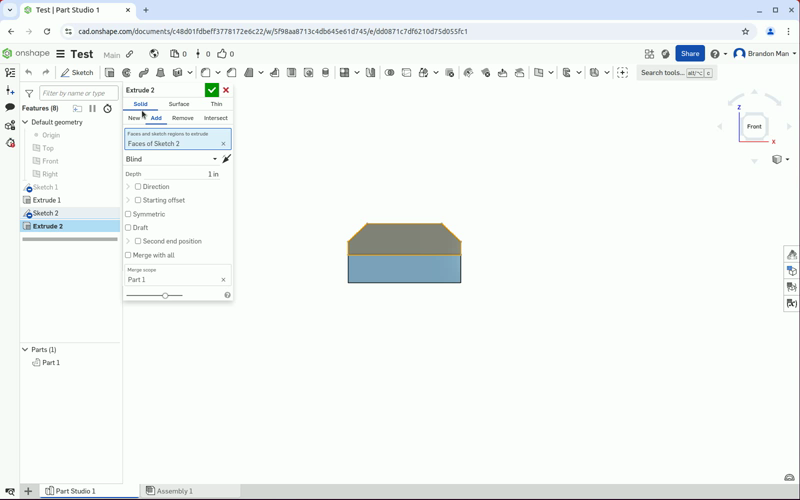
mouse_move(137, 120)
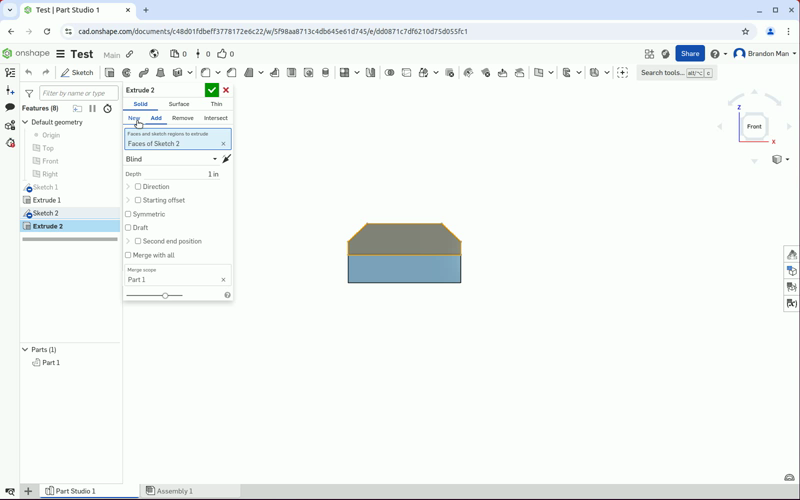
click(137, 120)
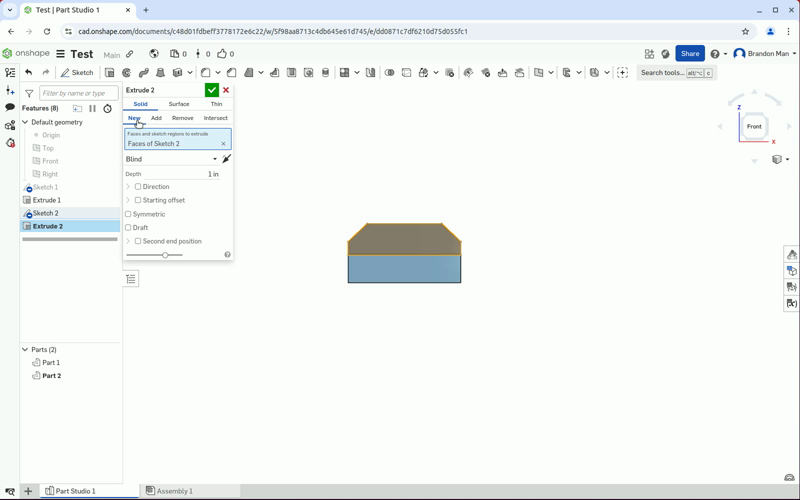
key(tab, 4)
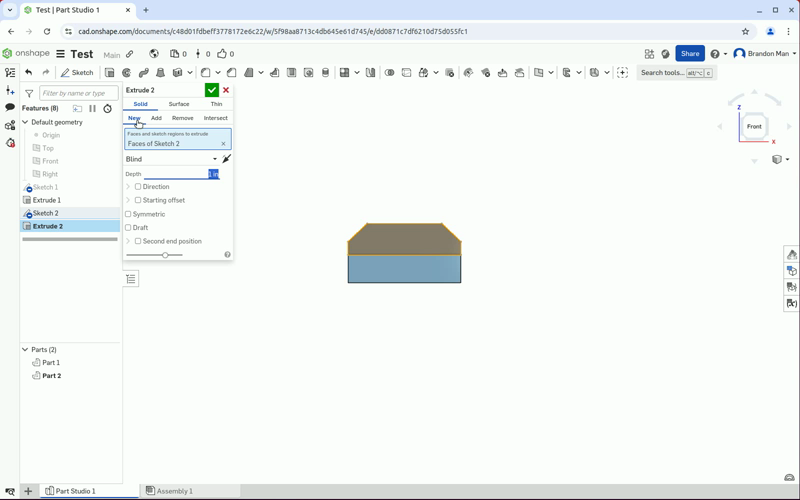
text(-11.795)
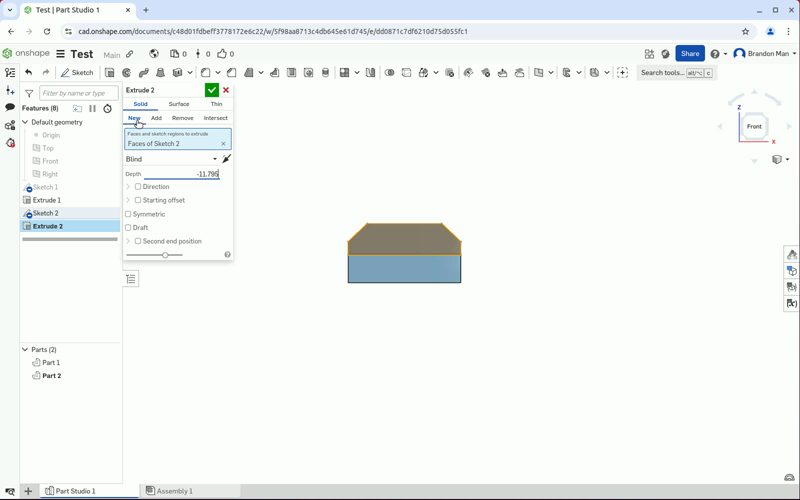
key(enter)
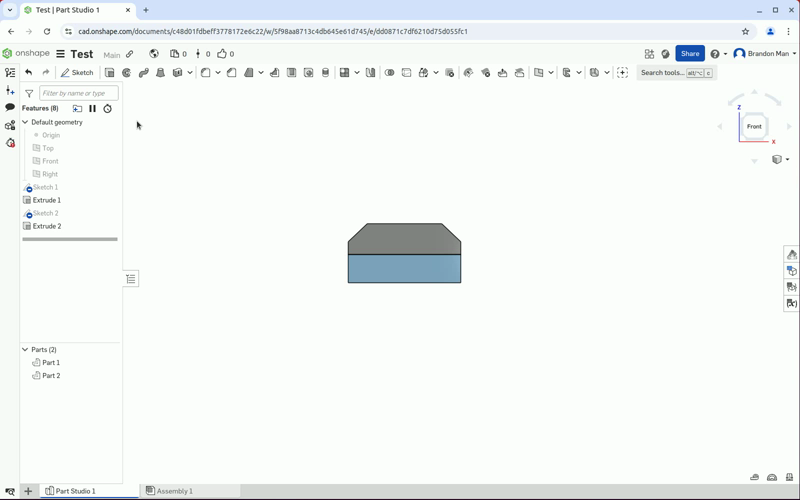
key(shift+h)
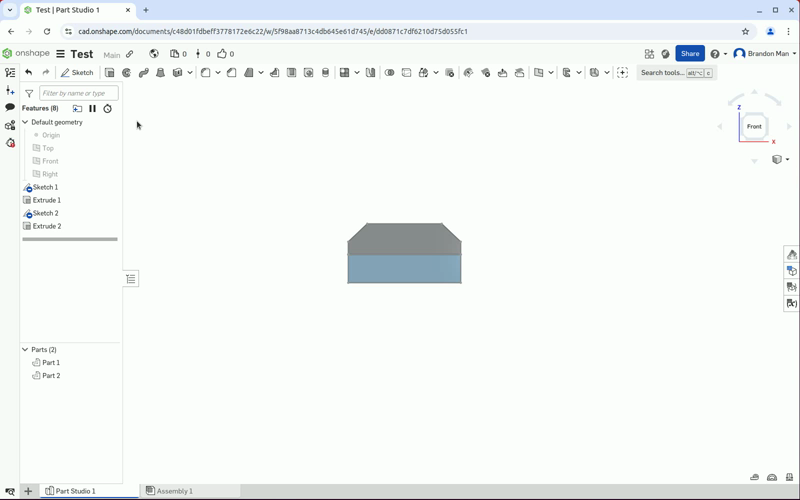
key(shift+h)
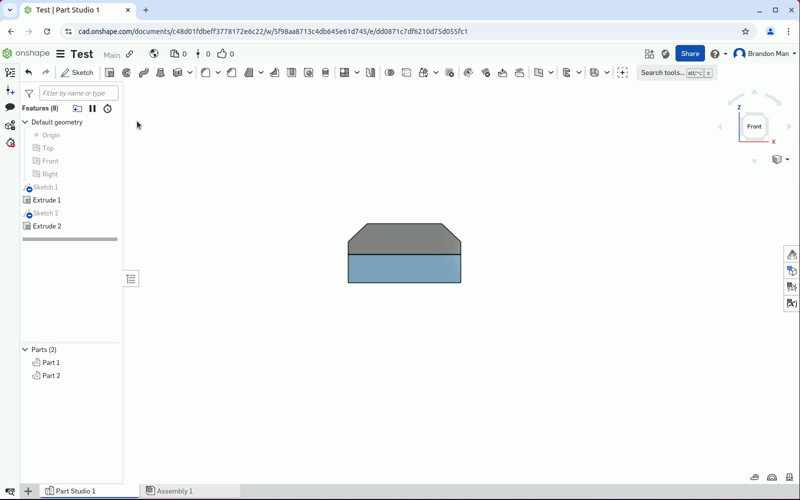
mouse_move(73, 189)
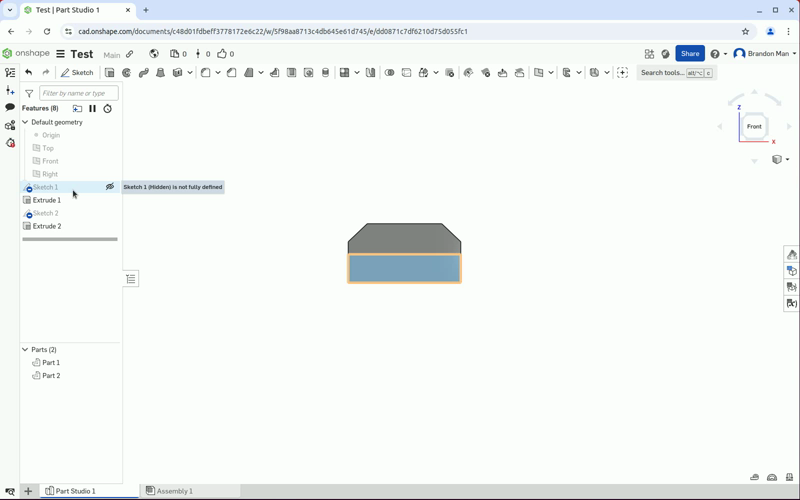
click(73, 189)
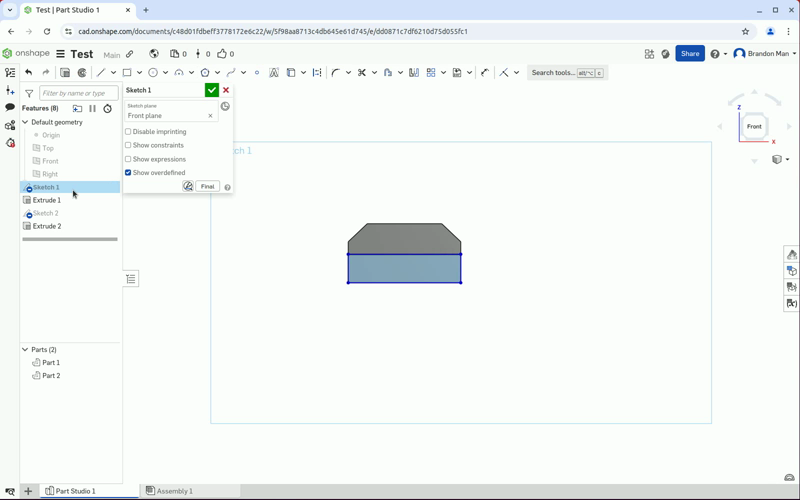
mouse_move(229, 92)
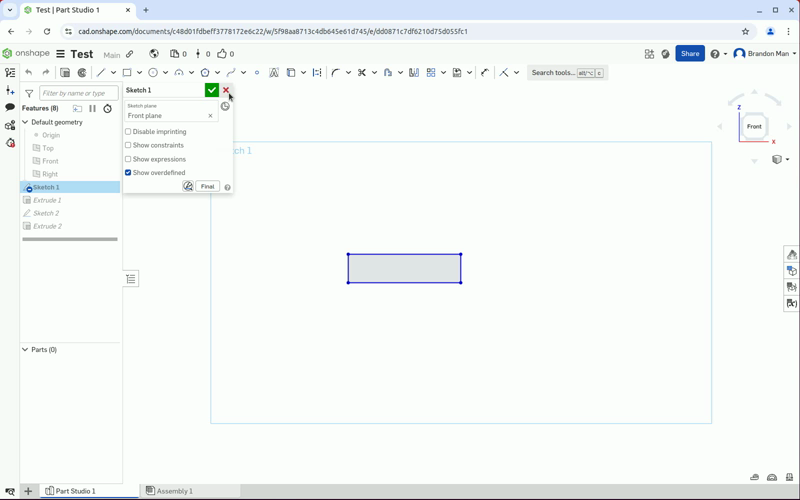
click(229, 92)
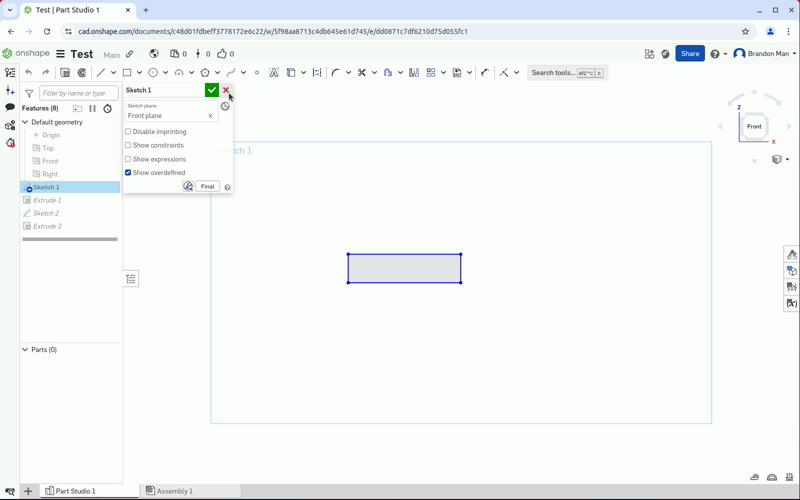
key(shift+s)
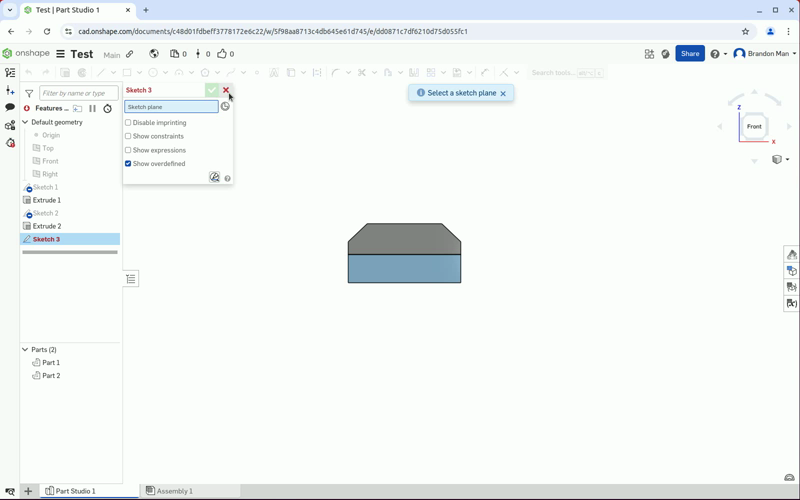
mouse_move(73, 163)
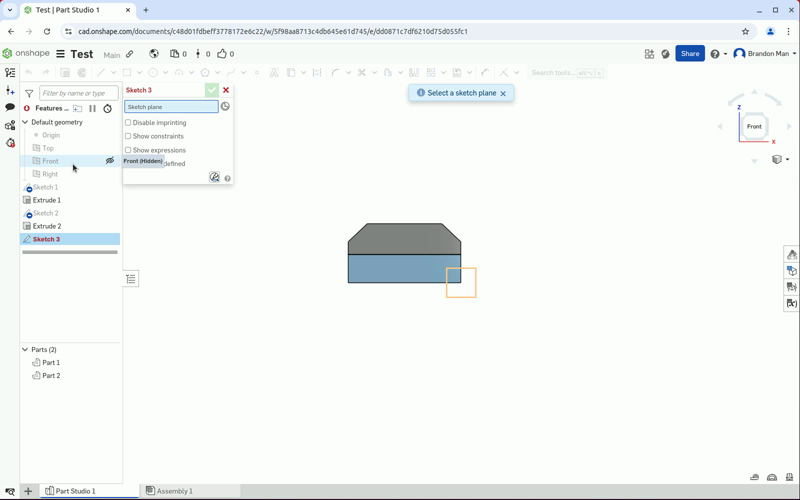
click(73, 163)
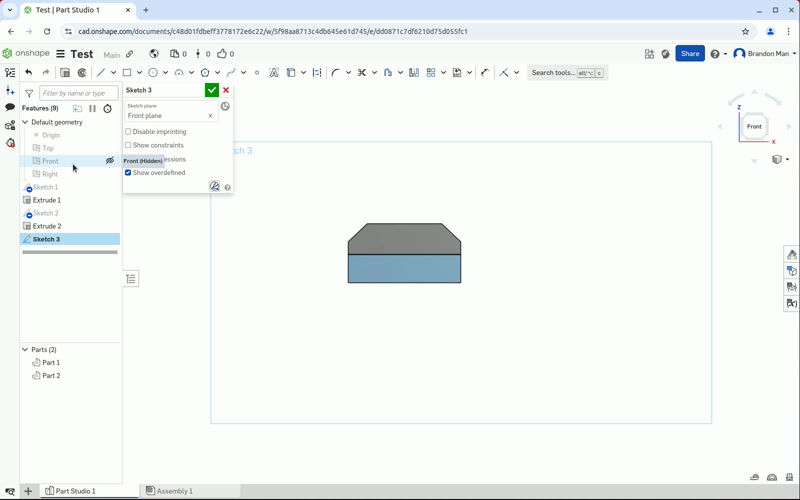
mouse_move(73, 352)
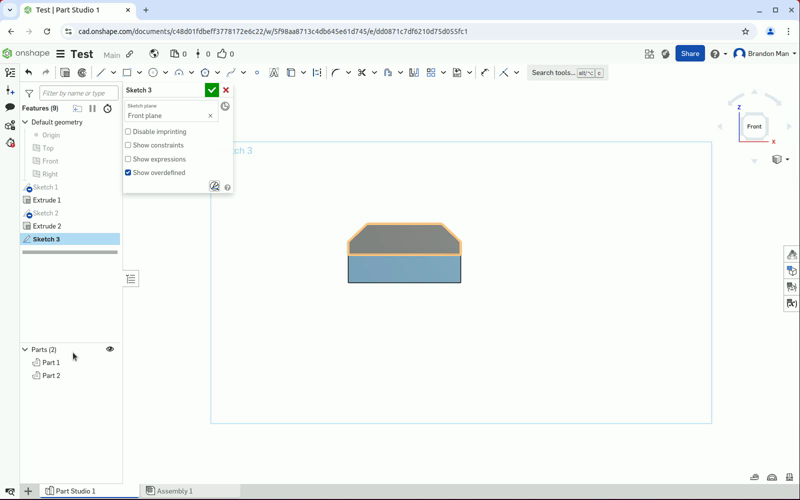
key(y)
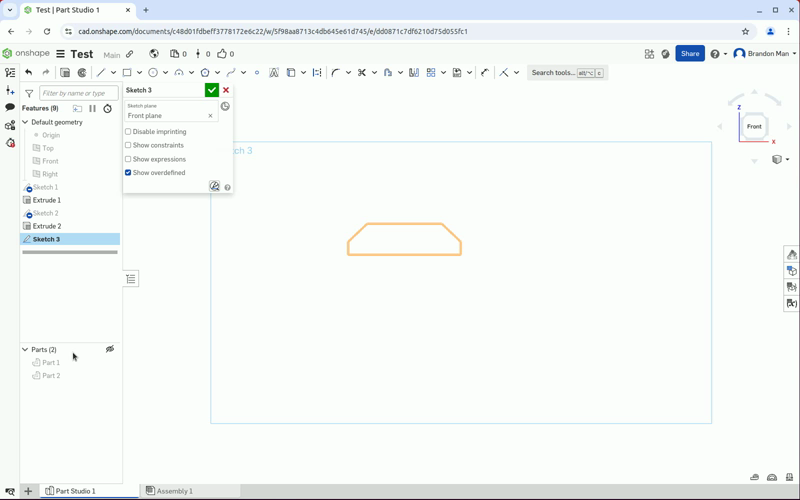
key(l)
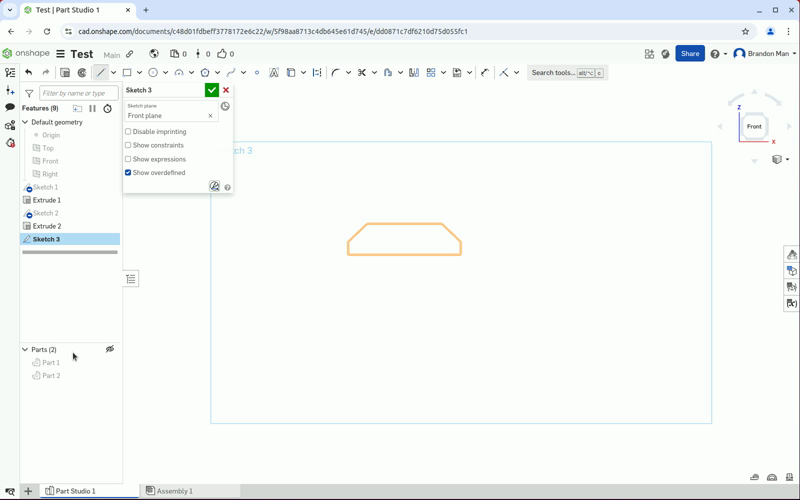
key_down(shift)
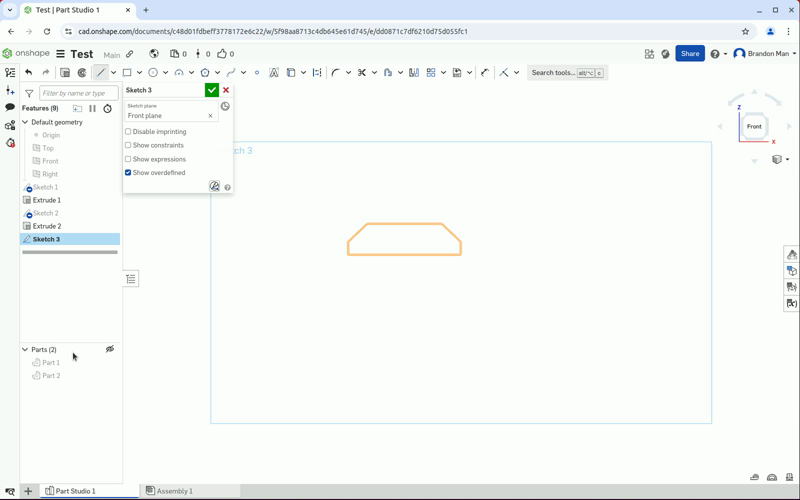
mouse_move(348, 254)
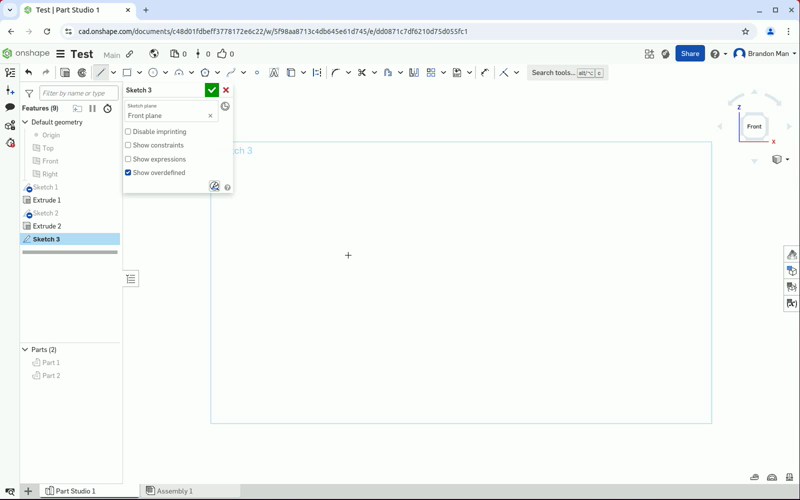
click(348, 254)
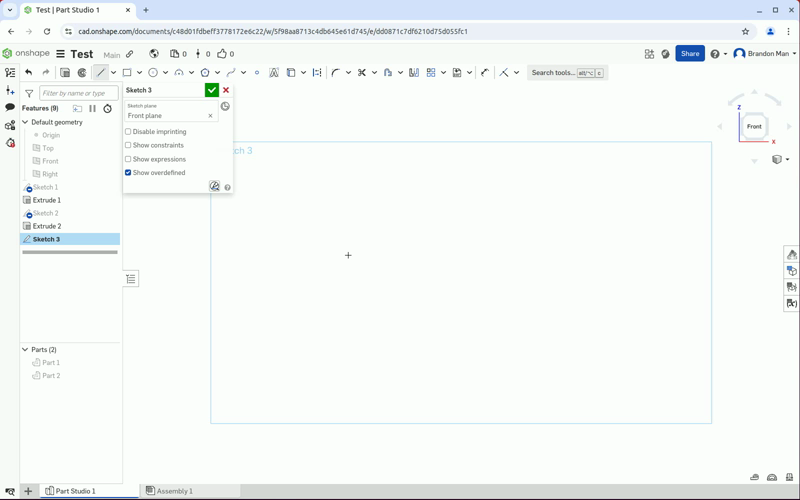
key_up(shift)
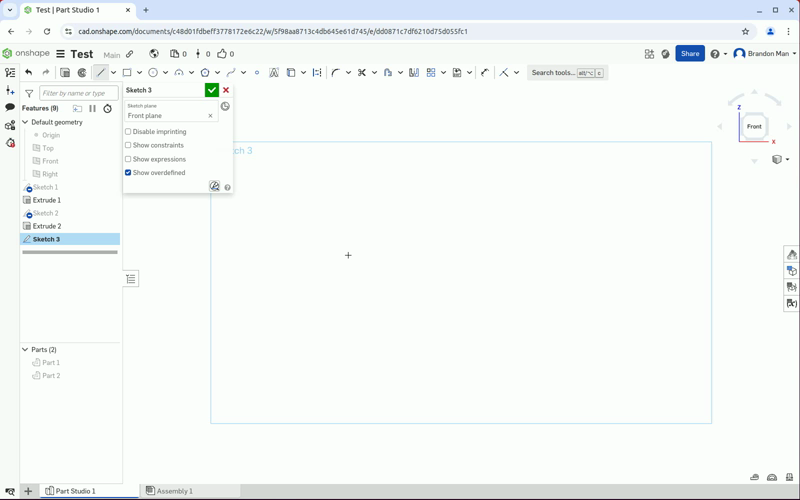
key_down(shift)
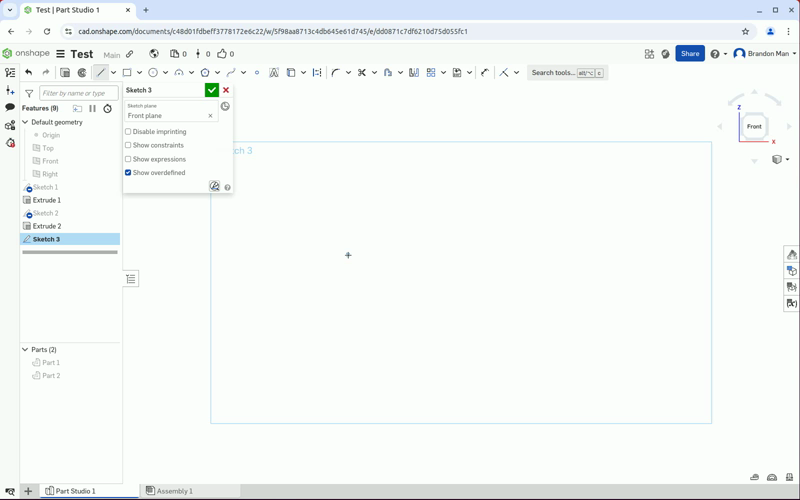
mouse_move(460, 254)
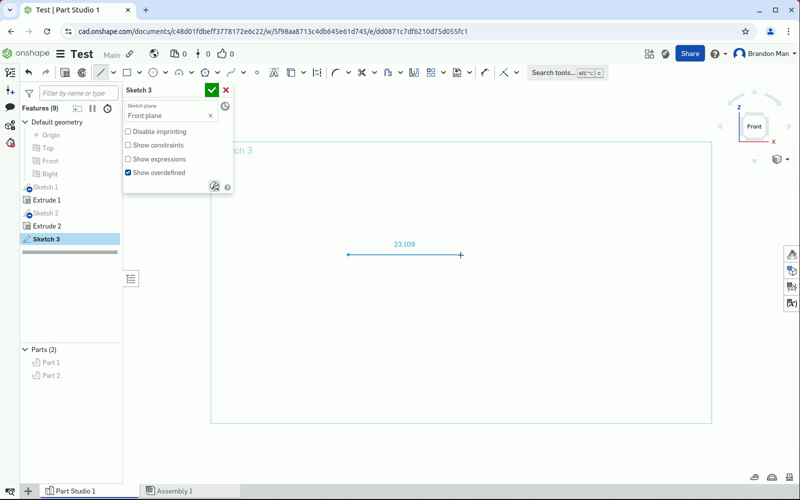
click(460, 254)
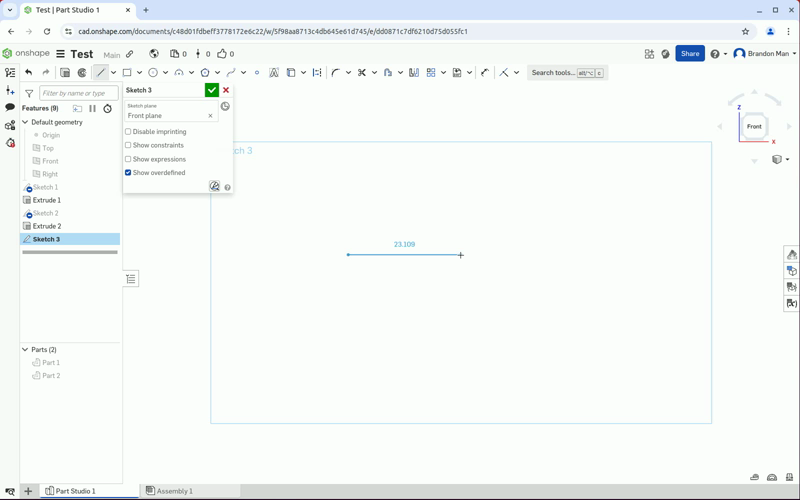
key_up(shift)
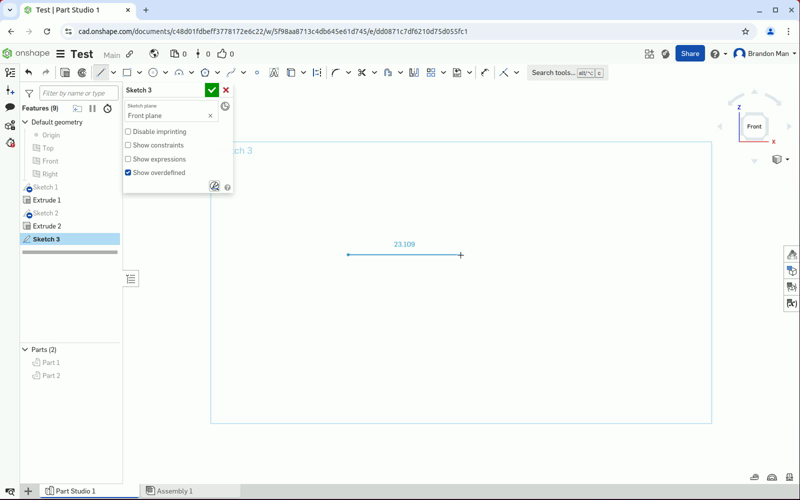
key_down(shift)
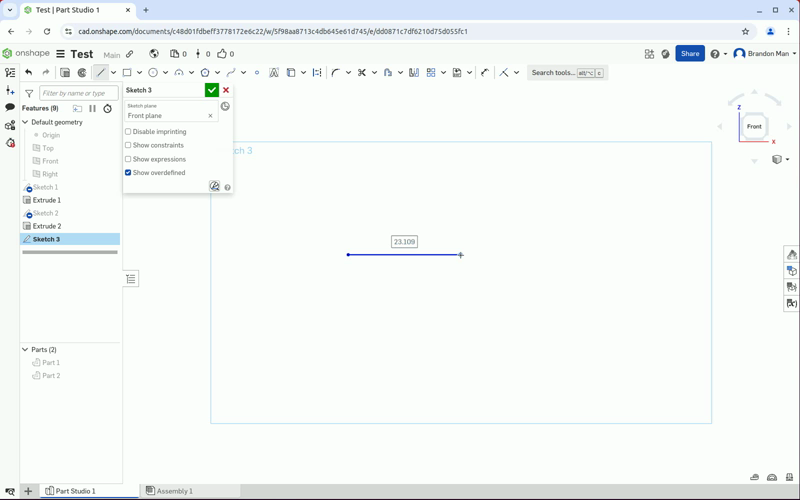
mouse_move(490, 254)
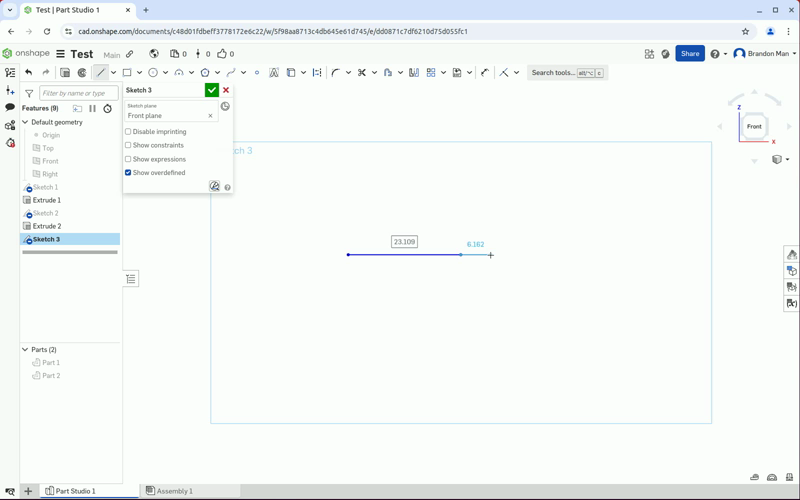
mouse_move(460, 241)
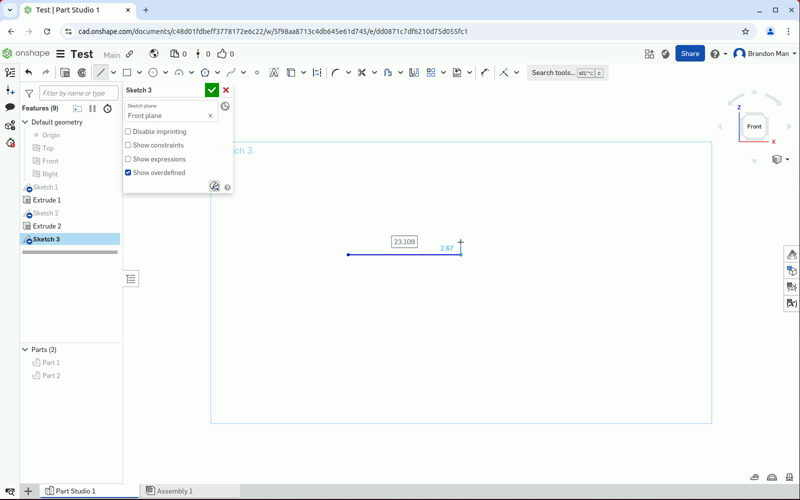
click(460, 241)
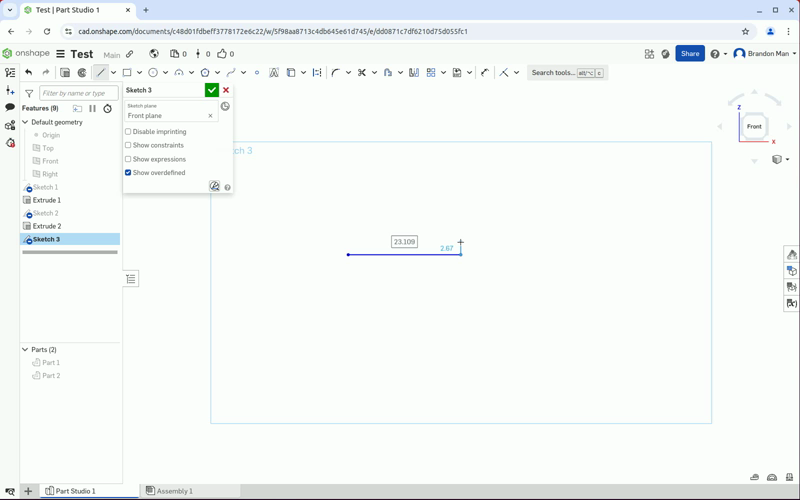
key_up(shift)
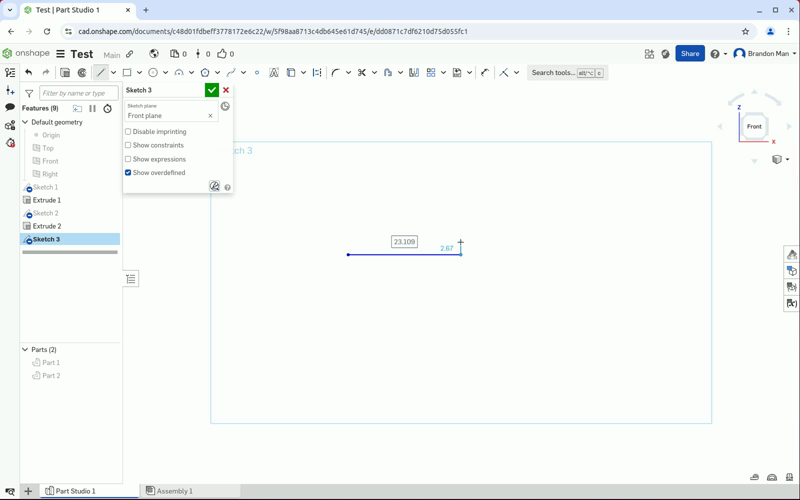
key_down(shift)
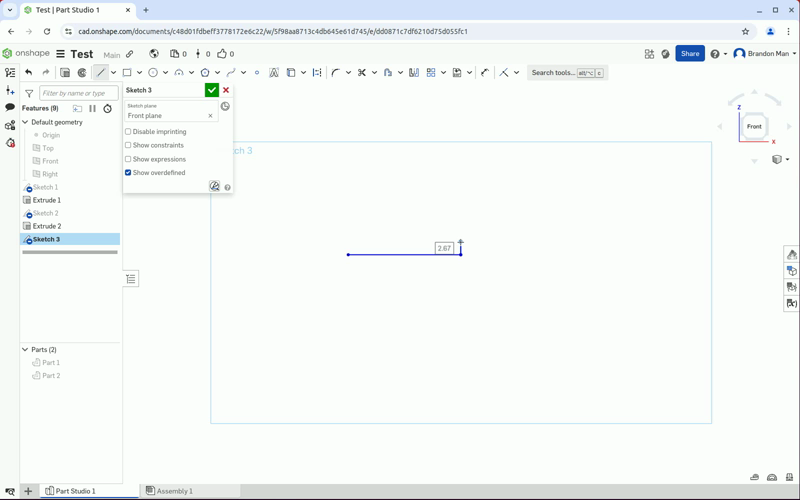
mouse_move(490, 241)
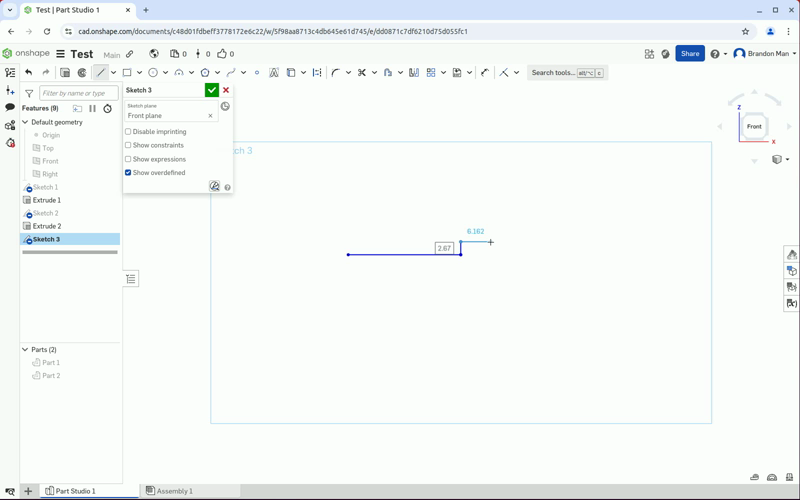
mouse_move(441, 223)
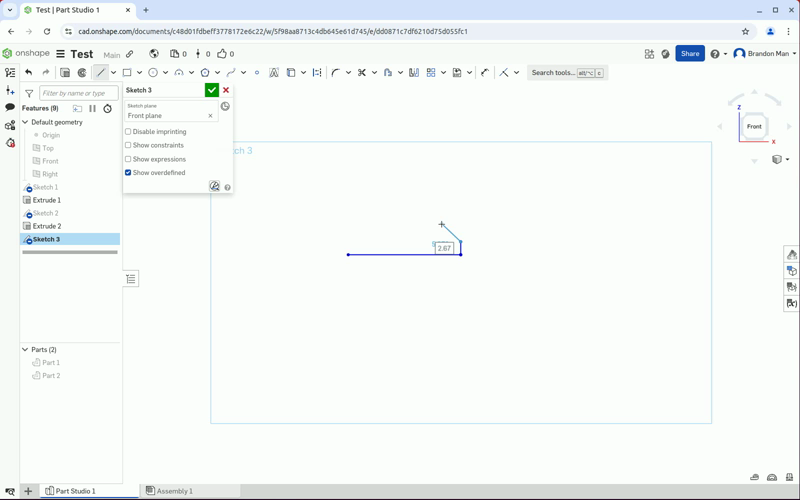
click(441, 223)
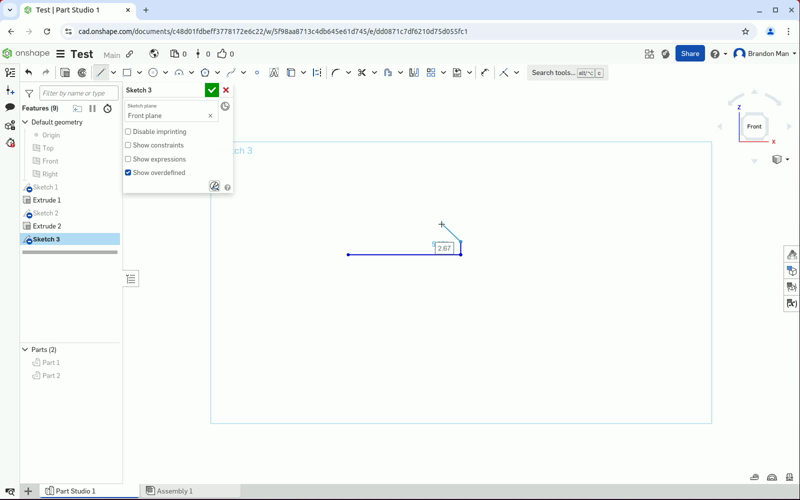
key_up(shift)
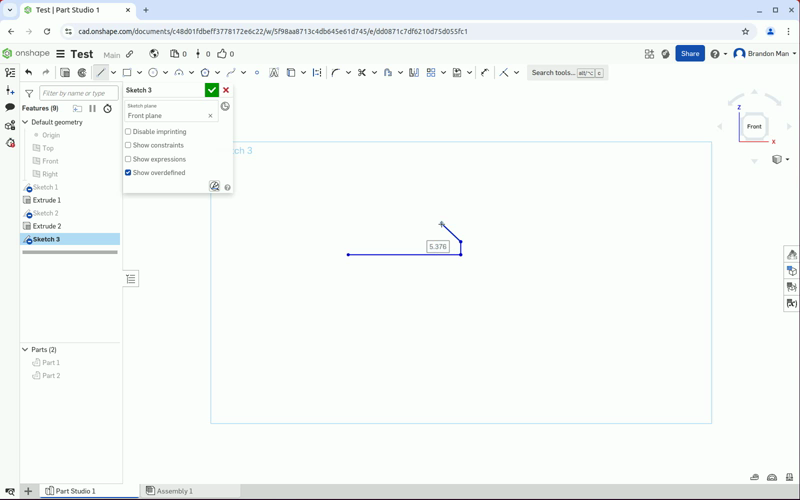
key_down(shift)
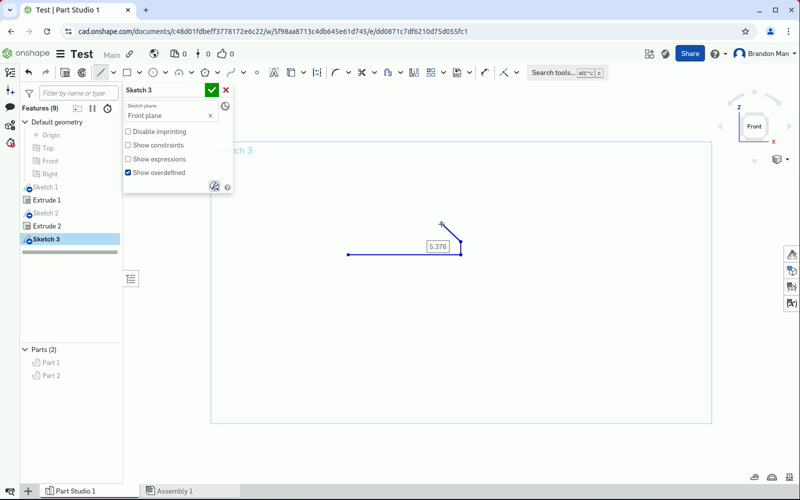
mouse_move(367, 223)
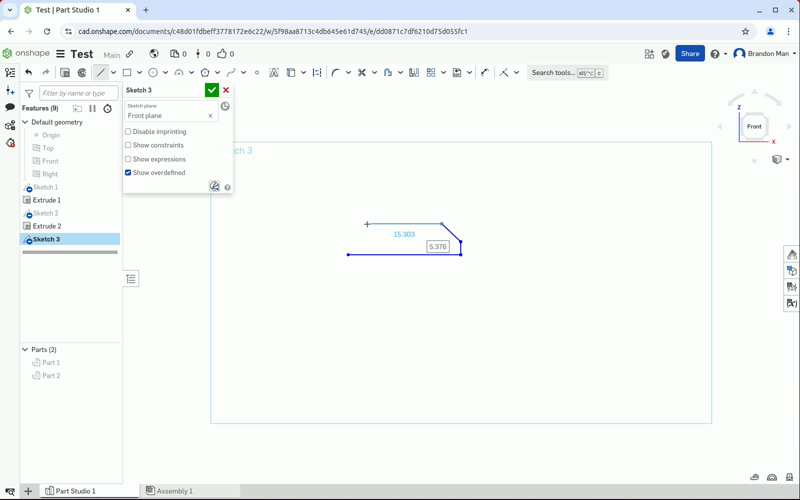
click(367, 223)
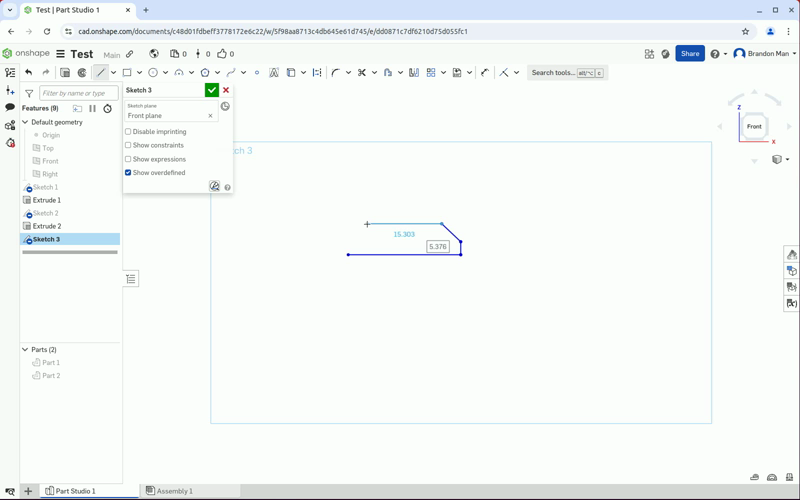
key_up(shift)
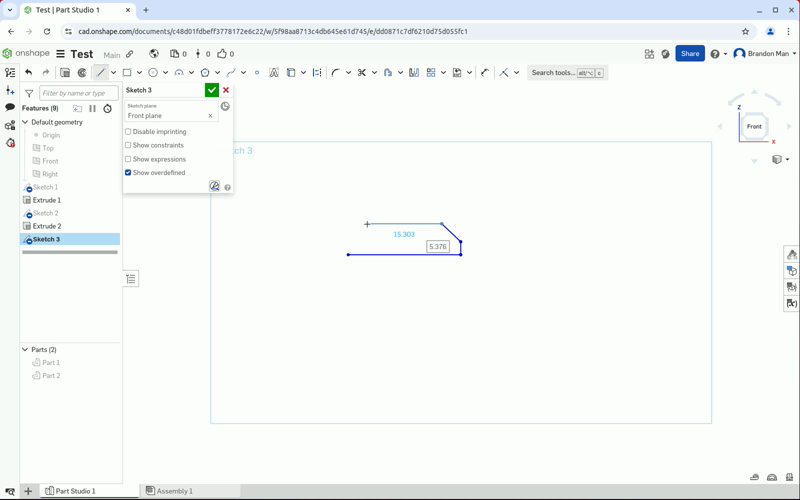
key_down(shift)
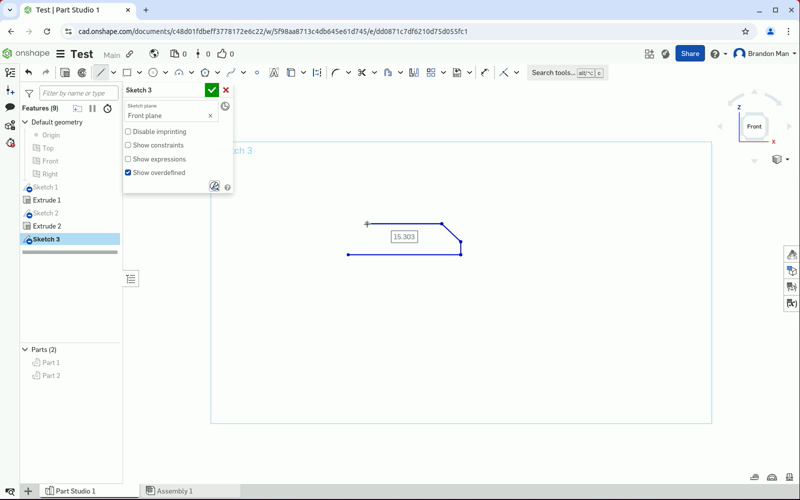
mouse_move(397, 223)
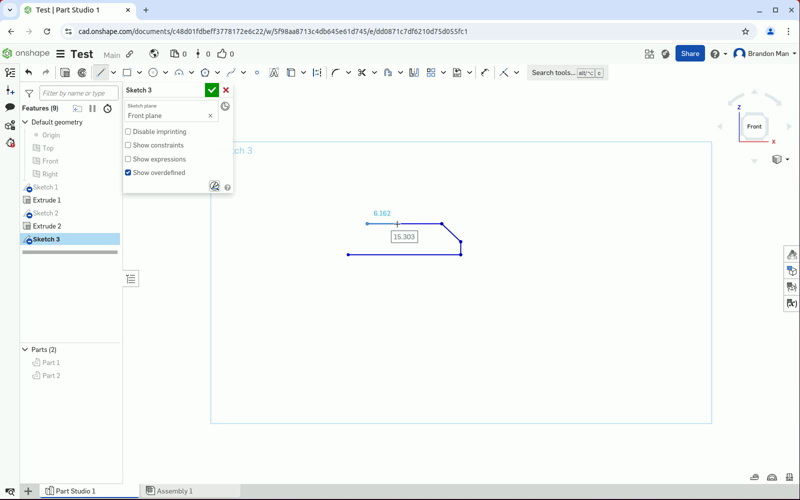
mouse_move(348, 241)
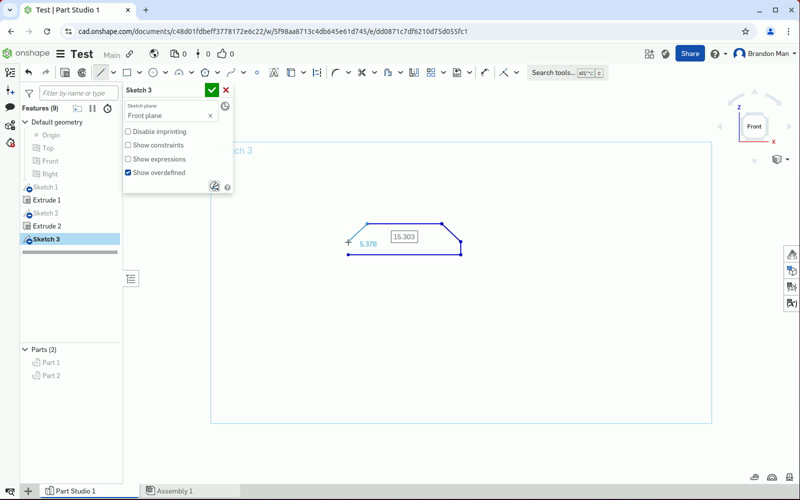
click(348, 241)
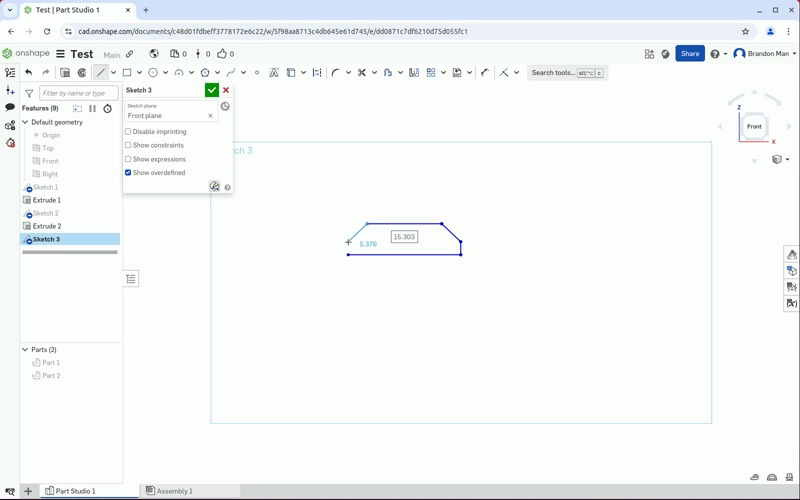
key_up(shift)
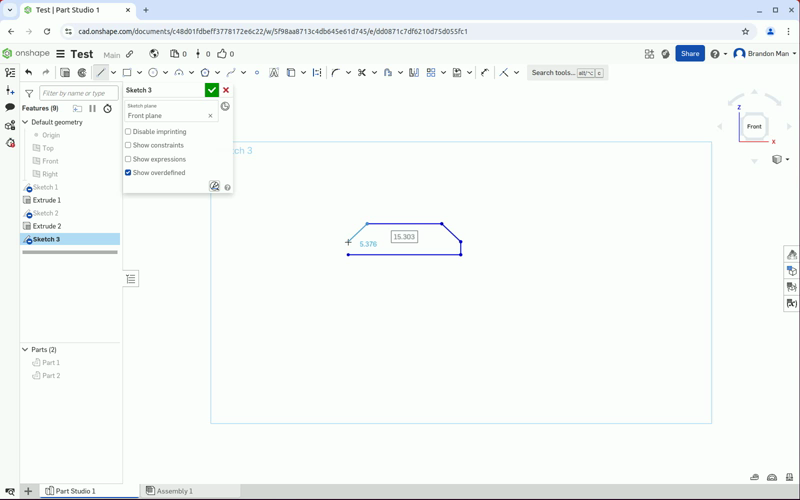
mouse_move(378, 241)
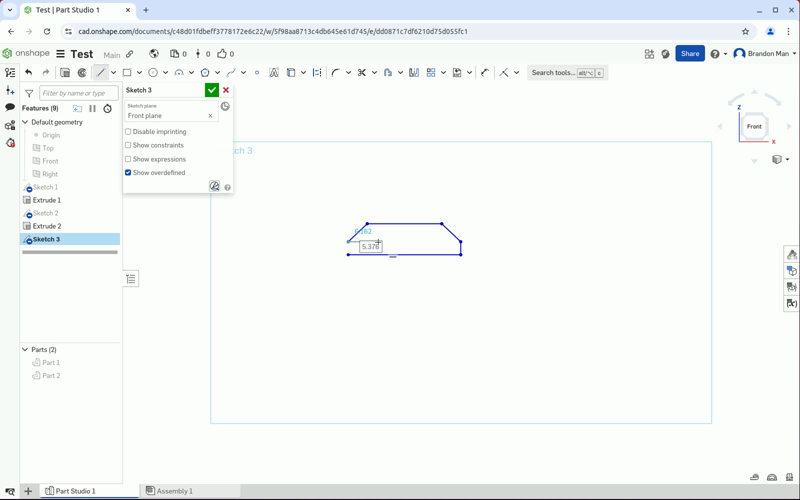
key_down(shift)
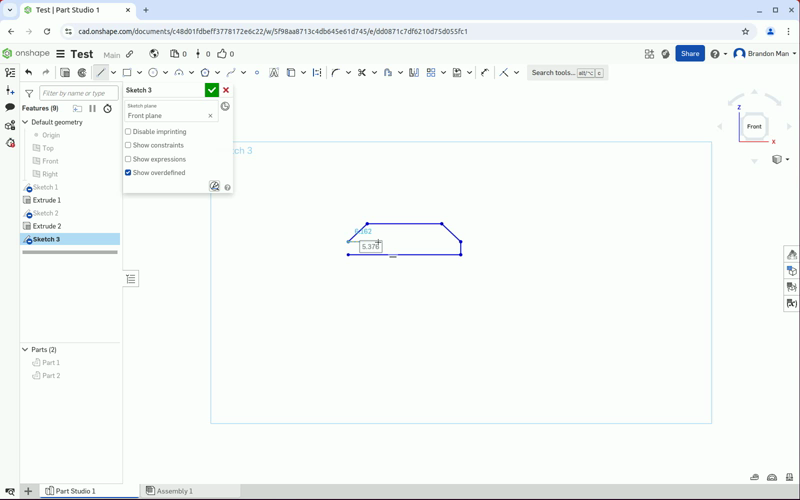
mouse_move(348, 254)
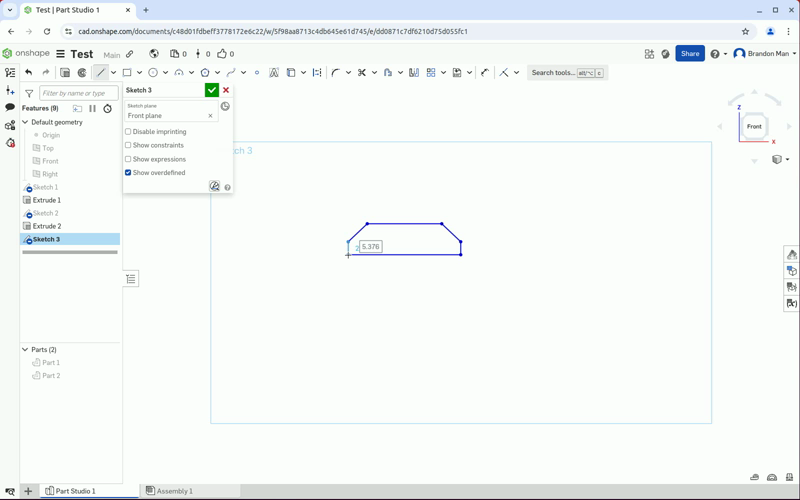
key_up(shift)
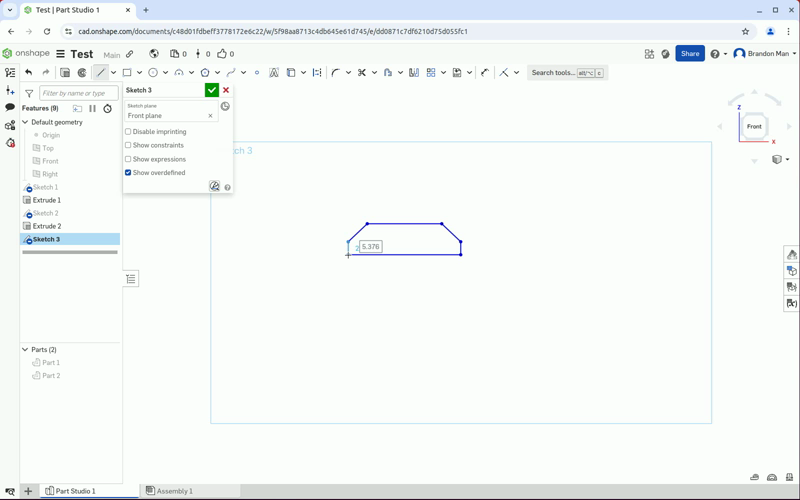
click(348, 254)
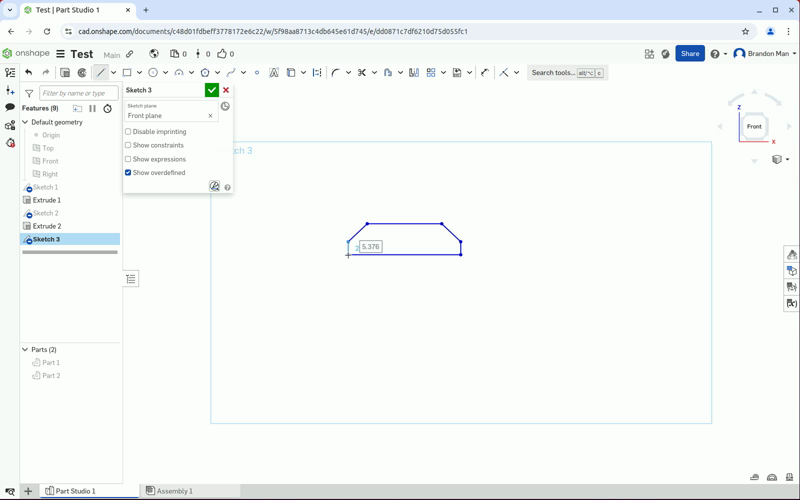
key(esc)
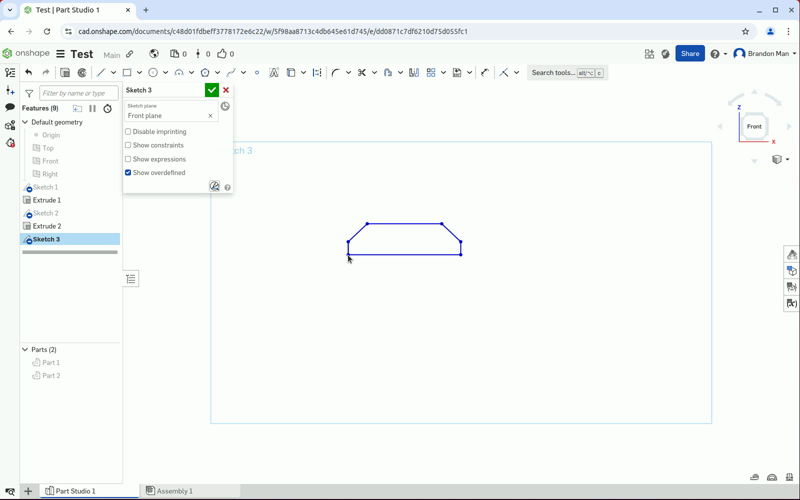
mouse_move(427, 230)
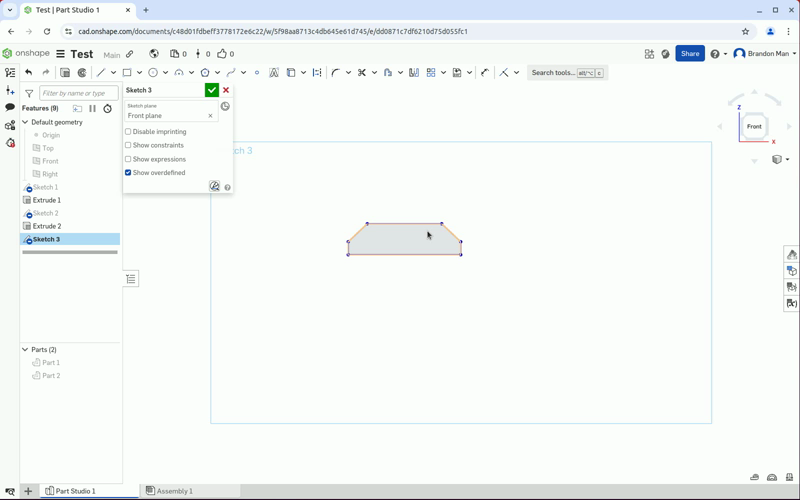
click(427, 230)
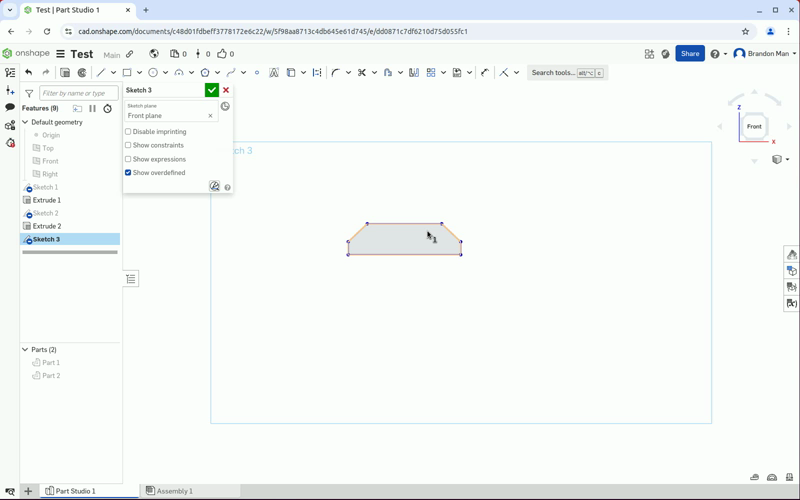
mouse_move(73, 352)
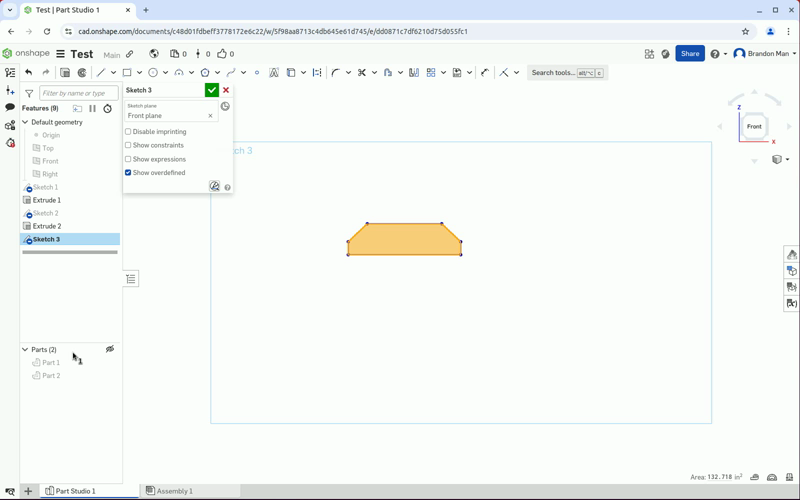
key(shift+y)
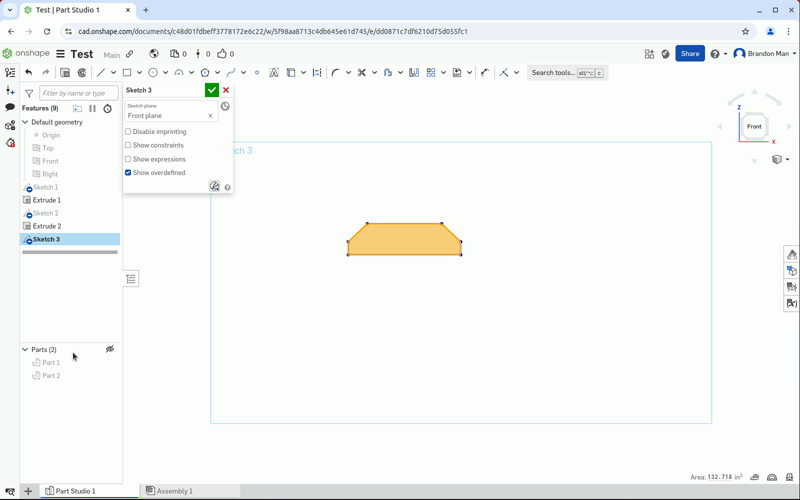
key(shift+e)
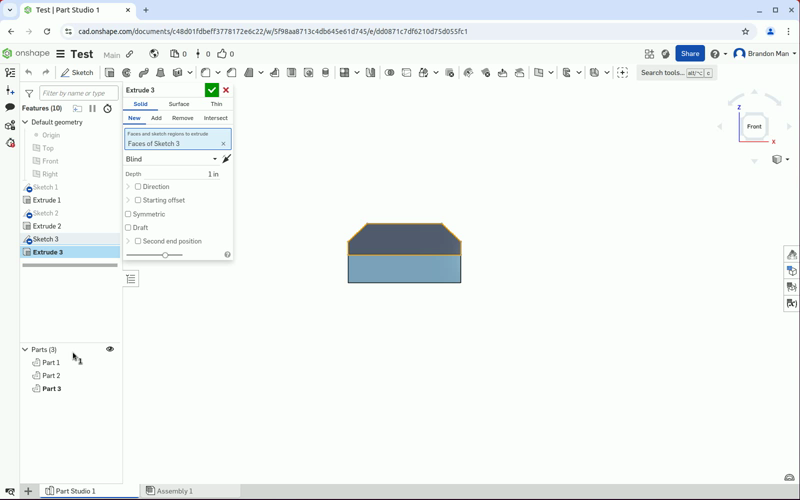
mouse_move(143, 106)
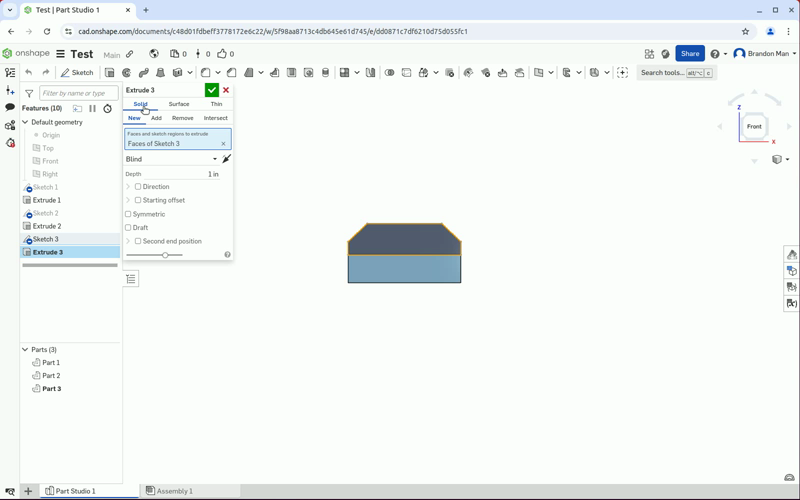
click(143, 106)
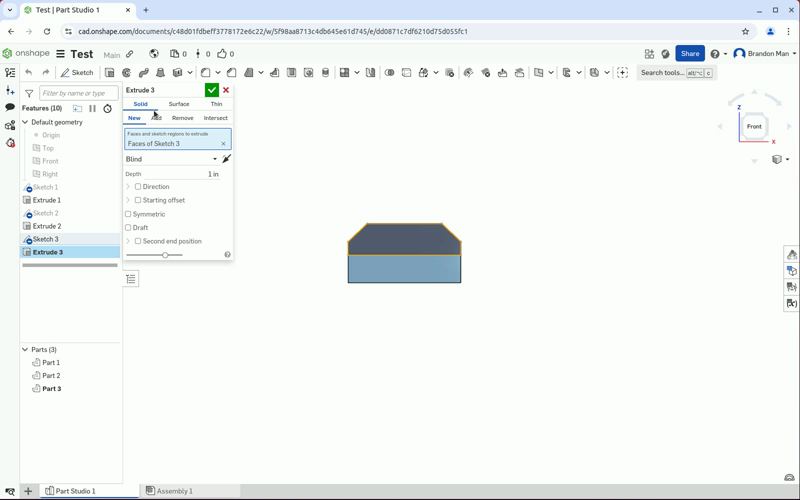
mouse_move(186, 120)
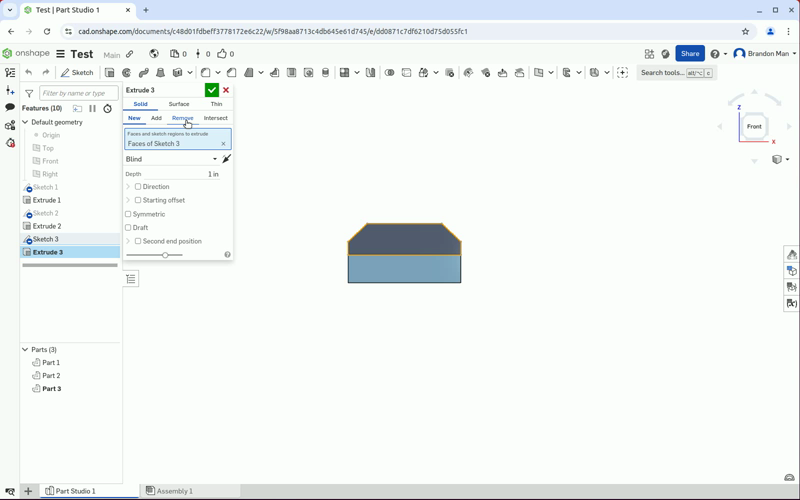
click(186, 120)
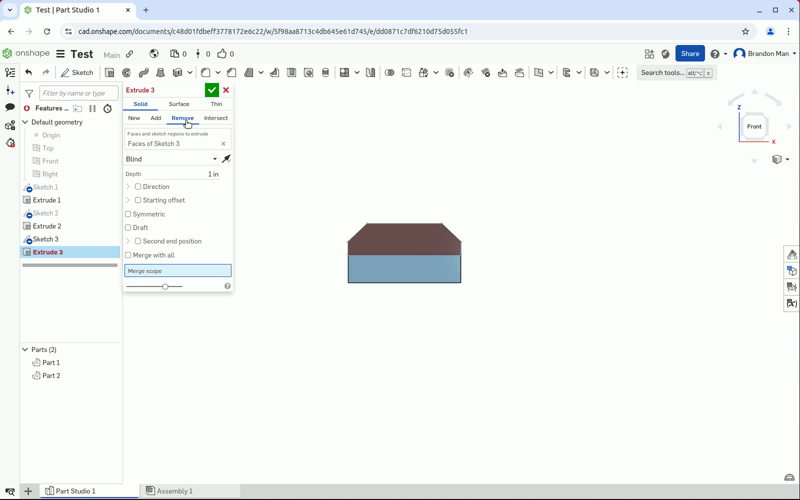
key(tab, 4)
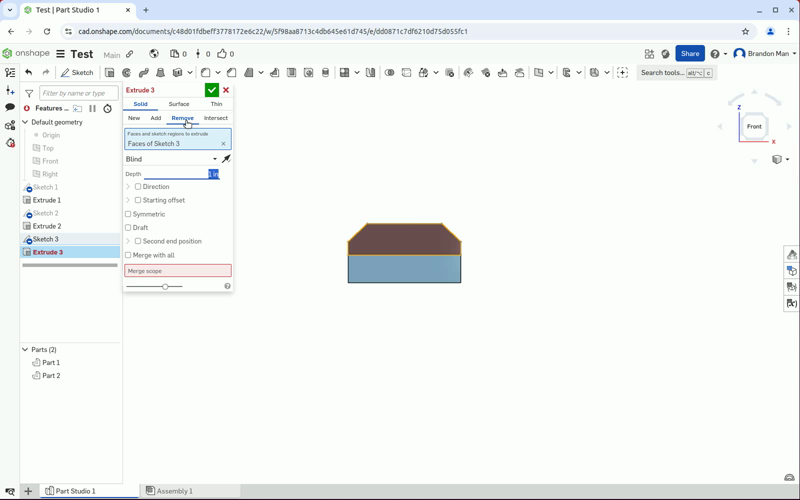
text(8.666)
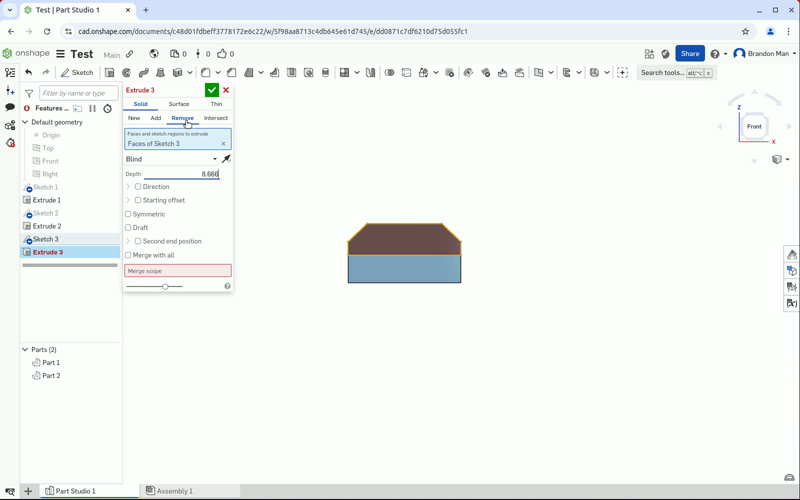
key(tab, 6)
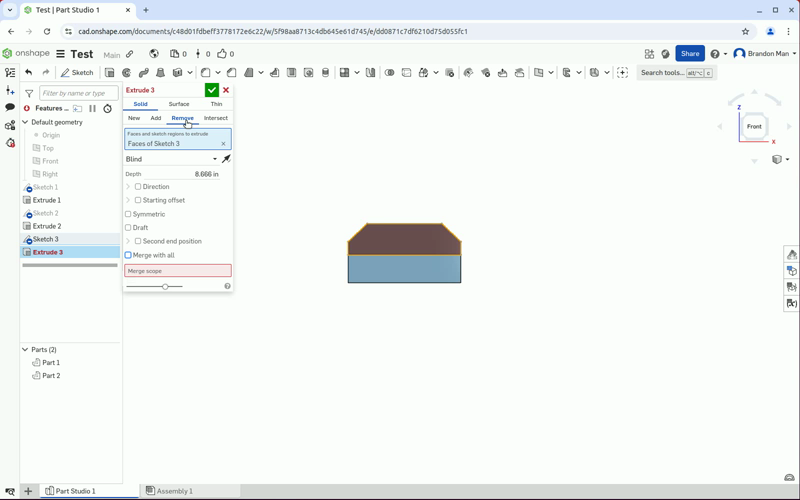
key(space)
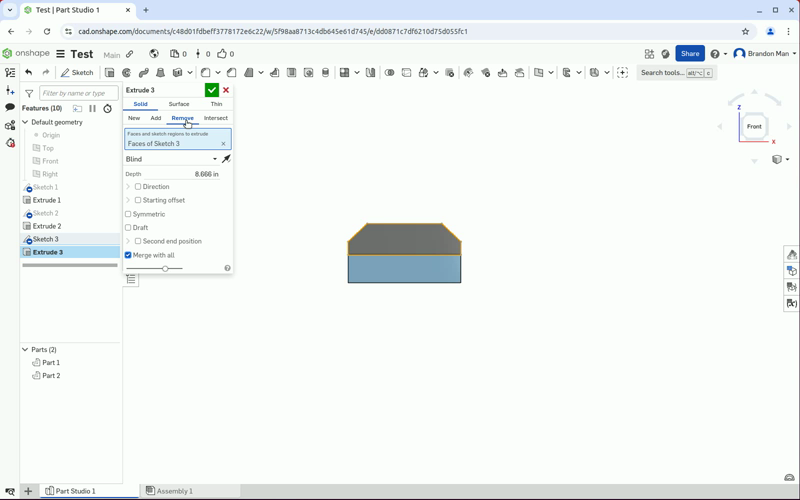
key(enter)
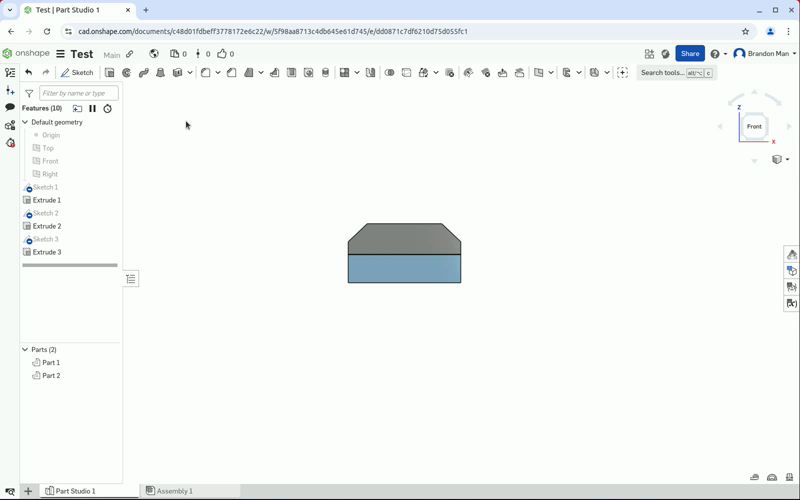
key(shift+h)
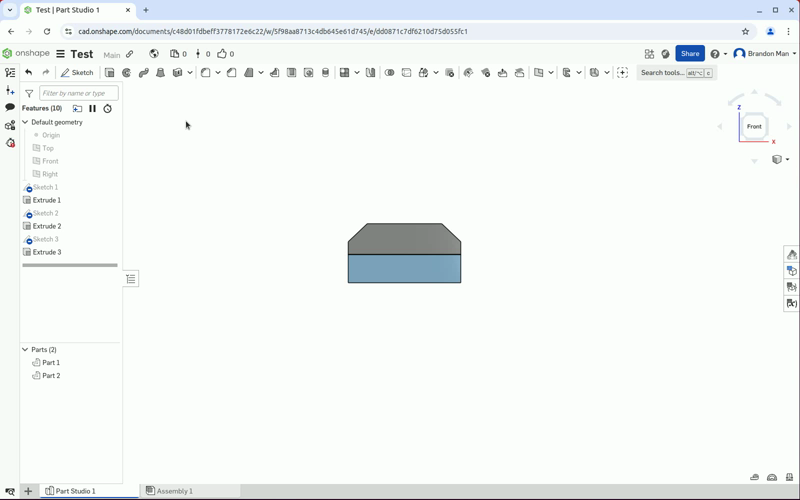
key(shift+h)
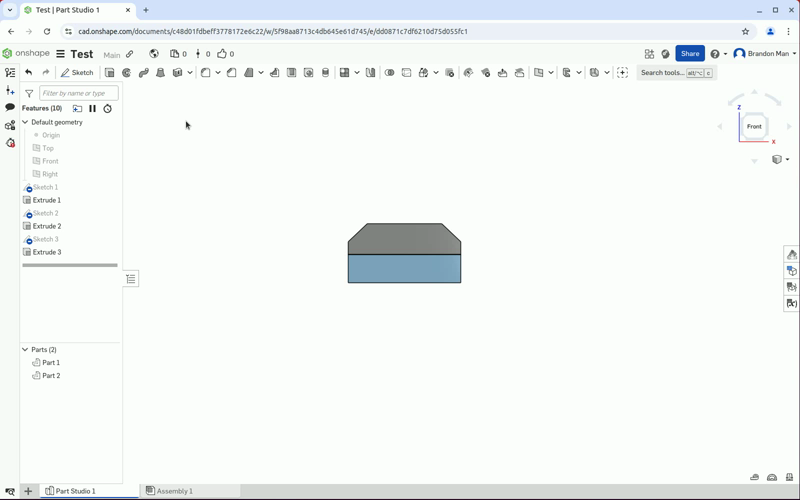
mouse_move(73, 189)
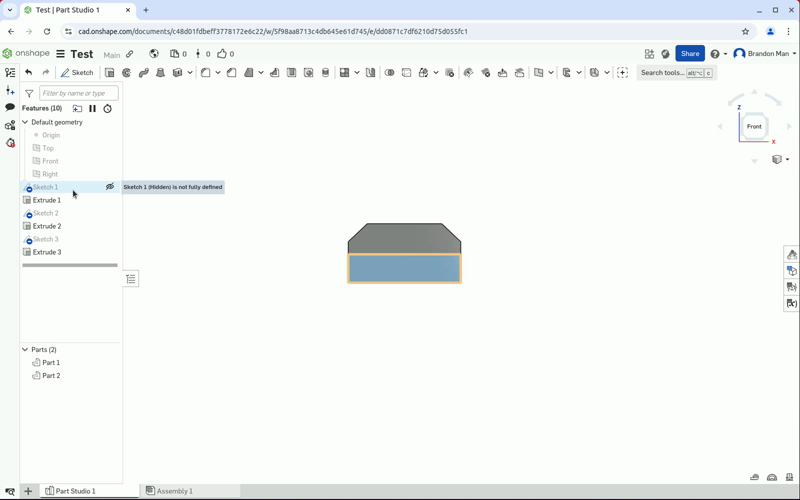
click(73, 189)
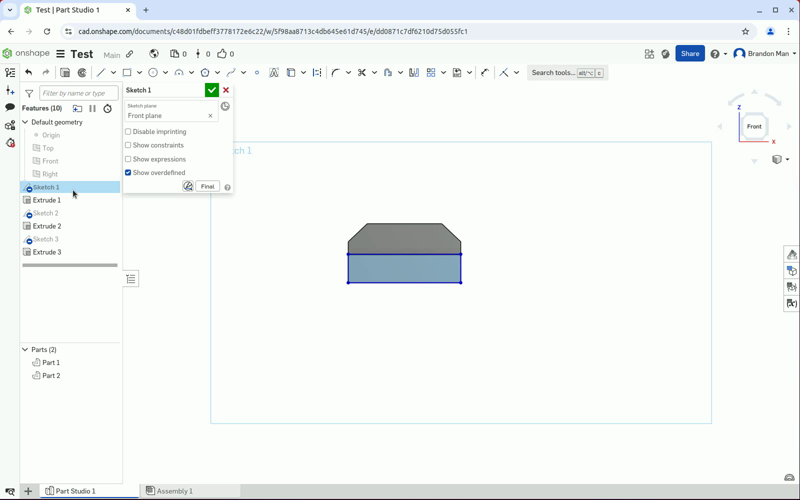
mouse_move(229, 92)
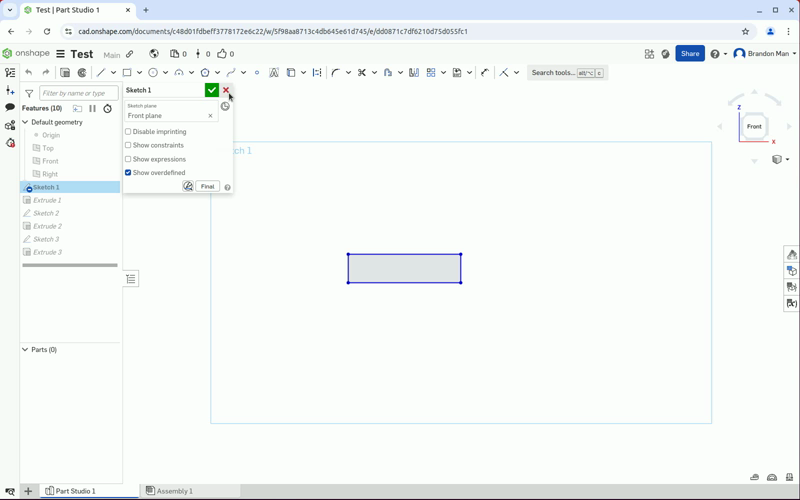
click(229, 92)
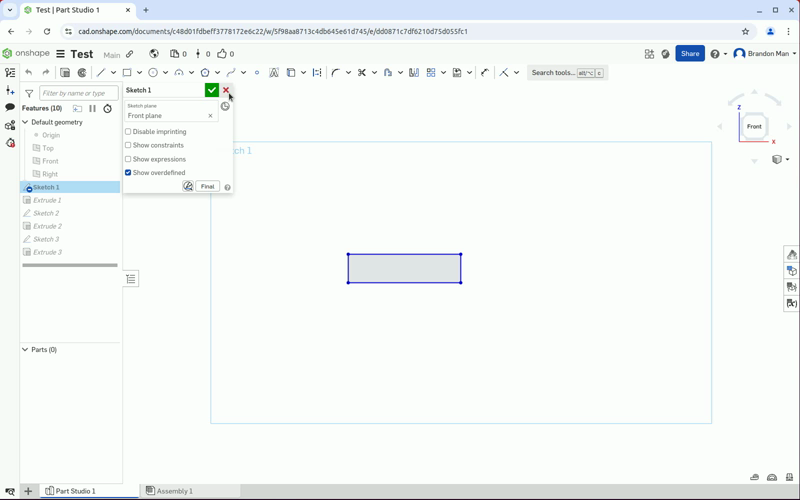
key(shift+s)
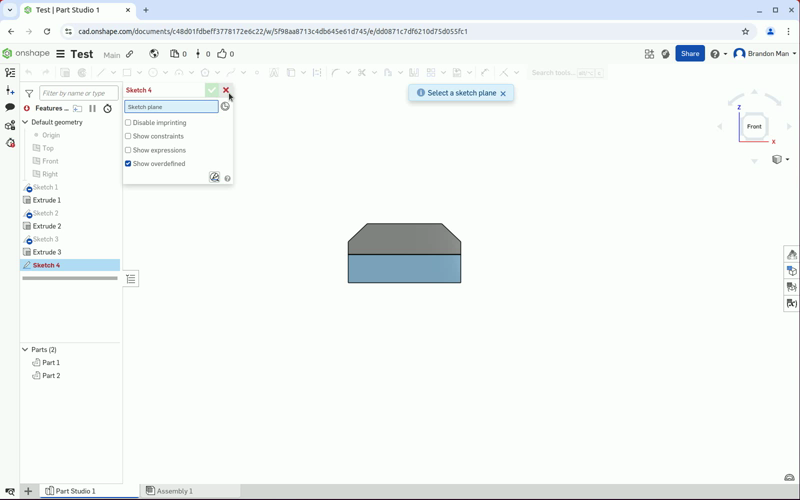
mouse_move(73, 163)
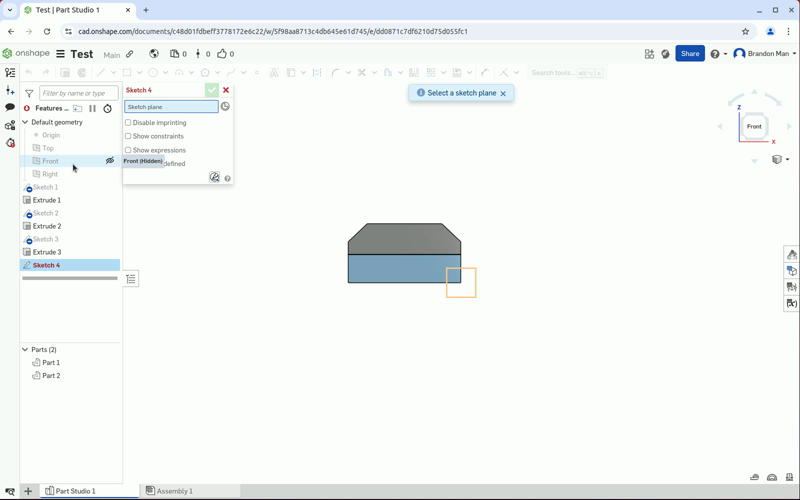
click(73, 163)
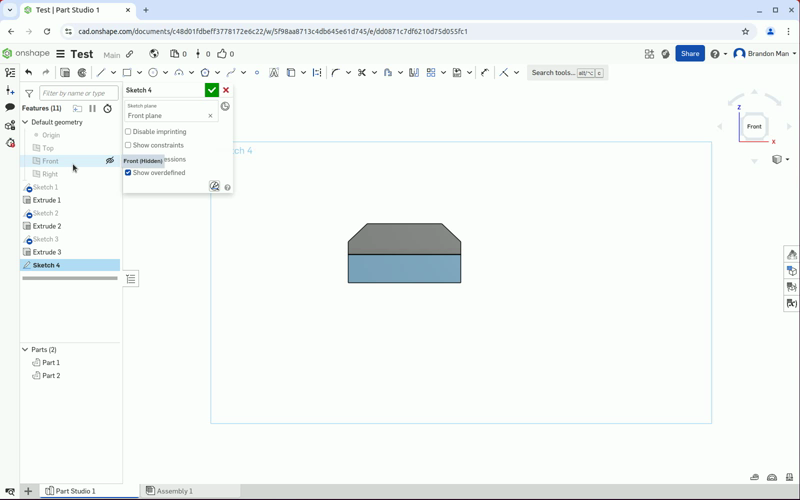
mouse_move(73, 352)
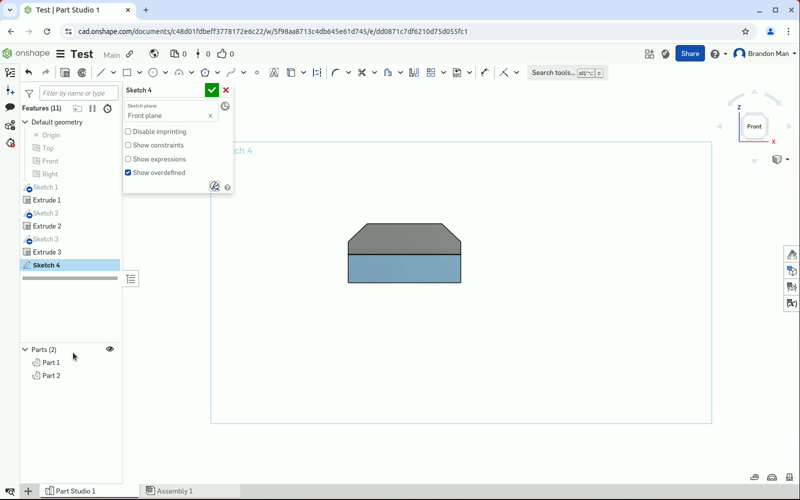
key(y)
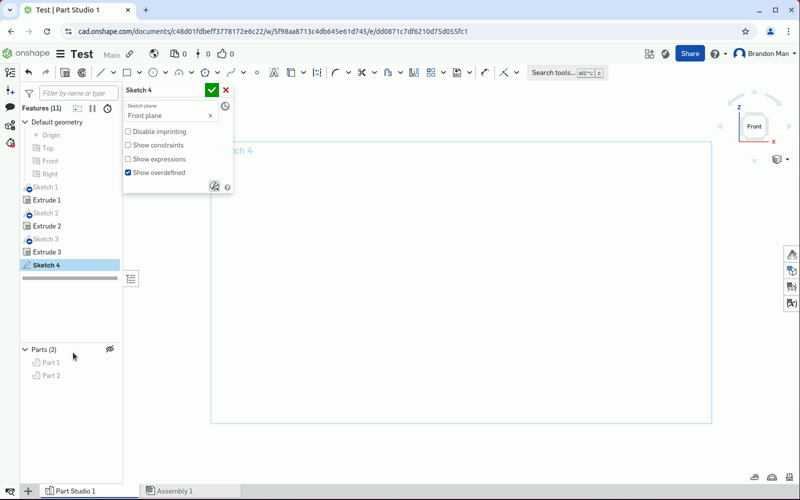
key(l)
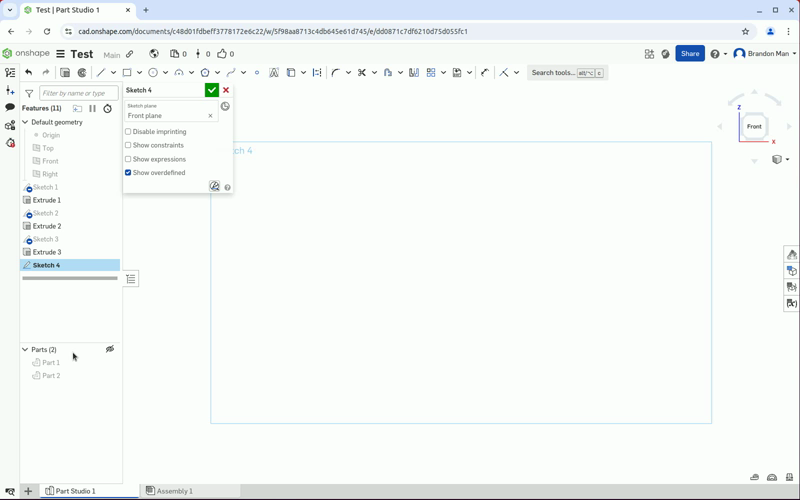
key_down(shift)
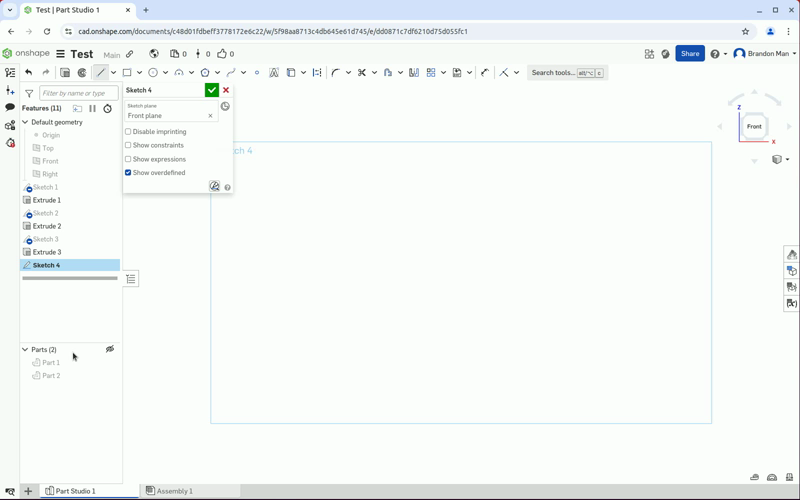
mouse_move(361, 270)
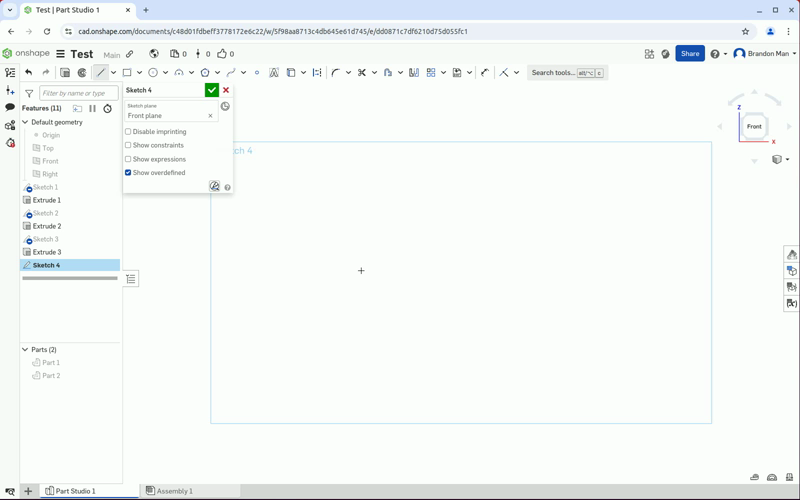
click(361, 270)
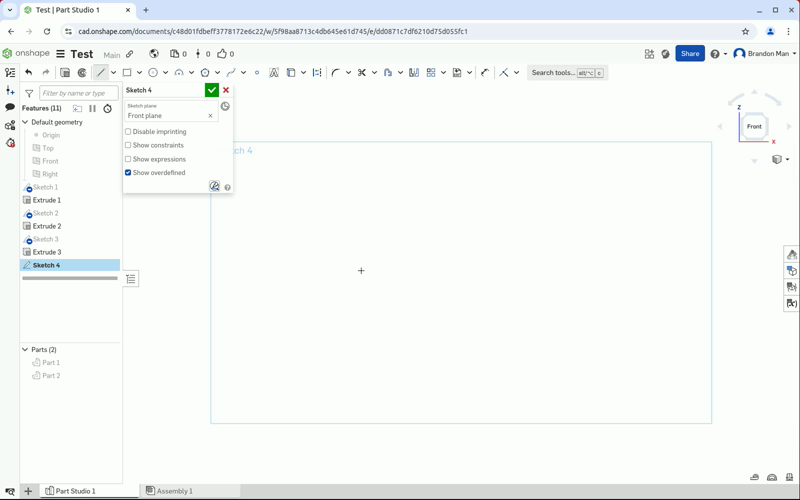
key_up(shift)
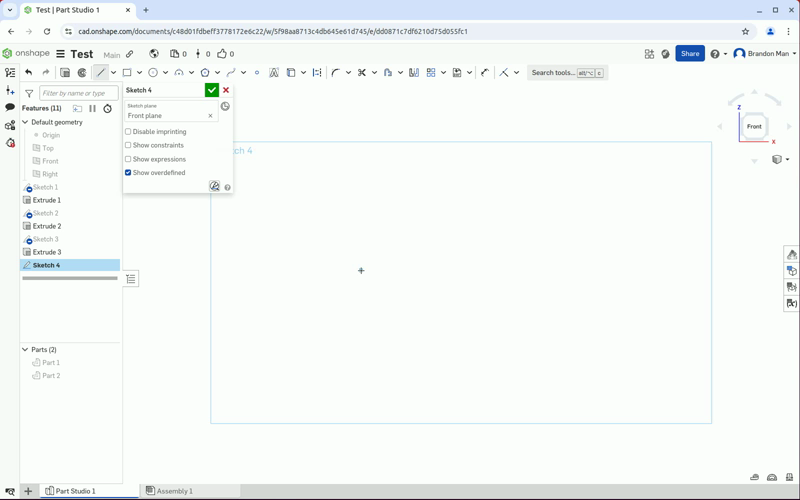
key_down(shift)
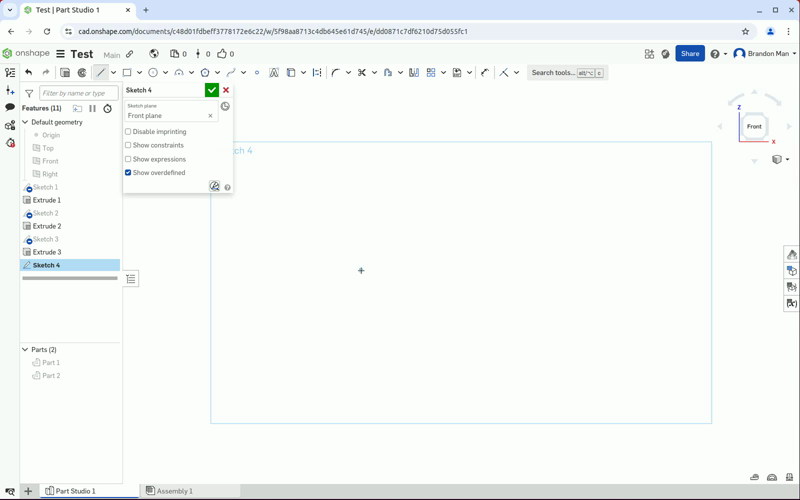
mouse_move(391, 270)
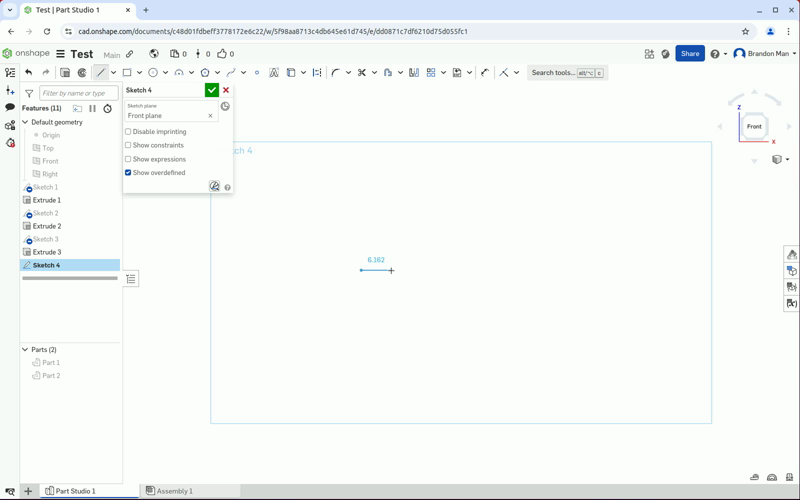
mouse_move(374, 282)
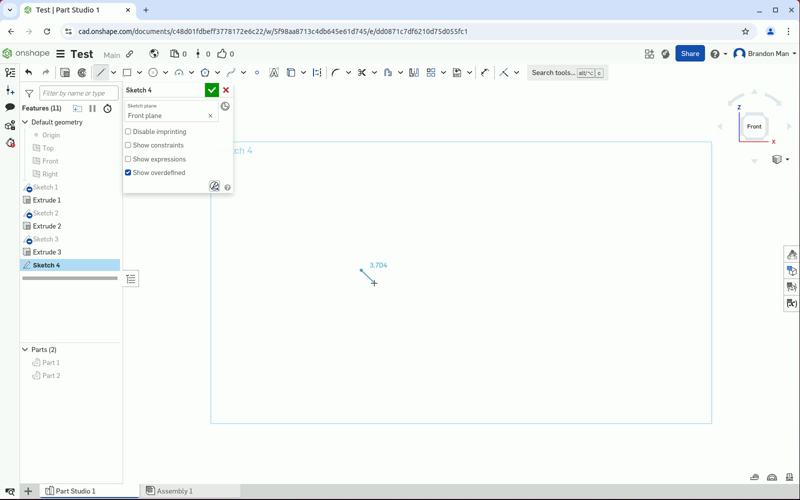
click(374, 282)
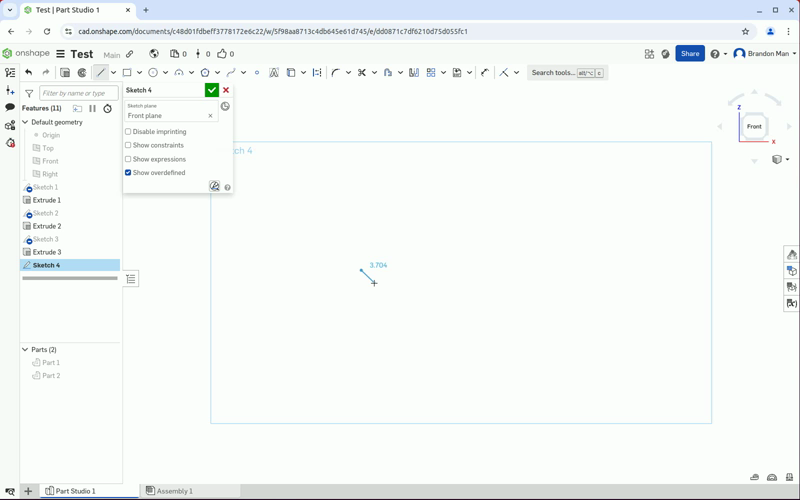
key_up(shift)
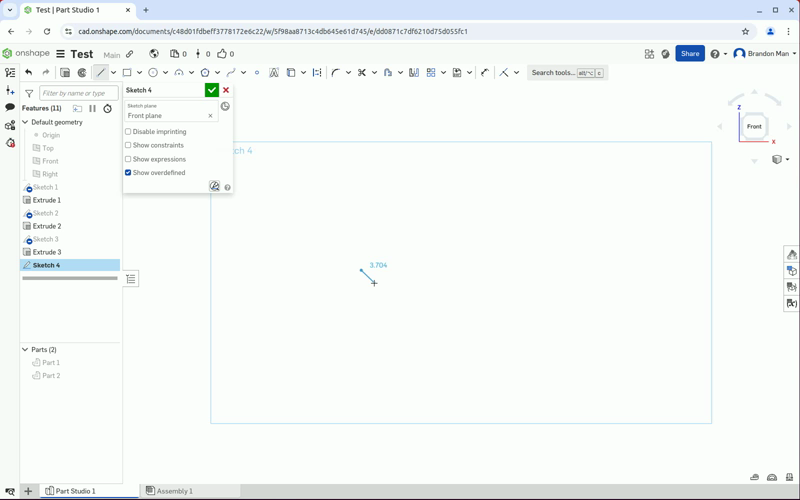
key_down(shift)
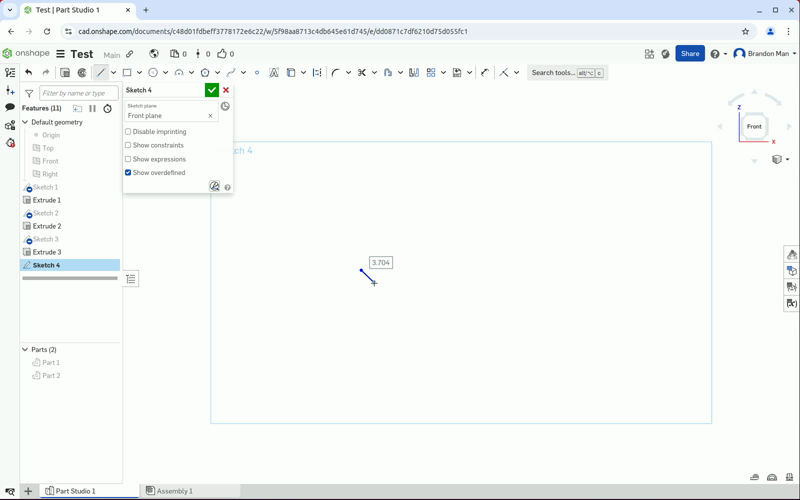
mouse_move(436, 282)
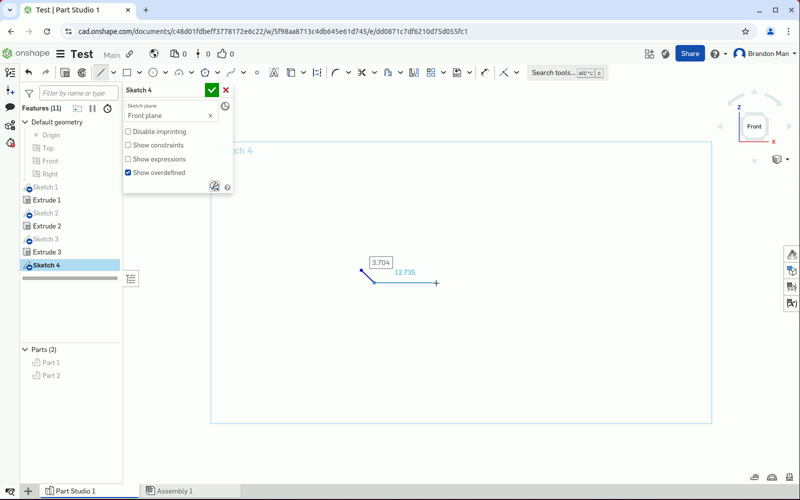
click(436, 282)
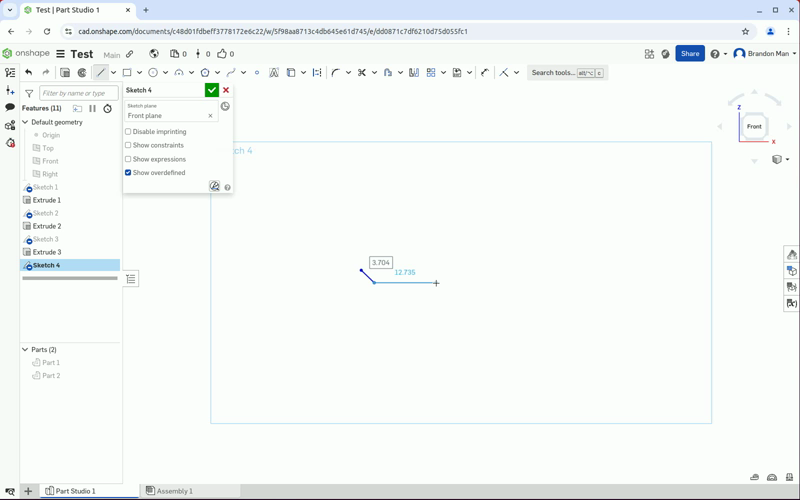
key_up(shift)
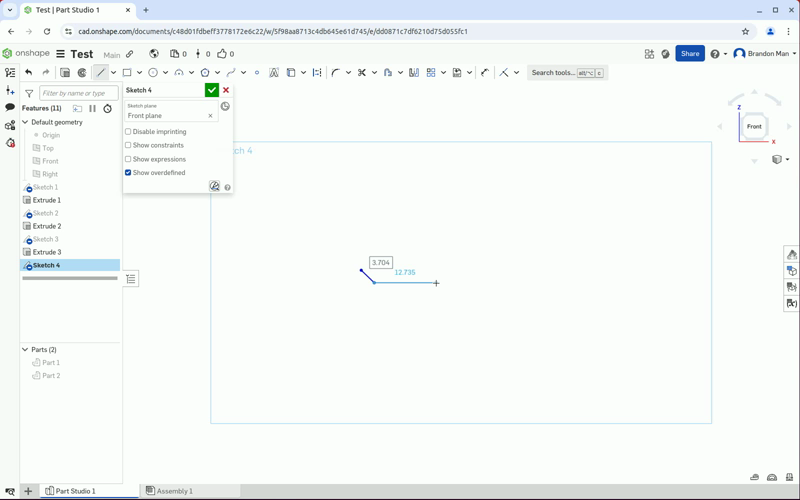
key_down(shift)
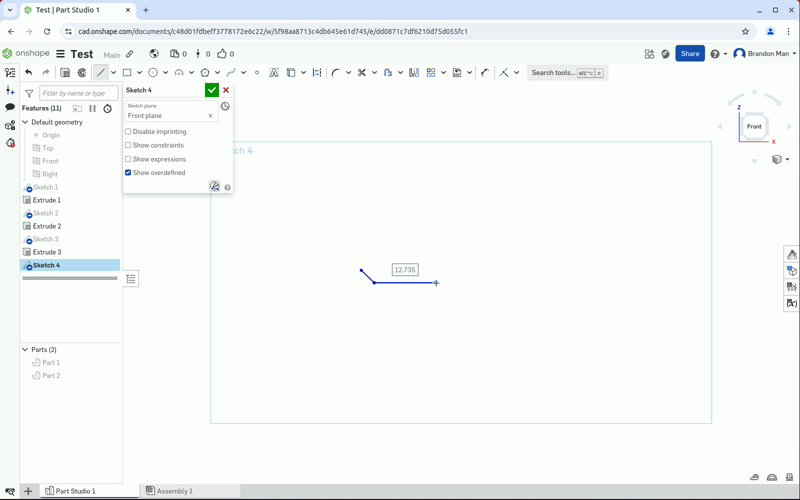
mouse_move(466, 282)
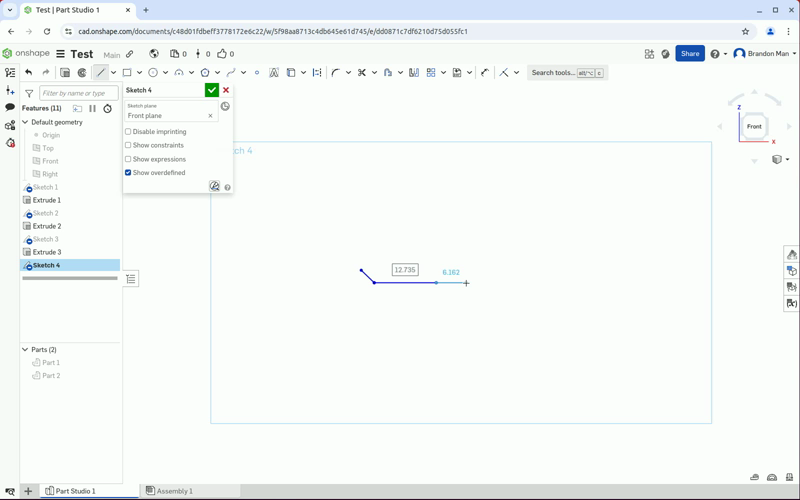
mouse_move(449, 270)
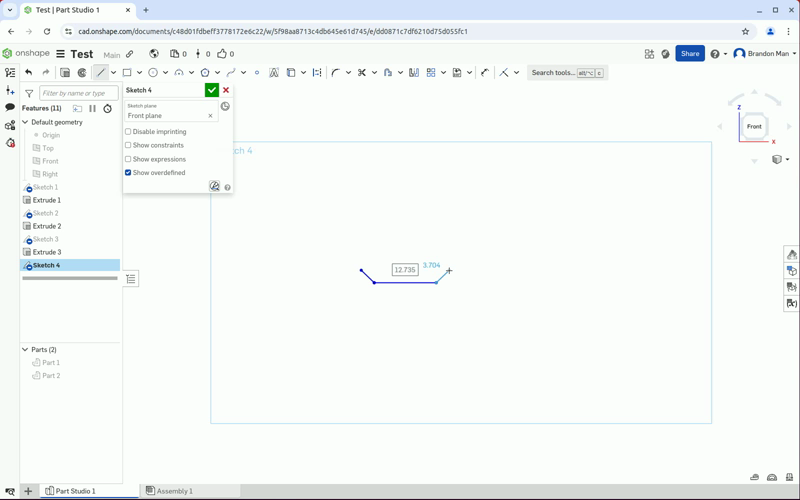
click(449, 270)
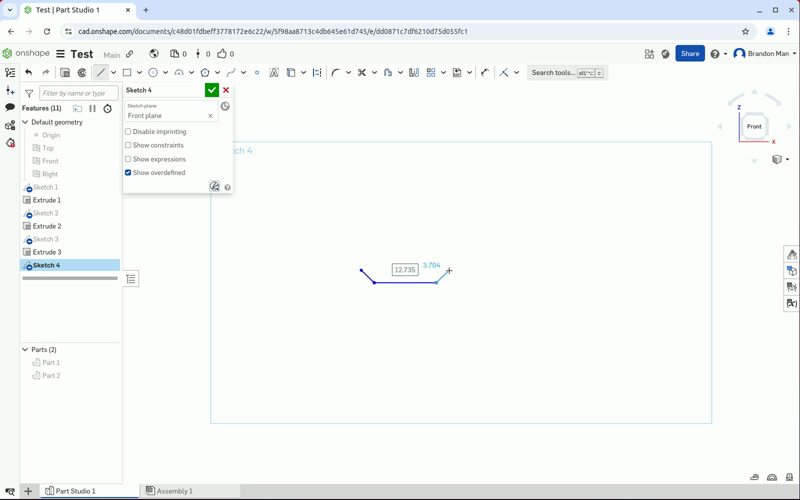
key_up(shift)
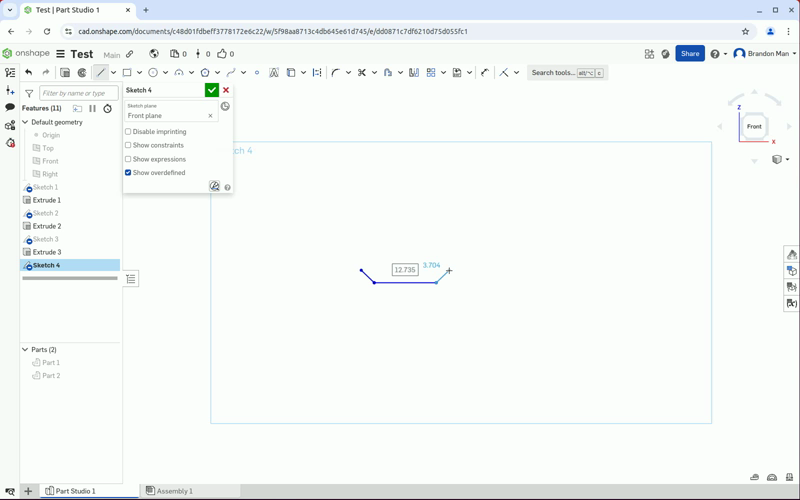
key_down(shift)
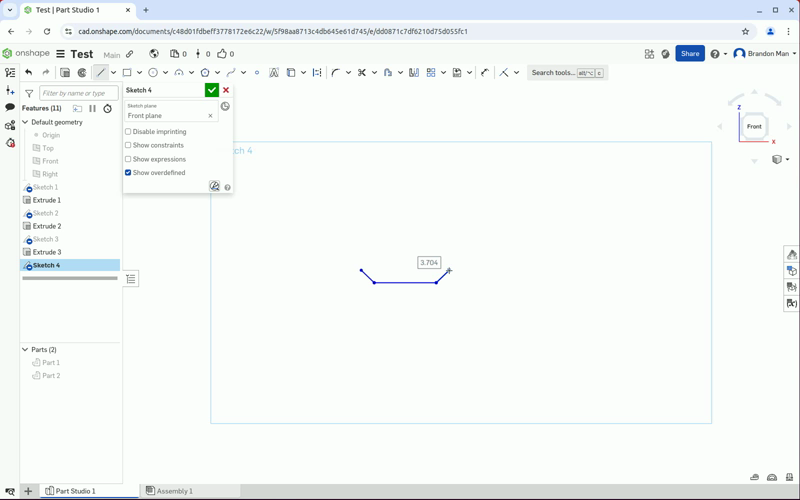
mouse_move(361, 270)
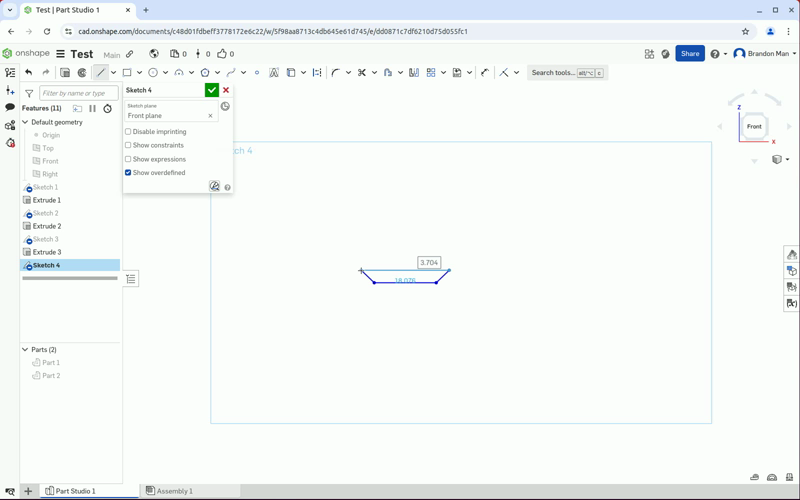
key_up(shift)
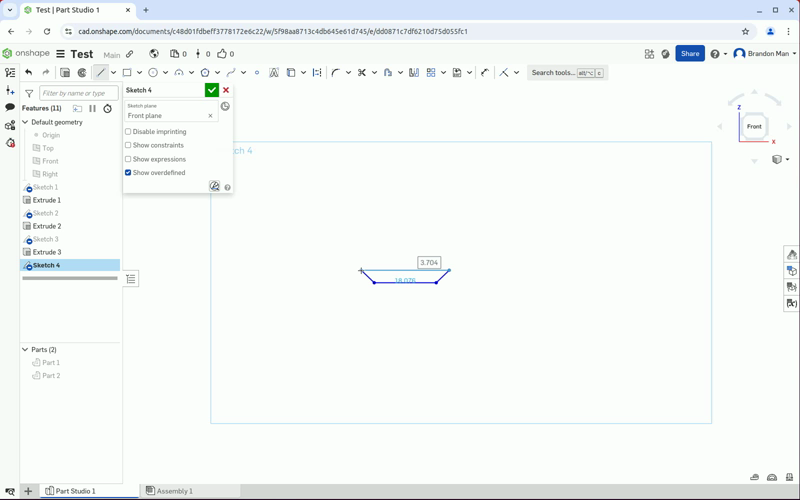
click(361, 270)
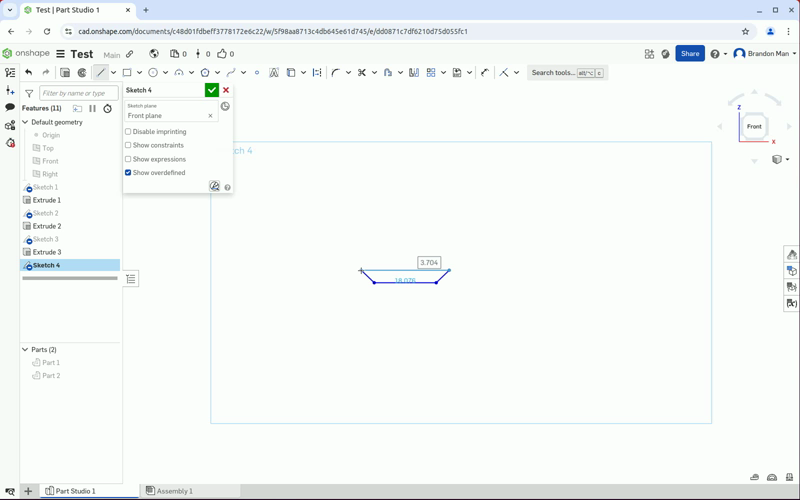
key(esc)
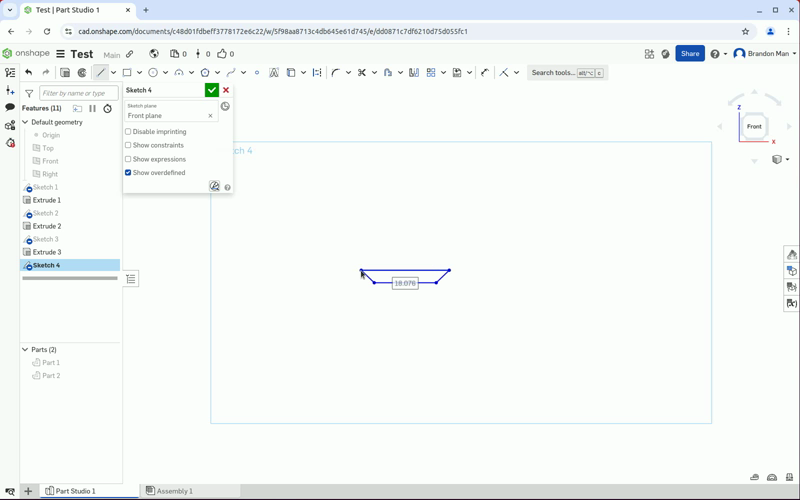
mouse_move(437, 275)
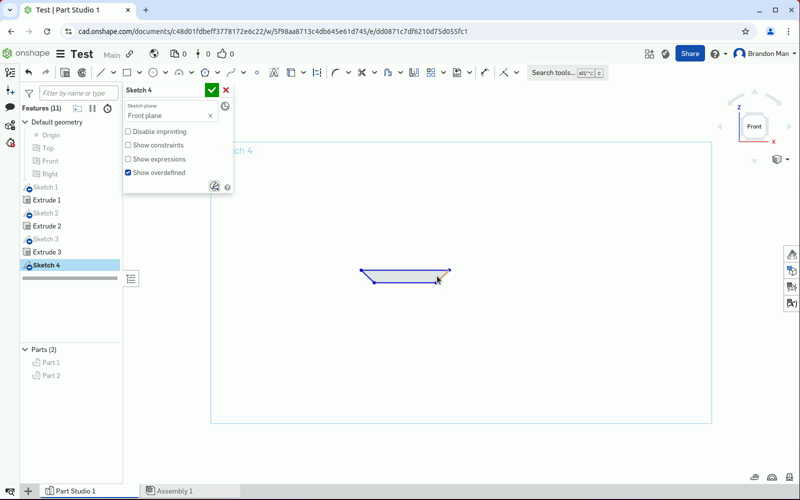
scroll(6)
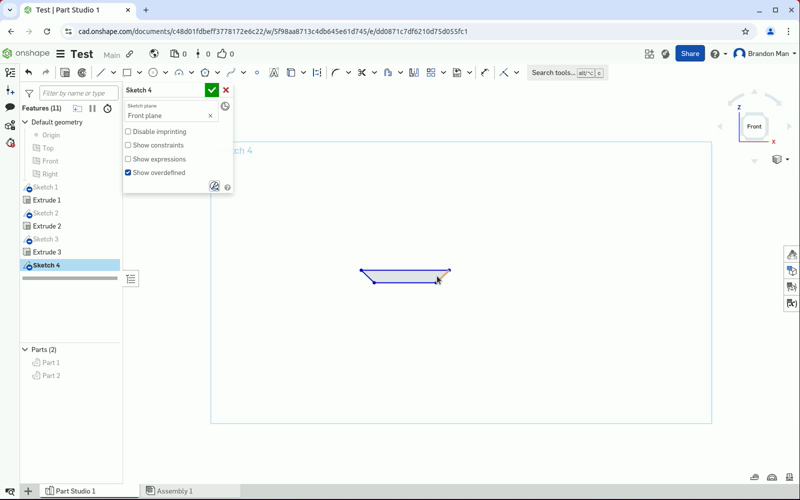
scroll(6)
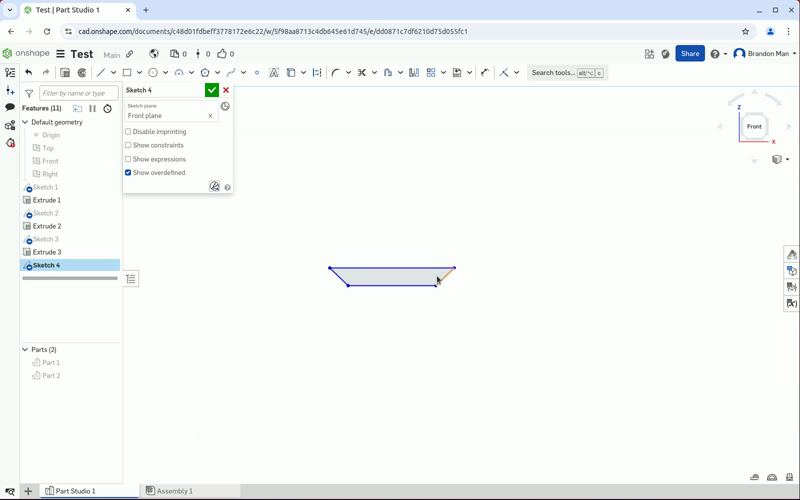
scroll(6)
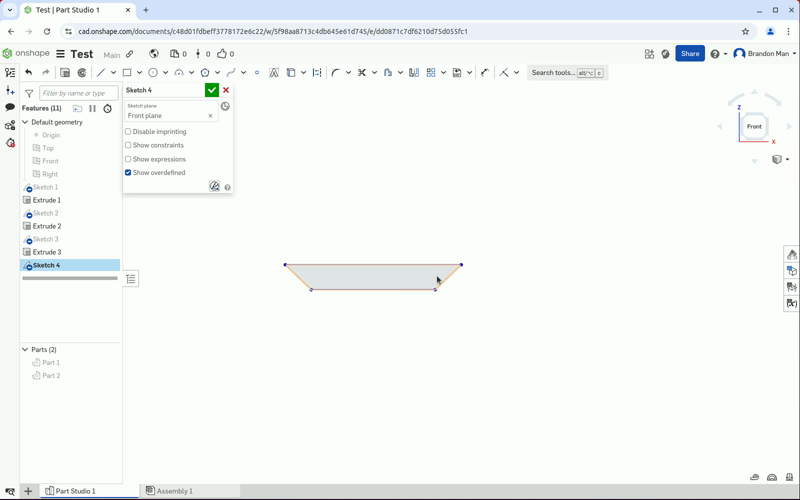
scroll(6)
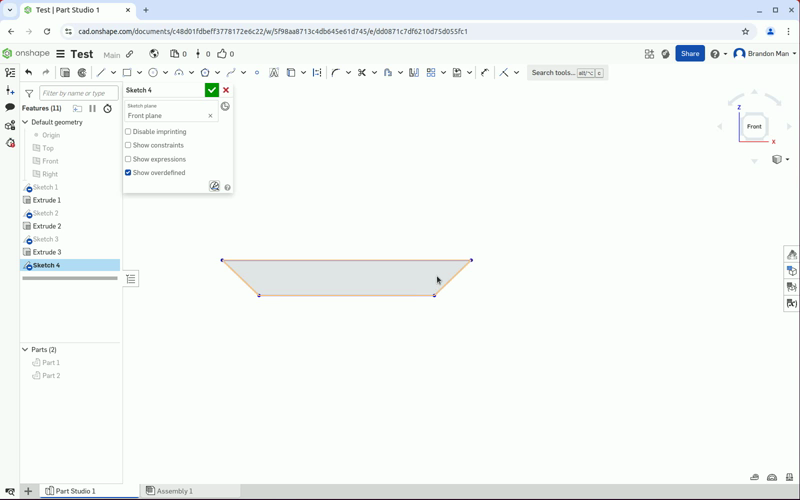
scroll(6)
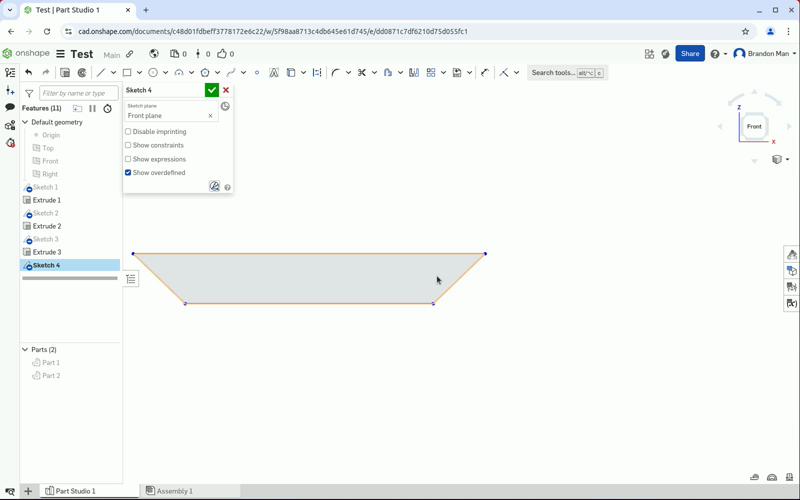
scroll(6)
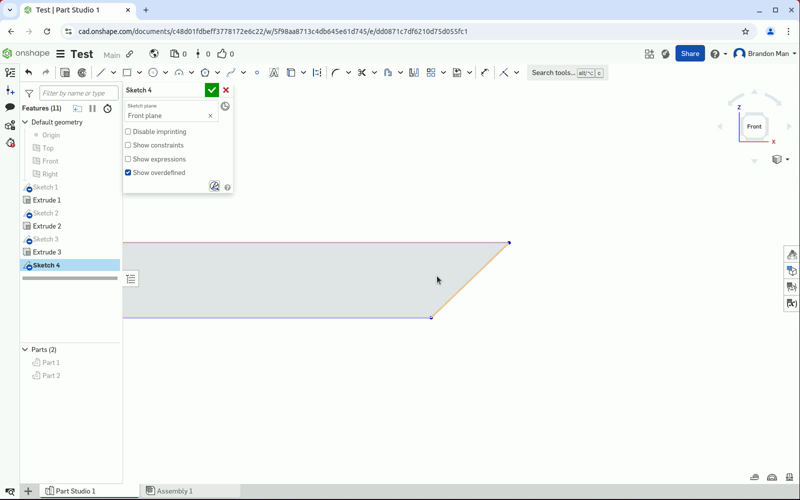
scroll(6)
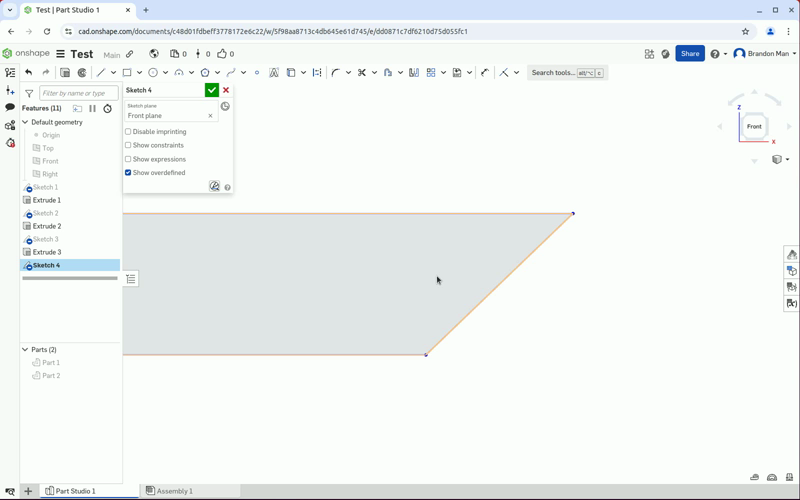
click(437, 275)
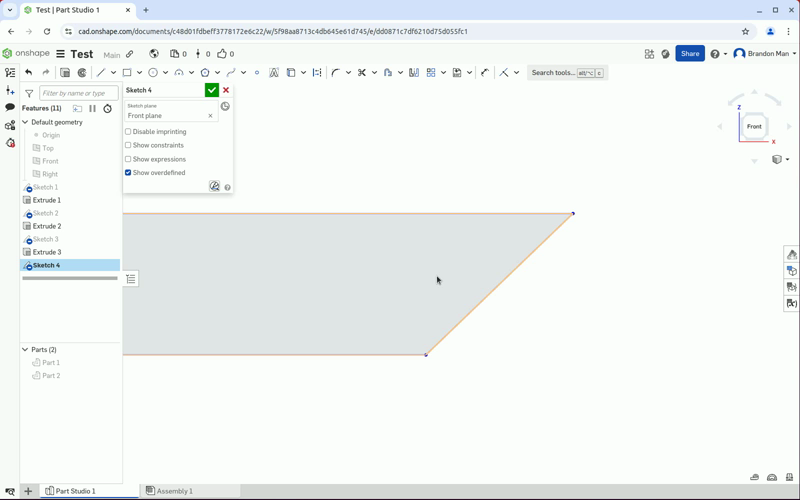
scroll(-6)
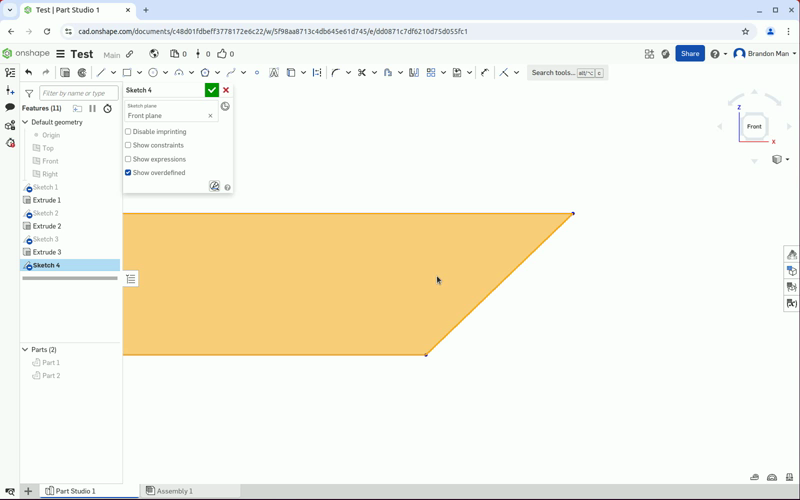
scroll(-6)
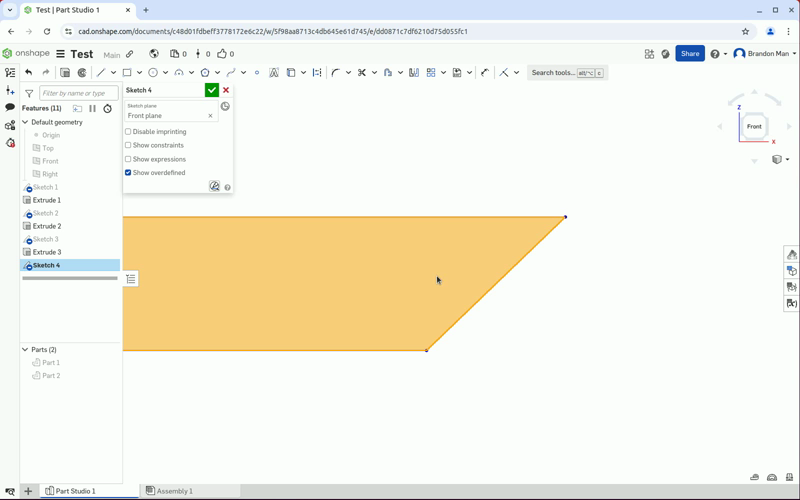
scroll(-6)
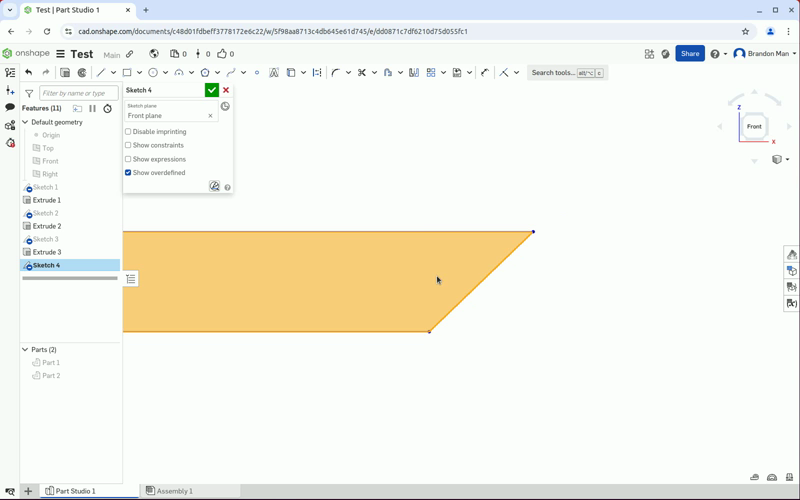
scroll(-6)
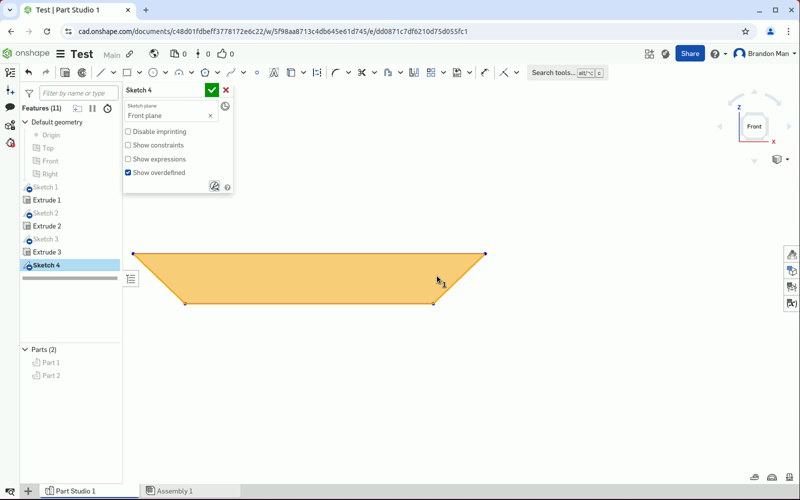
scroll(-6)
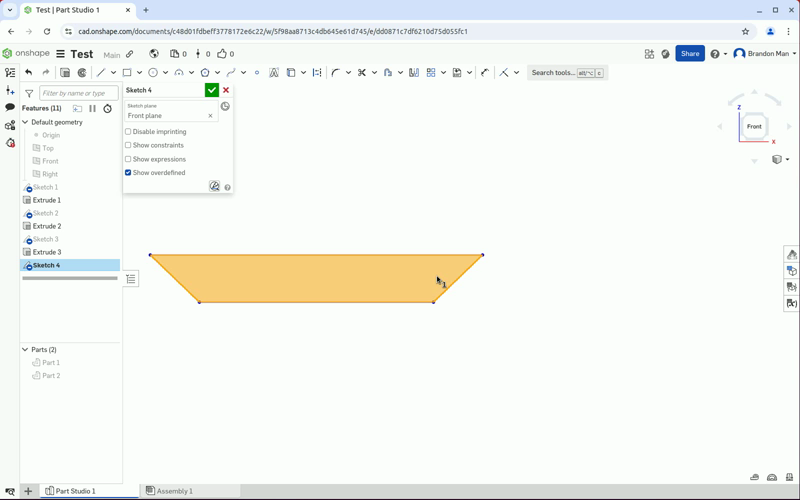
scroll(-6)
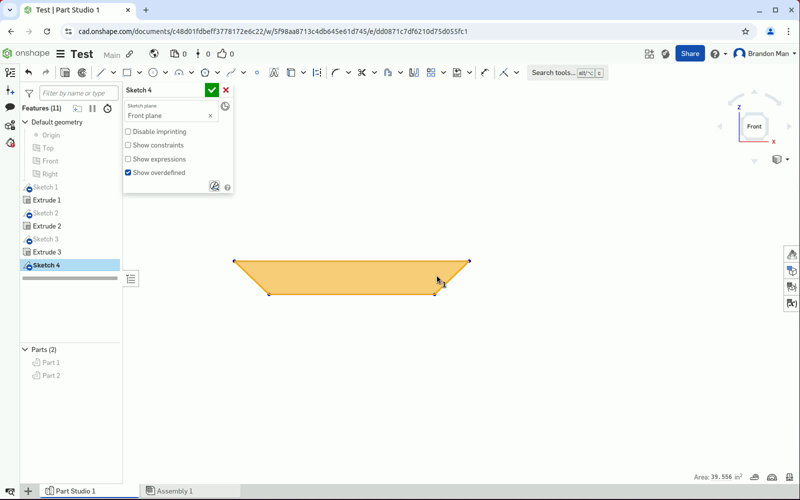
scroll(-6)
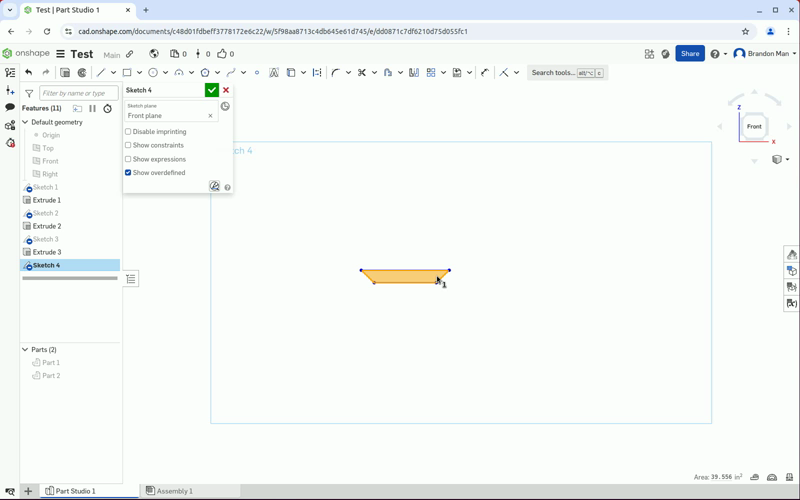
mouse_move(73, 352)
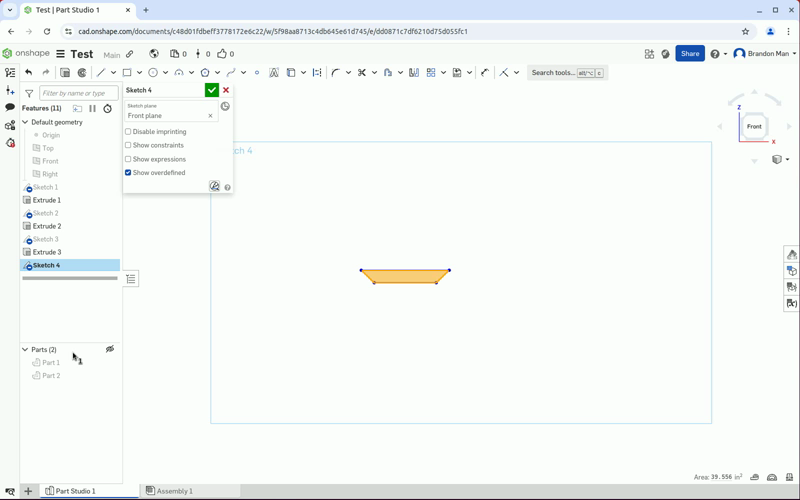
key(shift+y)
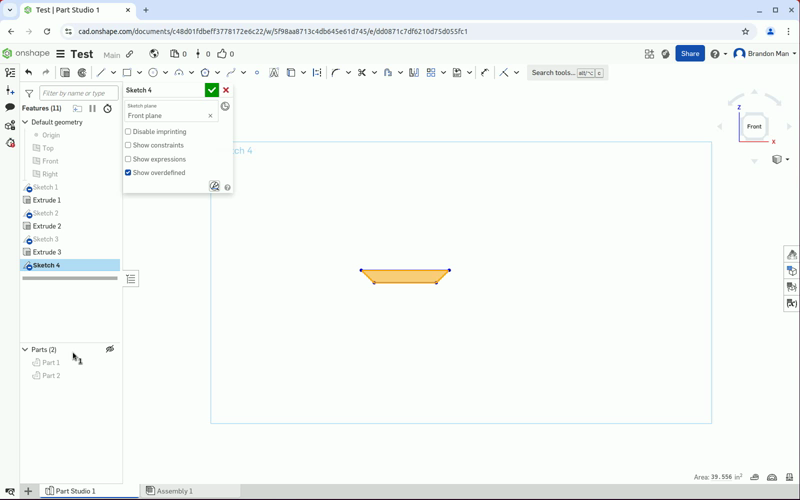
key(shift+e)
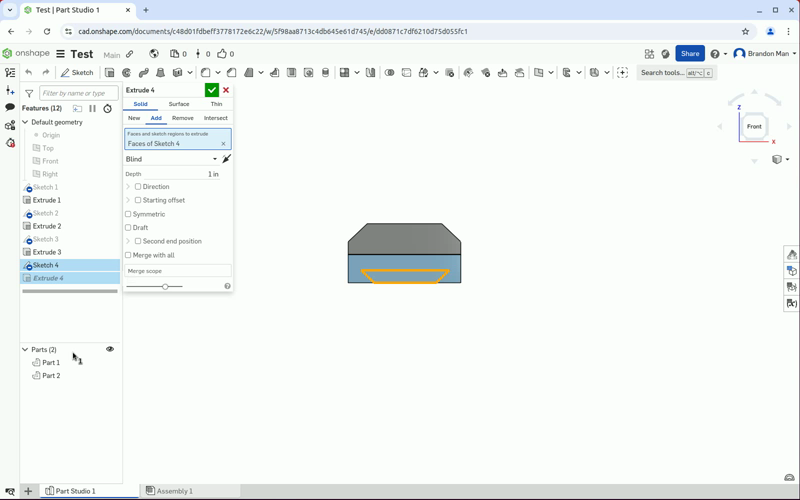
mouse_move(143, 106)
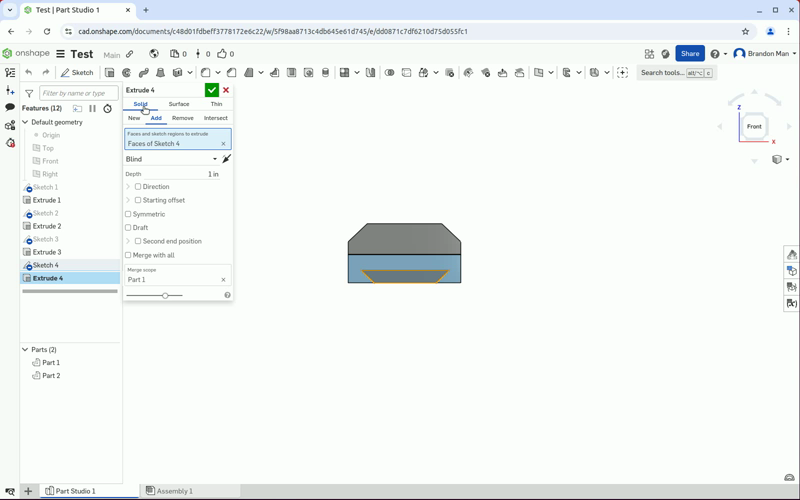
click(143, 106)
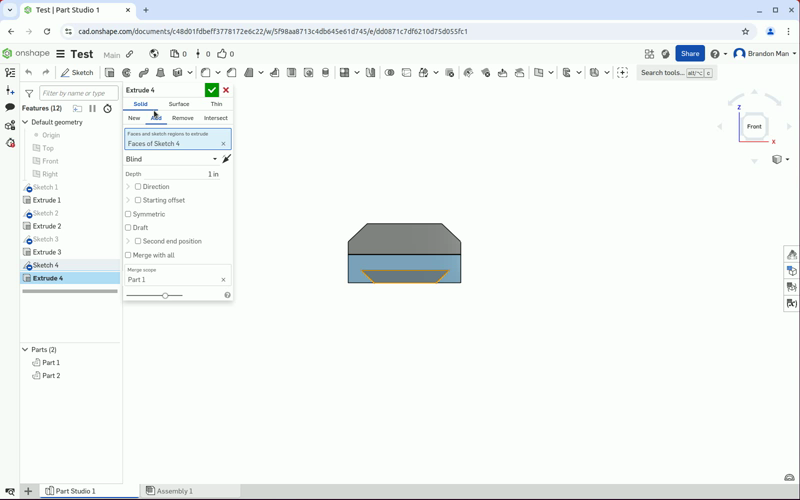
mouse_move(186, 120)
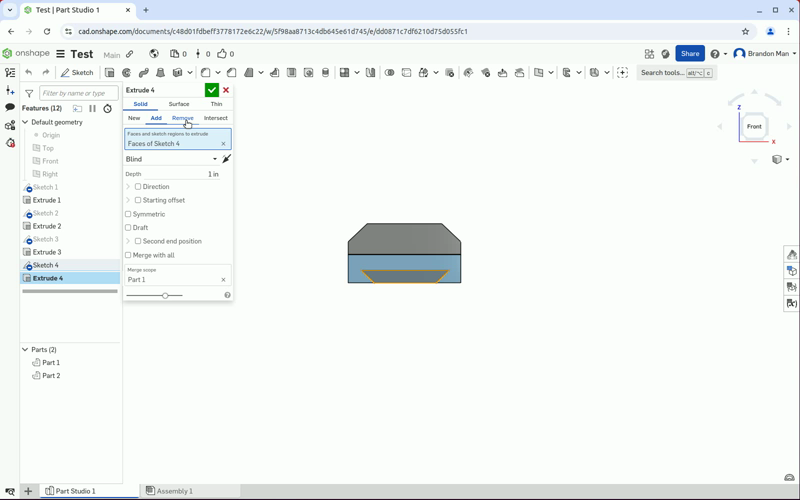
click(186, 120)
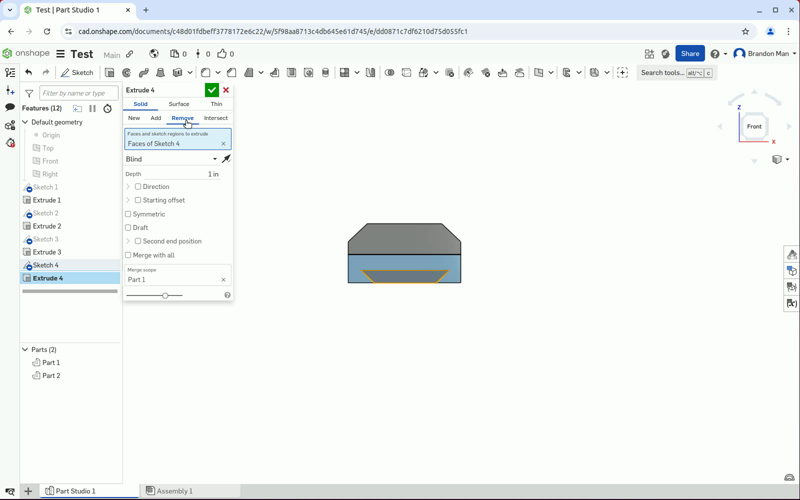
key(tab, 4)
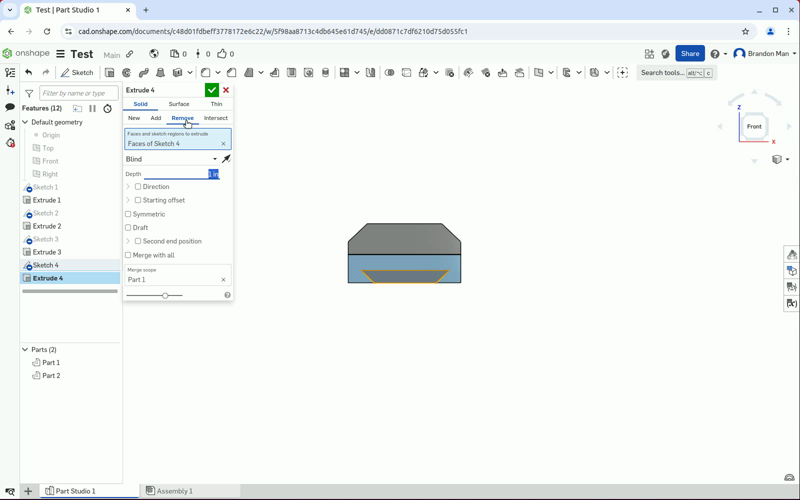
text(12.758)
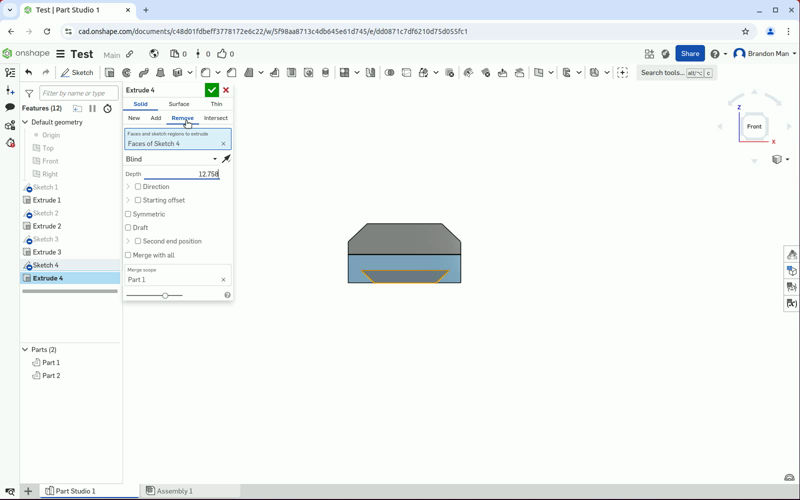
key(tab, 6)
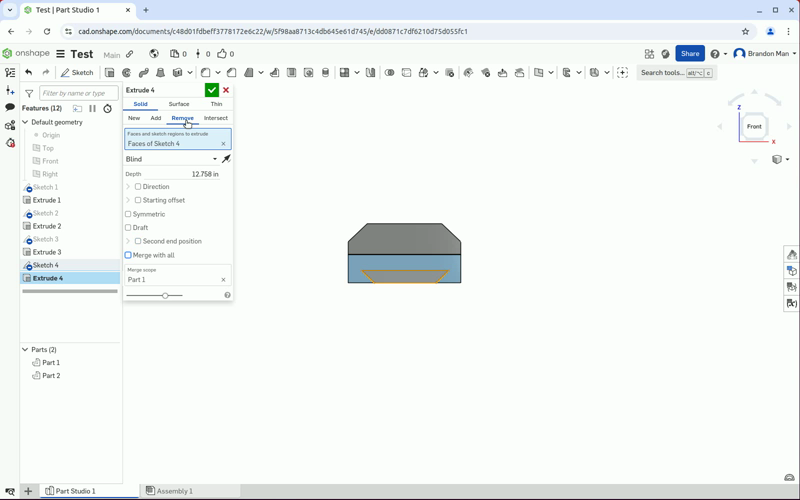
key(space)
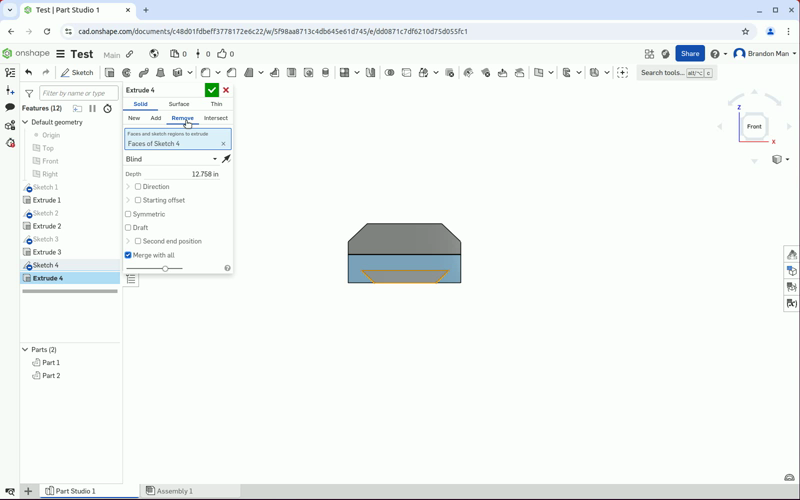
key(enter)
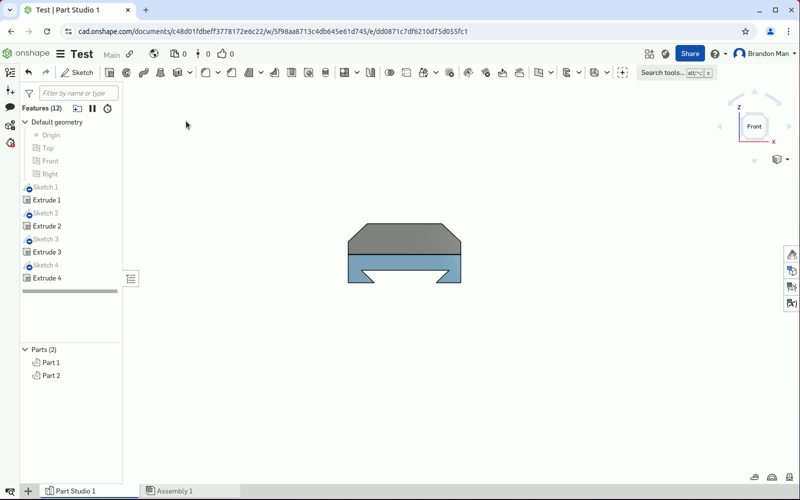
key(shift+h)
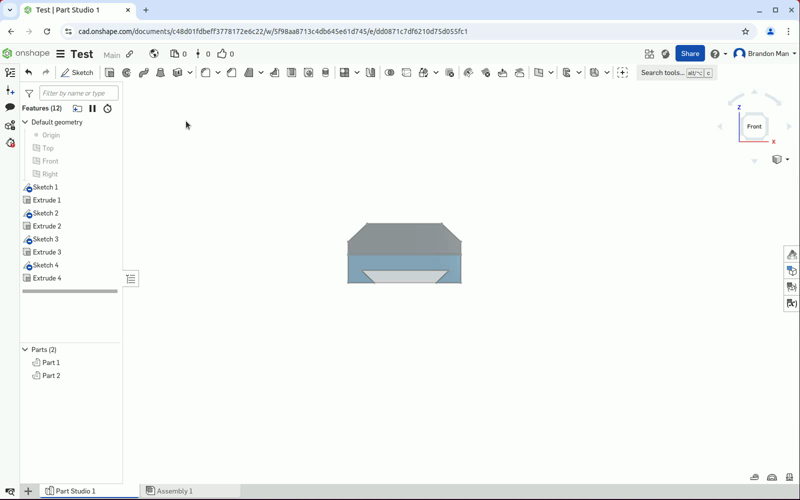
key(shift+h)
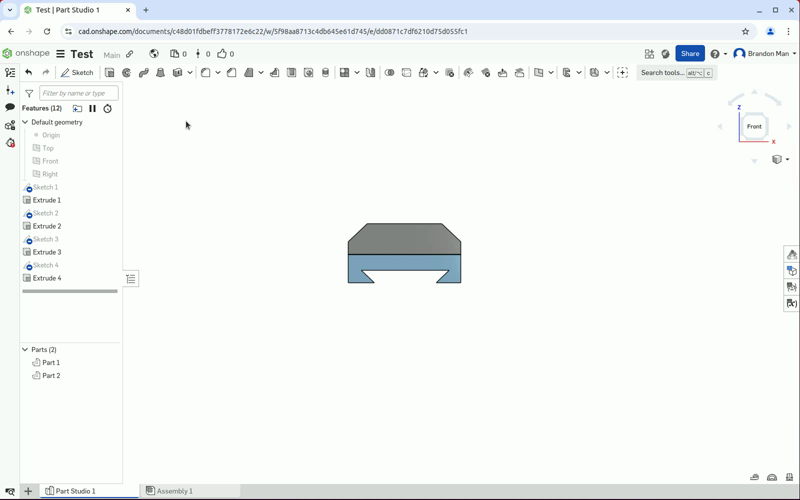
mouse_move(73, 189)
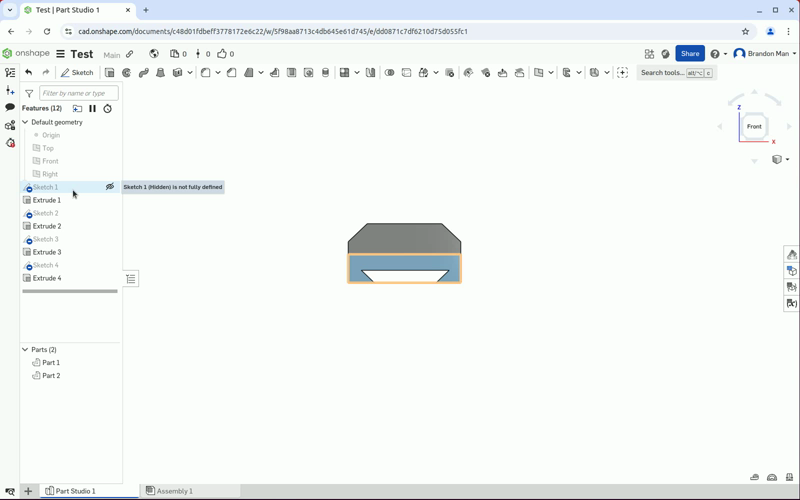
click(73, 189)
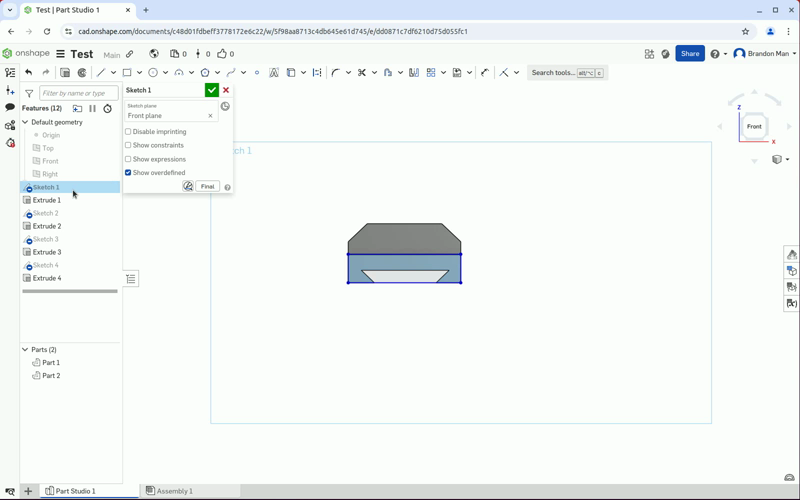
mouse_move(229, 92)
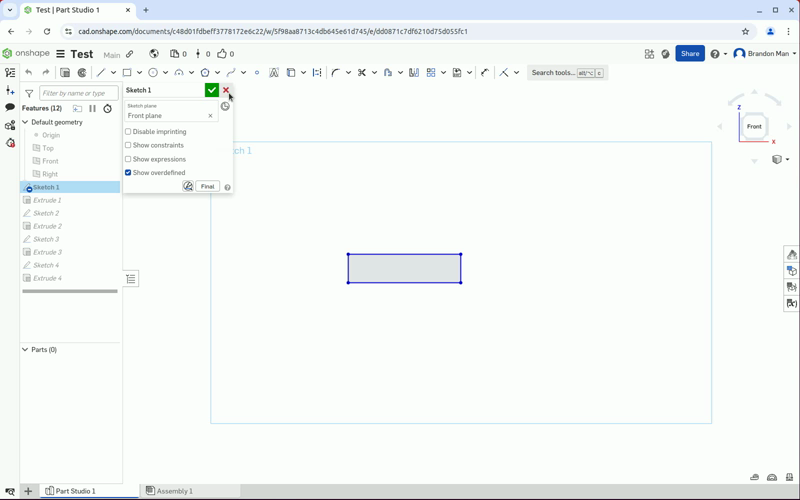
click(229, 92)
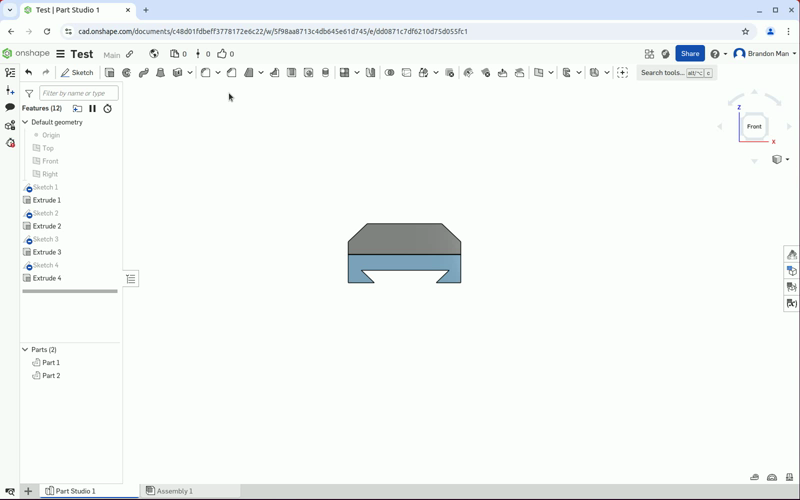
mouse_move(73, 352)
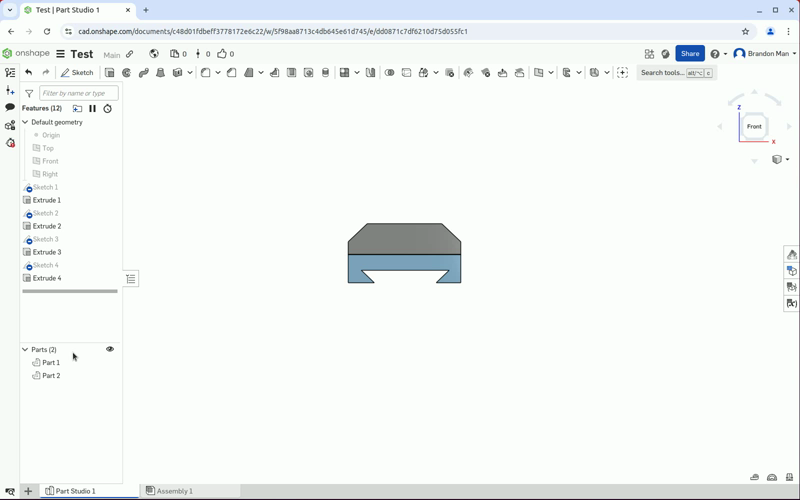
key(y)
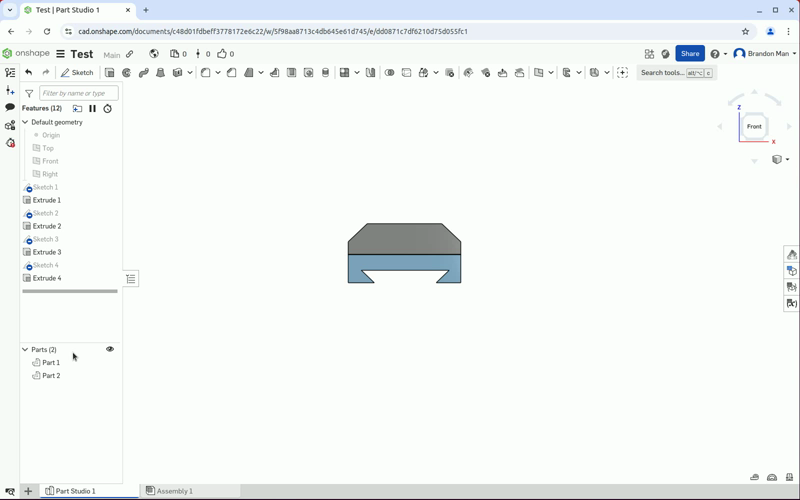
key(shift+p)
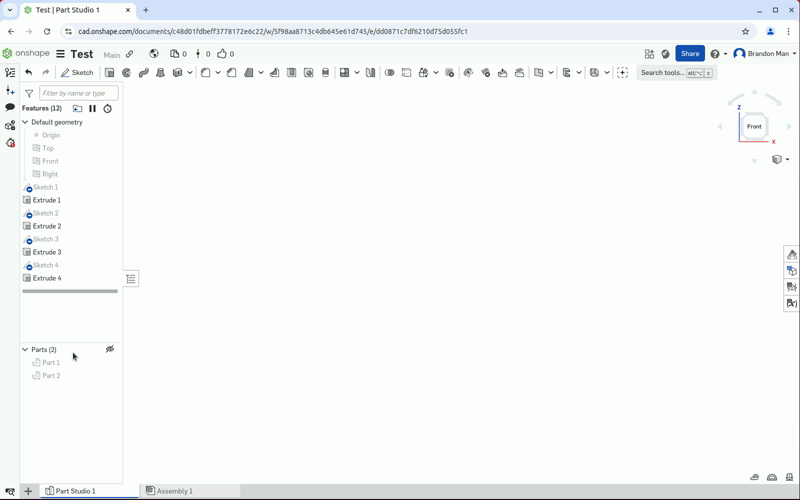
key(space)
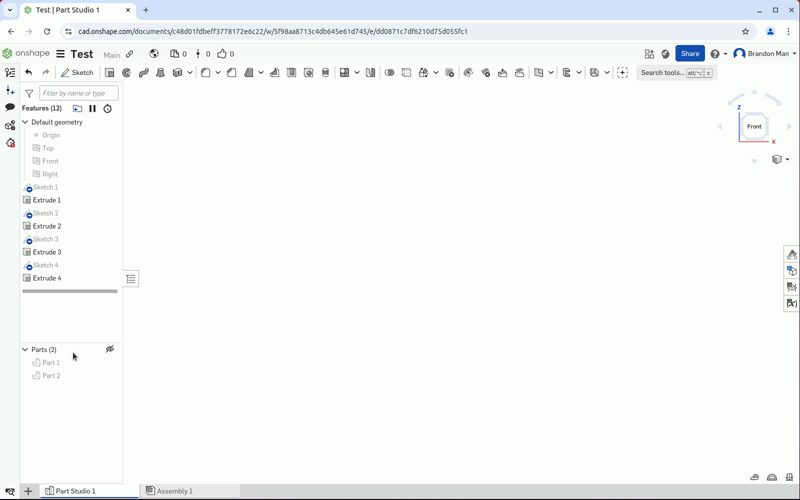
key_down(shift)
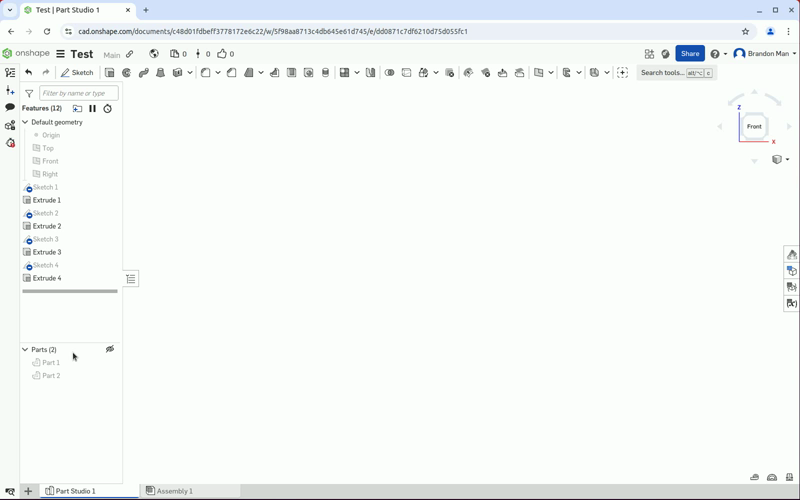
key(down)
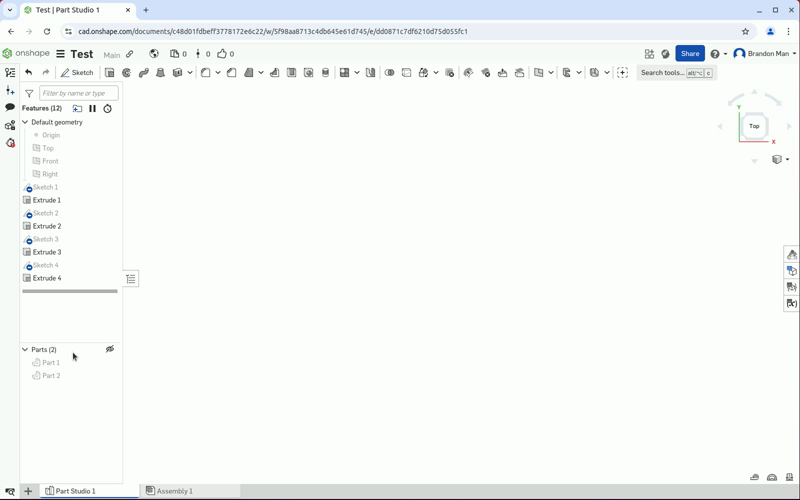
key_up(shift)
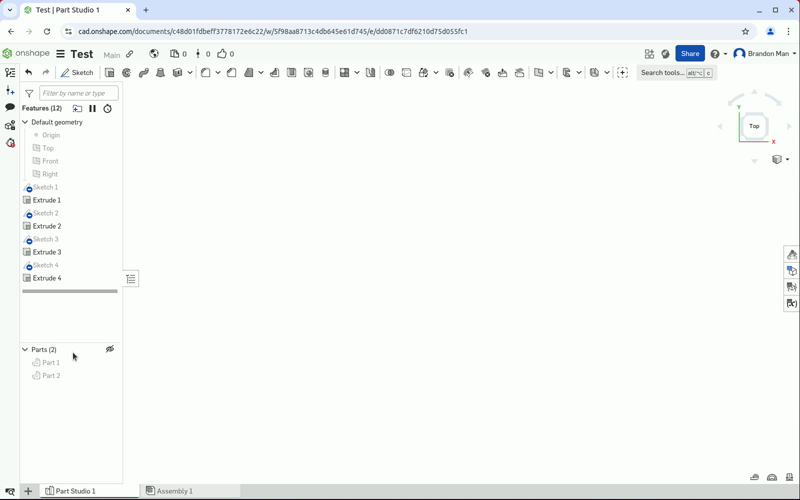
mouse_move(73, 352)
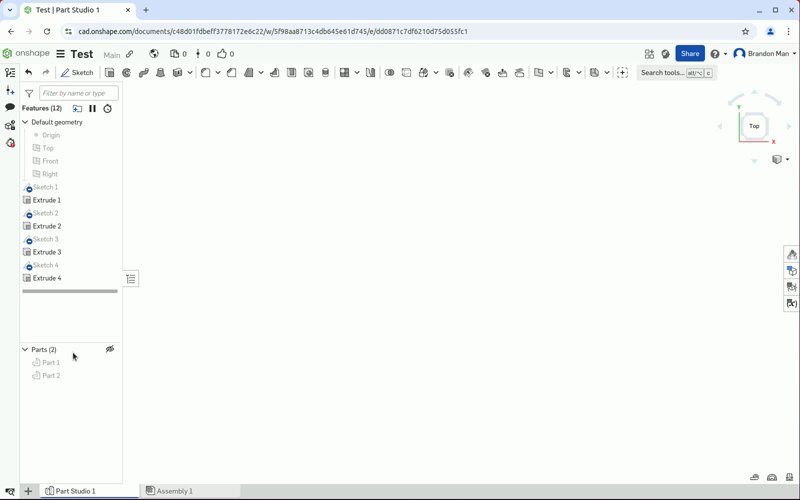
key(shift+y)
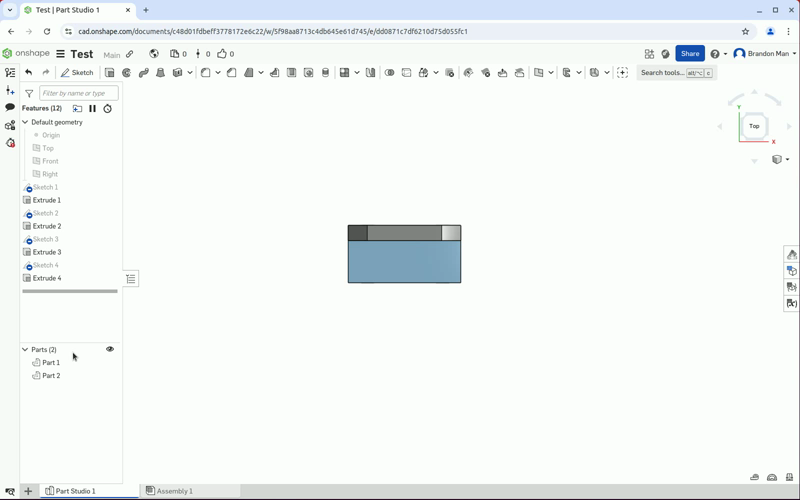
mouse_move(541, 75)
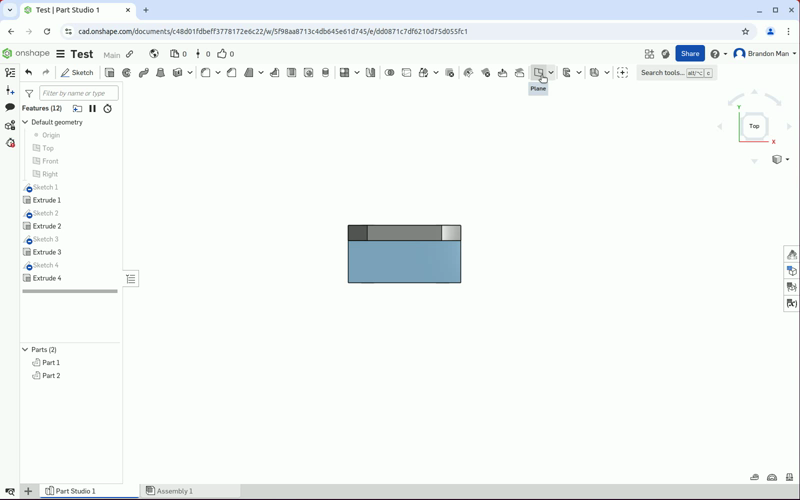
click(541, 75)
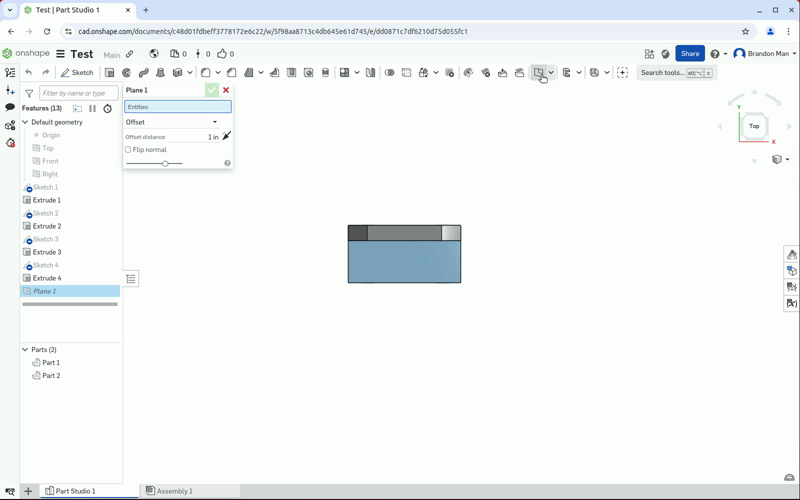
mouse_move(73, 150)
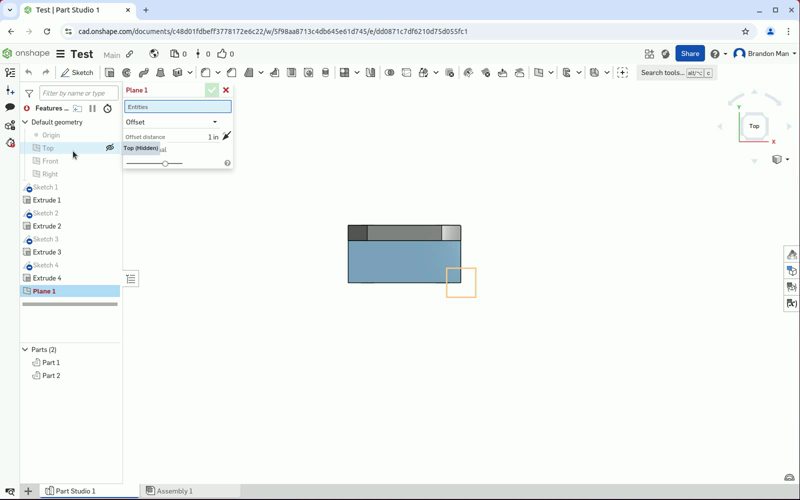
click(73, 150)
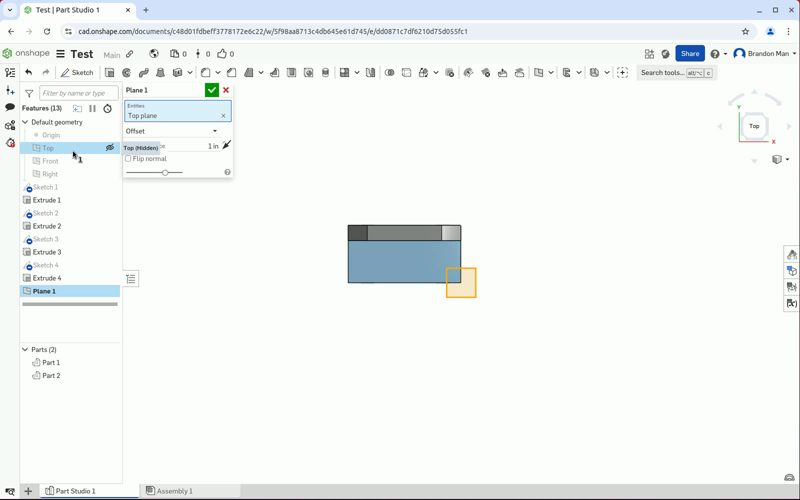
key(tab, 2)
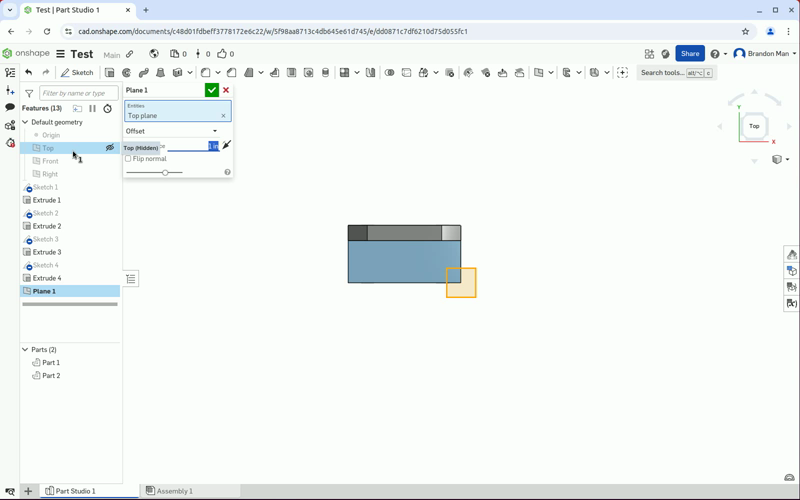
text(5.792)
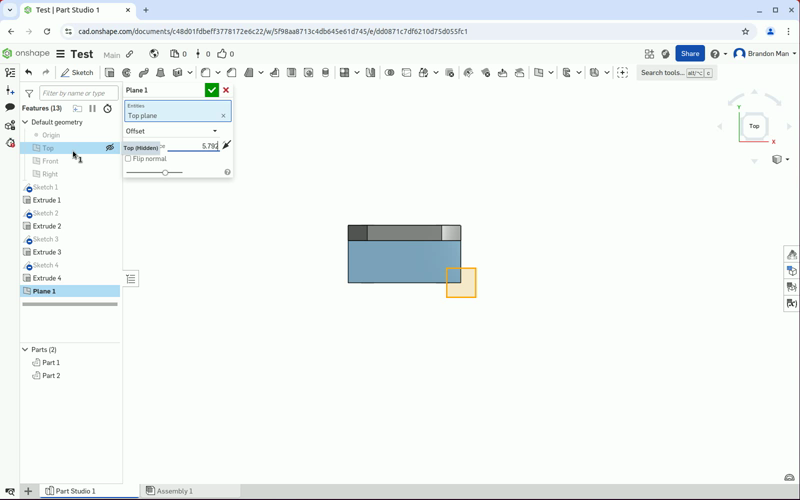
key(enter, 2)
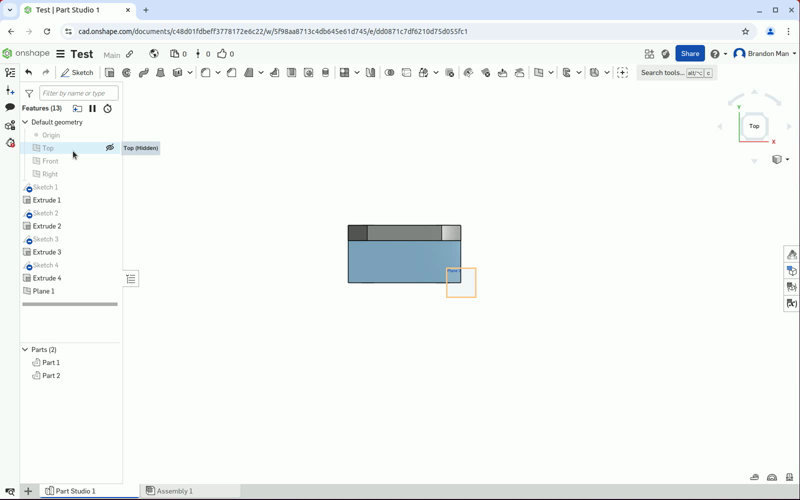
key(shift+s)
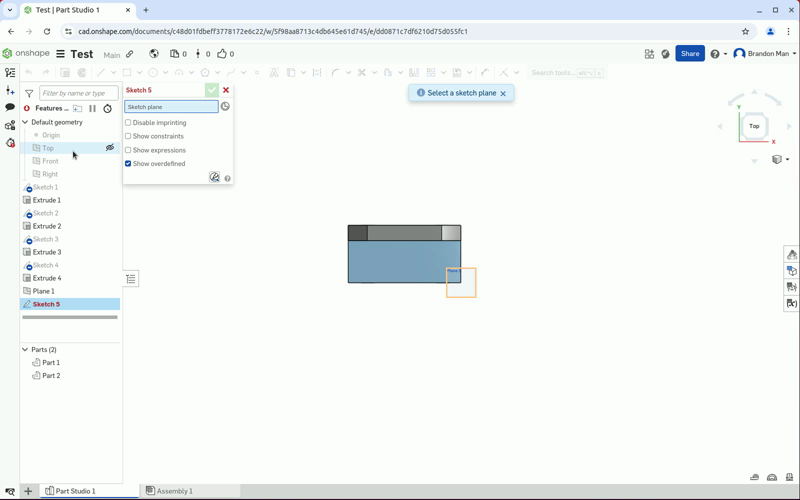
mouse_move(73, 293)
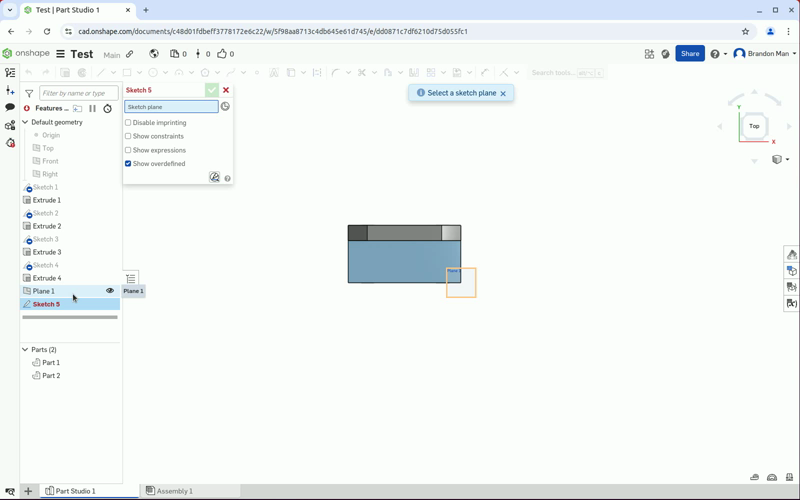
click(73, 293)
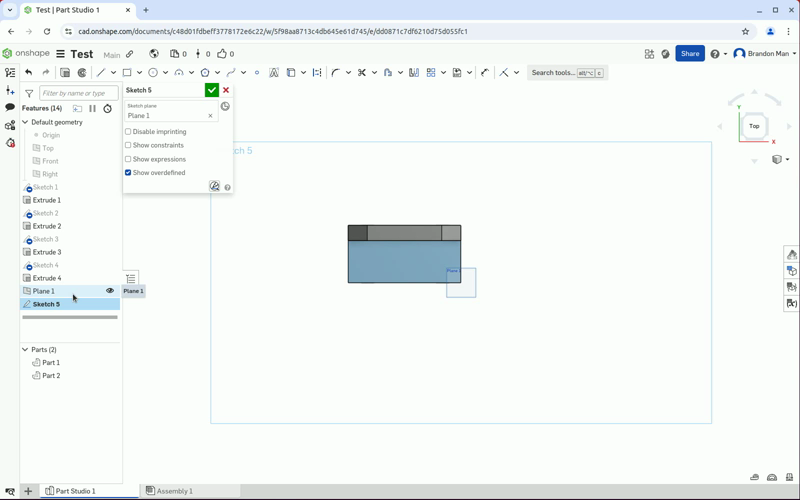
mouse_move(73, 352)
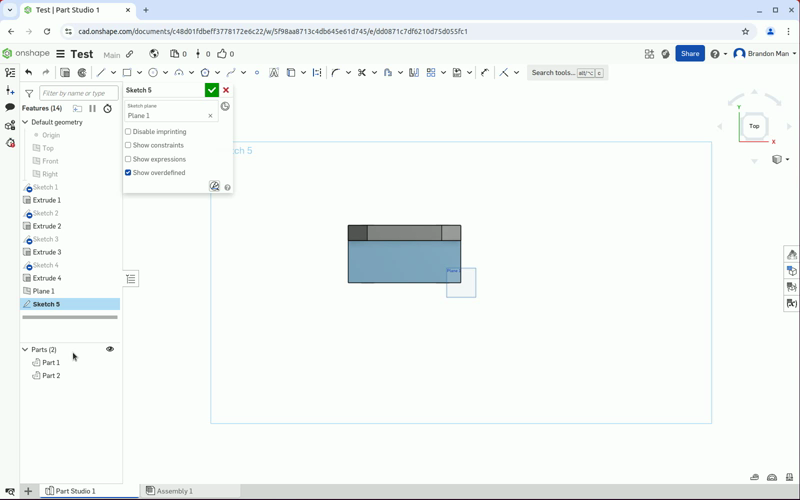
key(y)
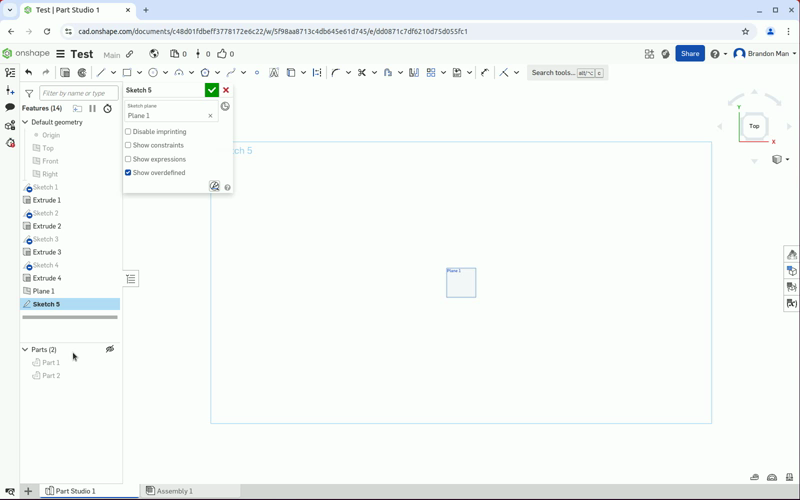
key(c)
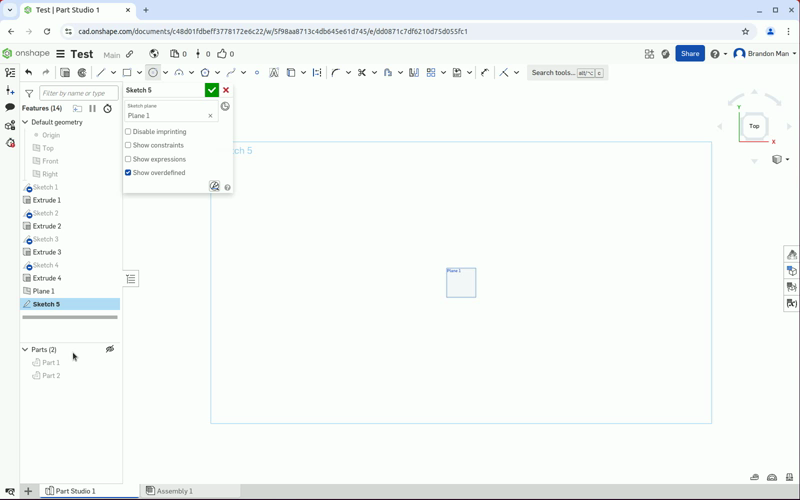
key_down(shift)
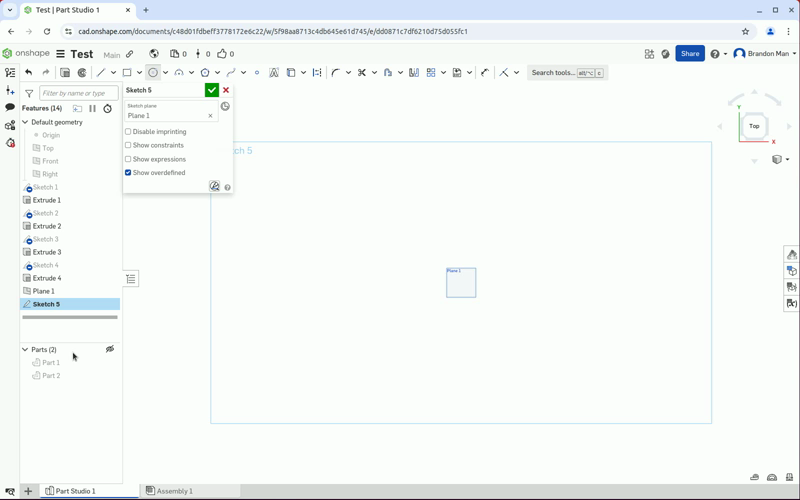
mouse_move(405, 261)
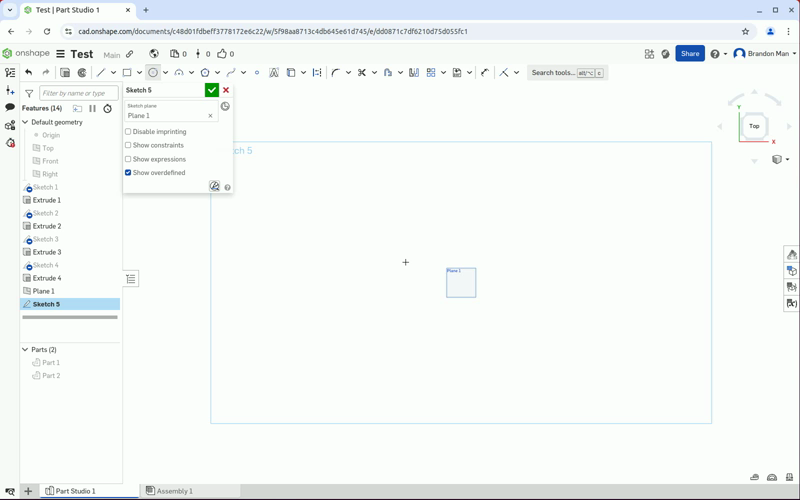
click(405, 261)
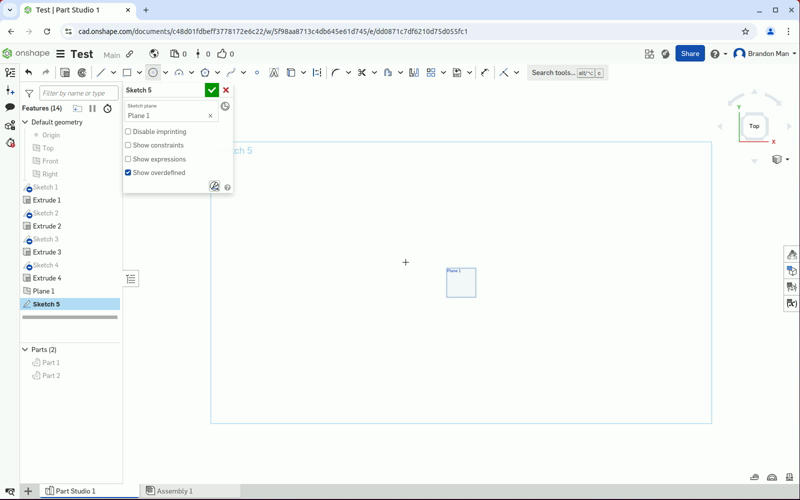
key_up(shift)
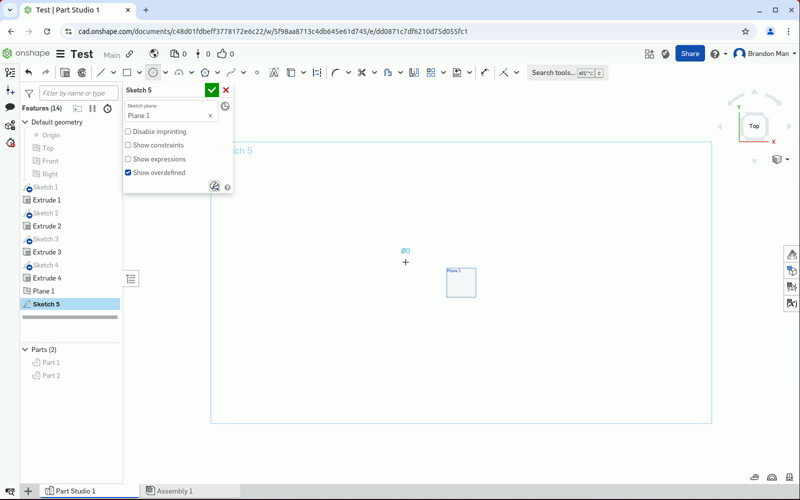
mouse_move(422, 261)
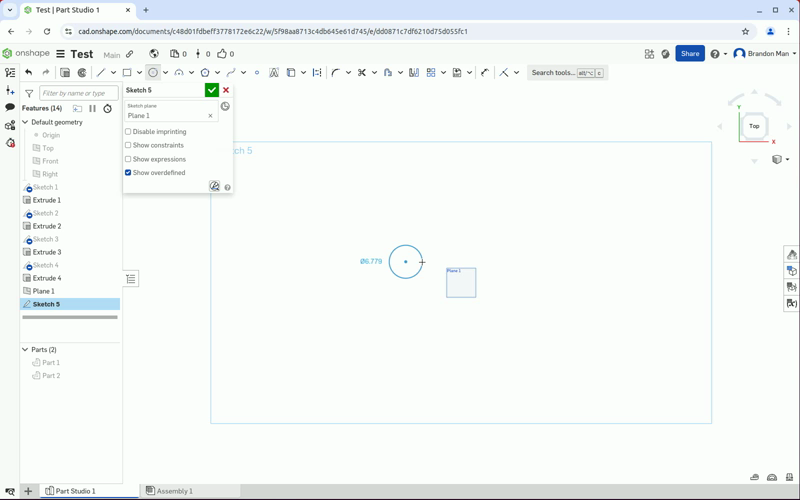
click(422, 261)
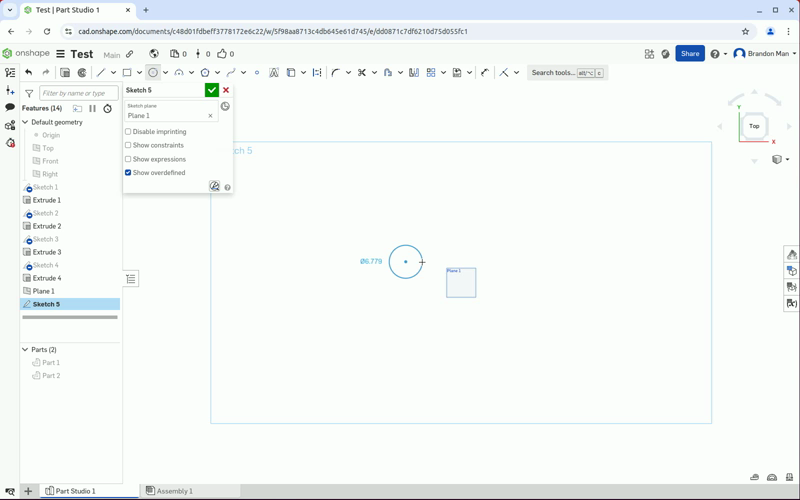
key(esc)
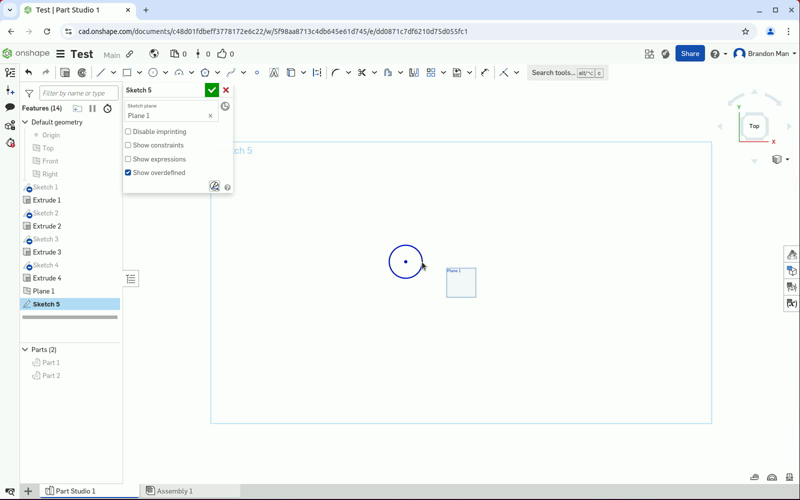
mouse_move(420, 265)
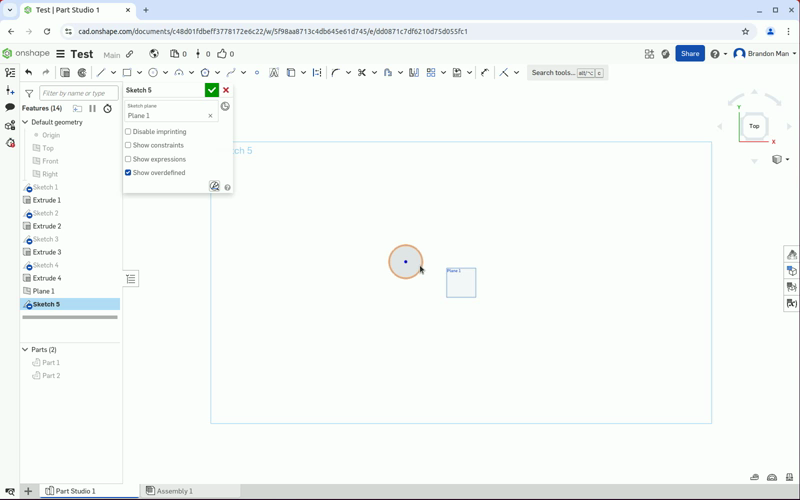
scroll(6)
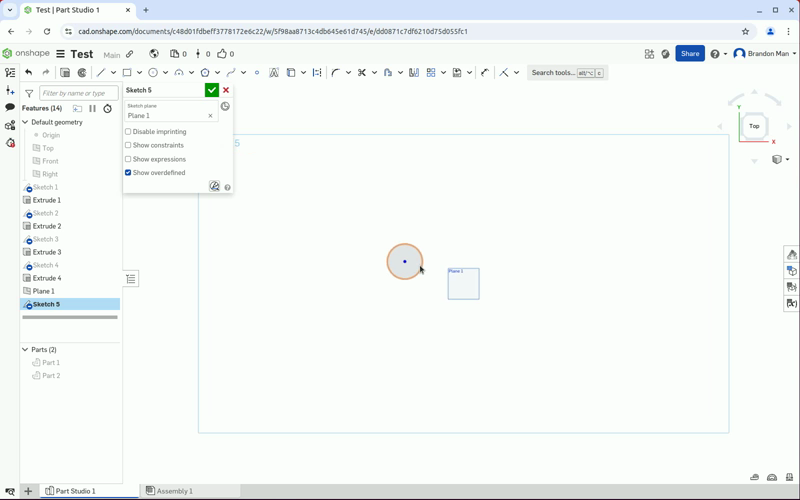
scroll(6)
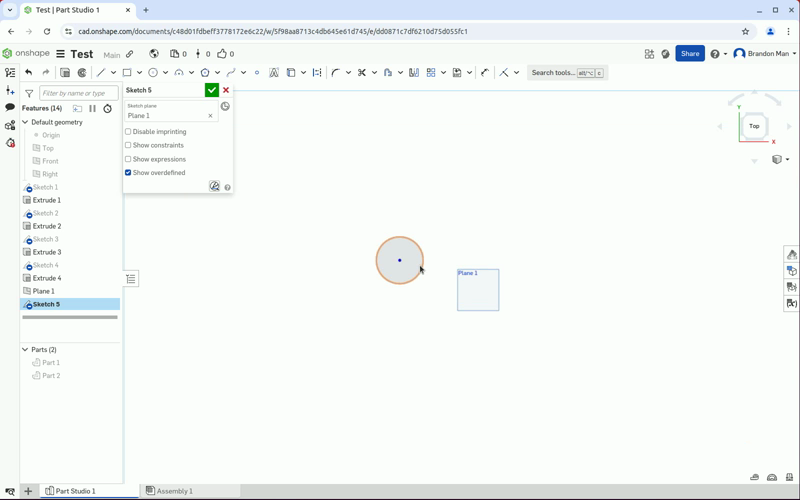
scroll(6)
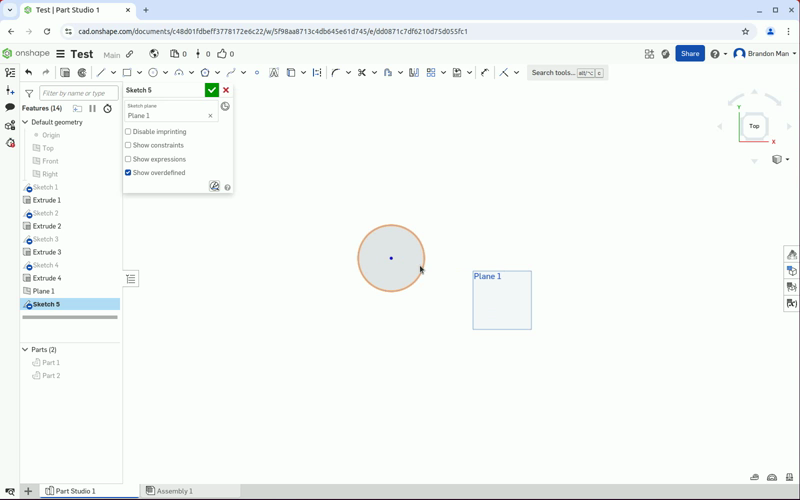
scroll(6)
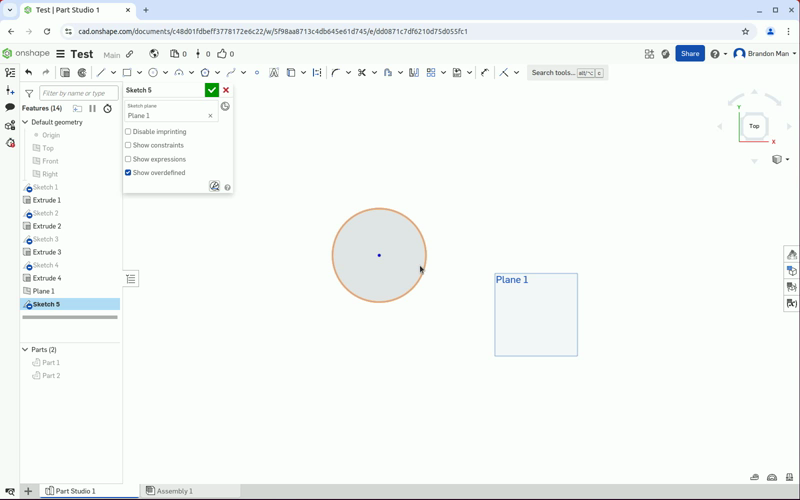
scroll(6)
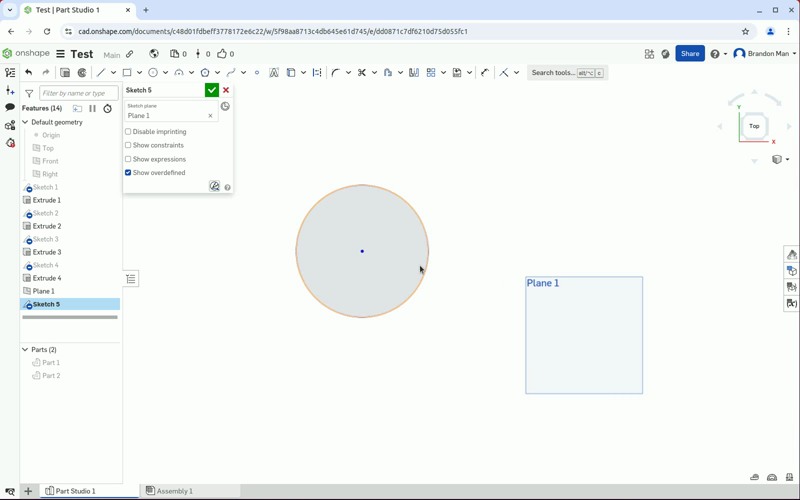
scroll(6)
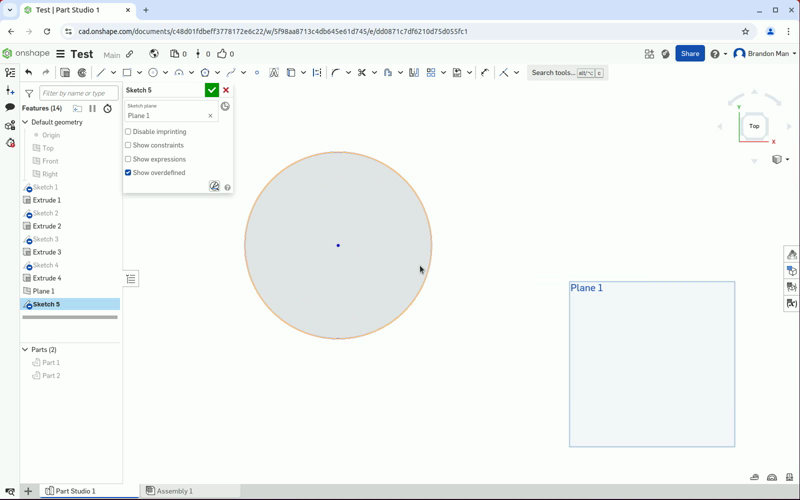
scroll(6)
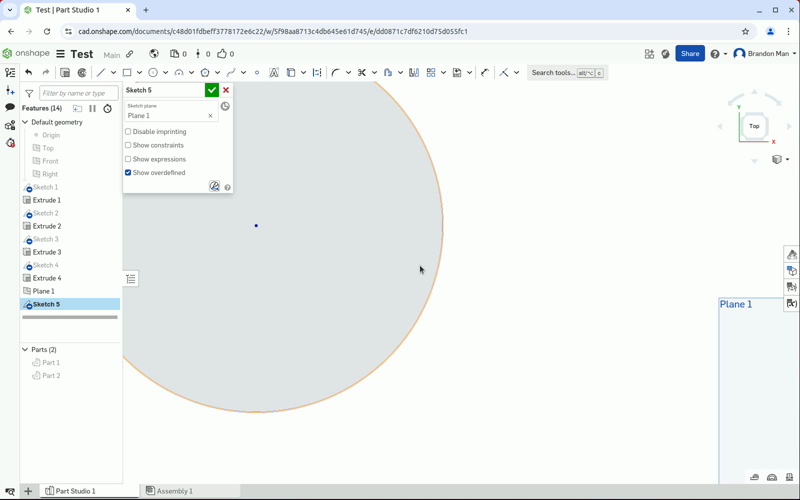
click(420, 265)
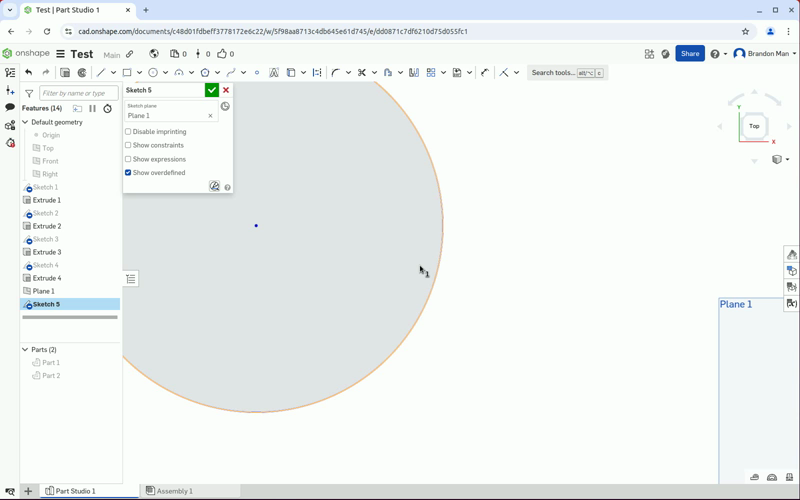
scroll(-6)
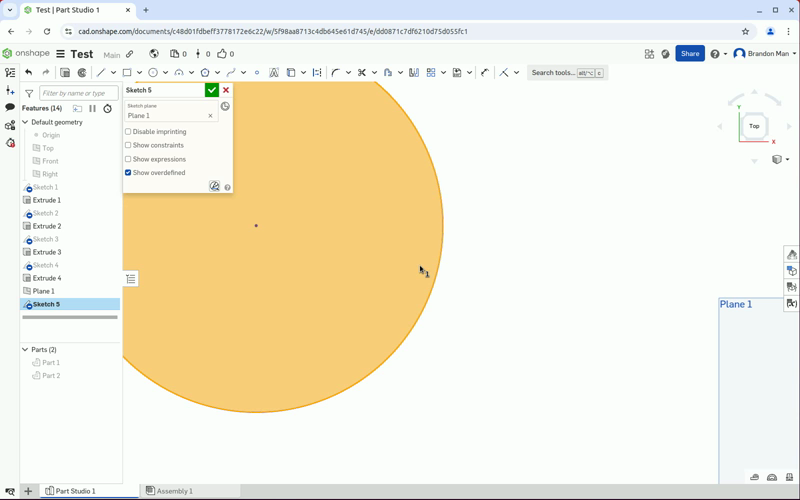
scroll(-6)
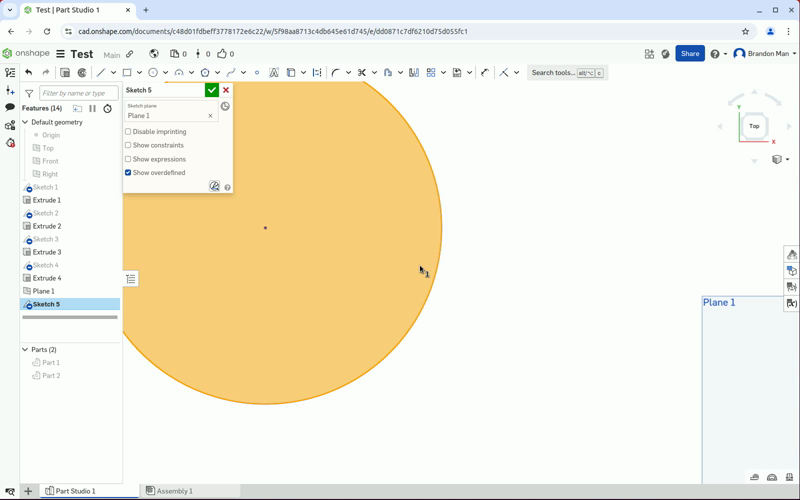
scroll(-6)
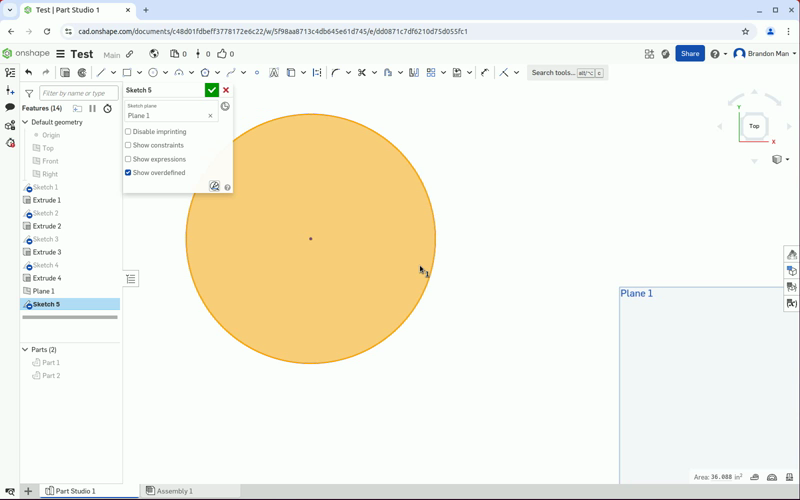
scroll(-6)
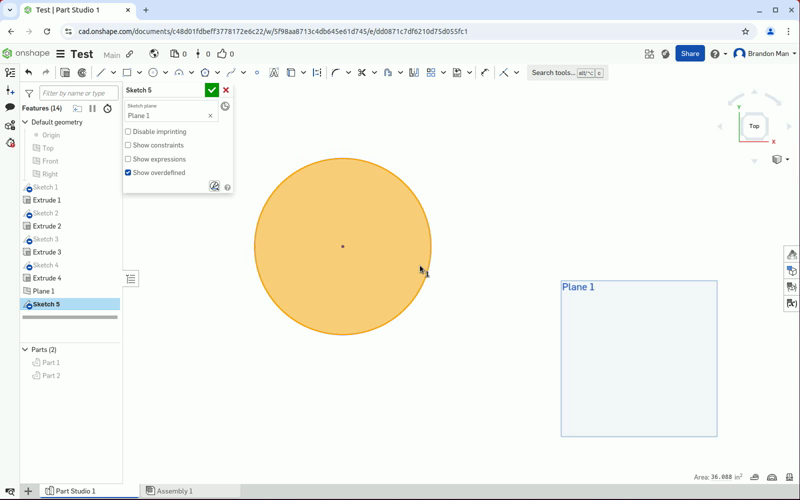
scroll(-6)
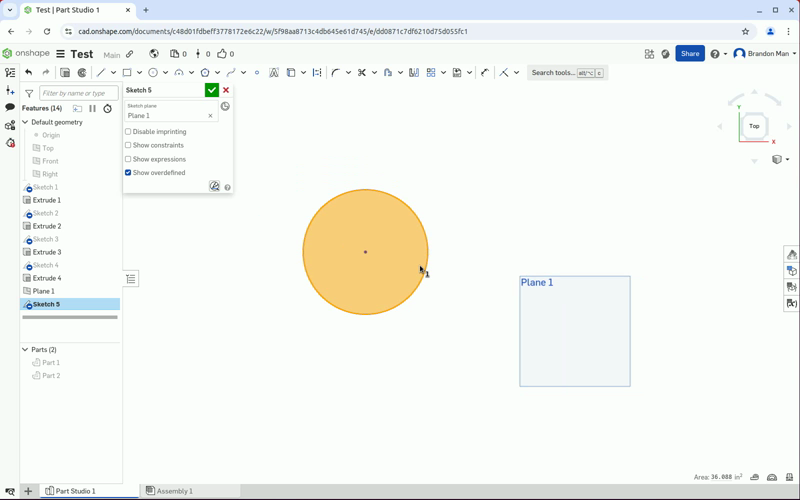
scroll(-6)
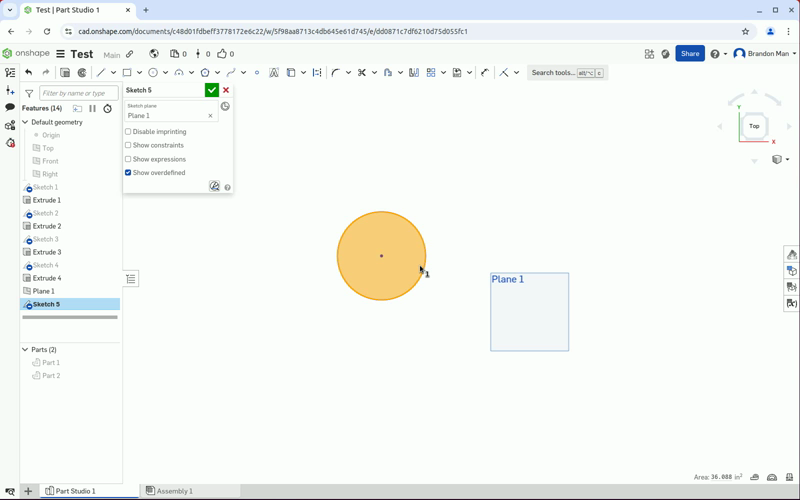
scroll(-6)
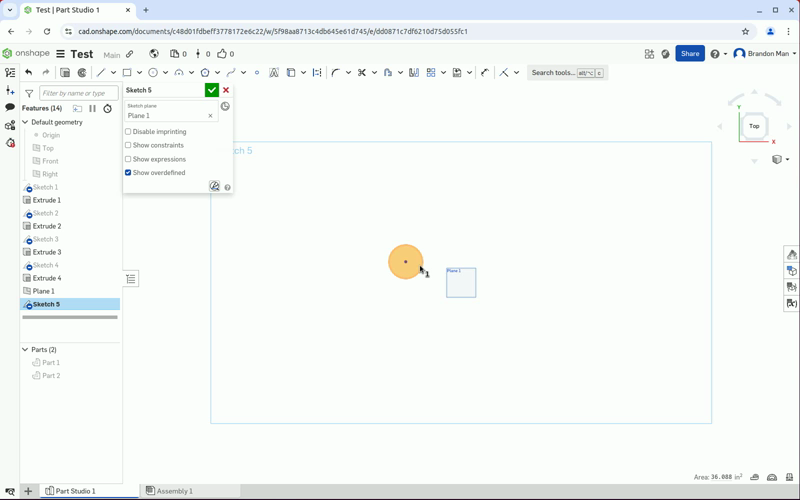
mouse_move(73, 352)
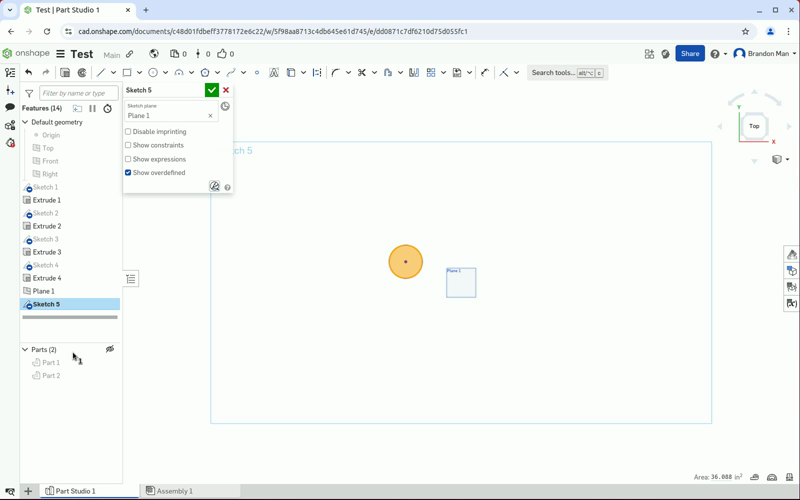
key(shift+y)
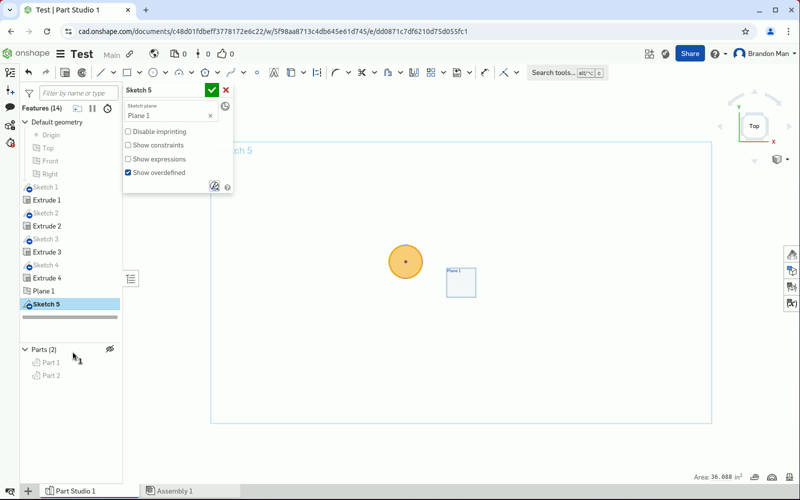
key(shift+e)
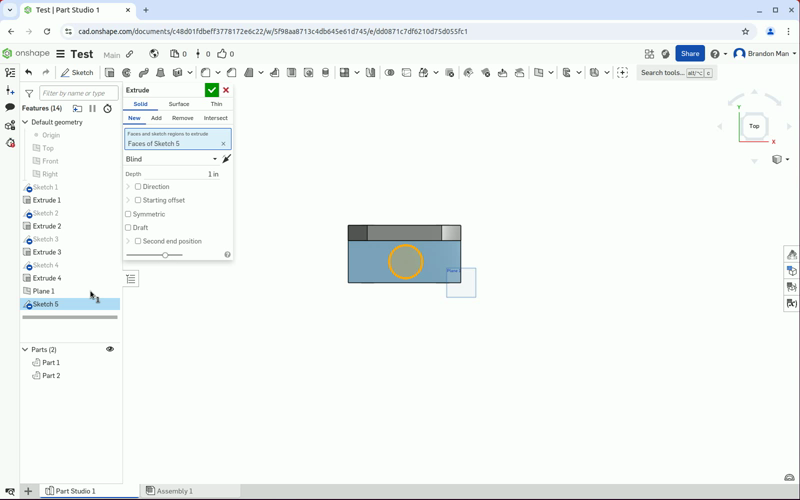
mouse_move(143, 106)
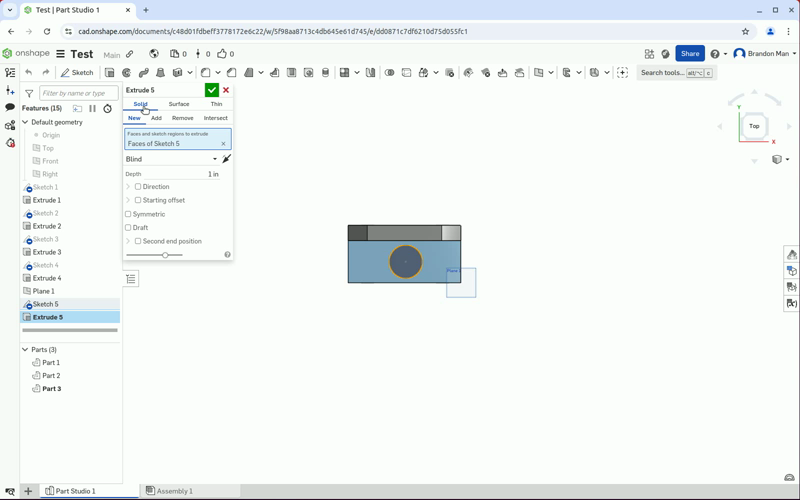
click(143, 106)
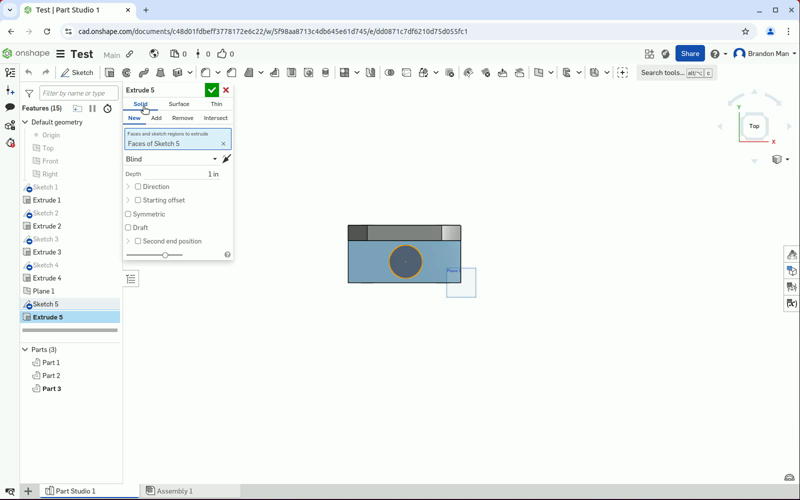
mouse_move(186, 120)
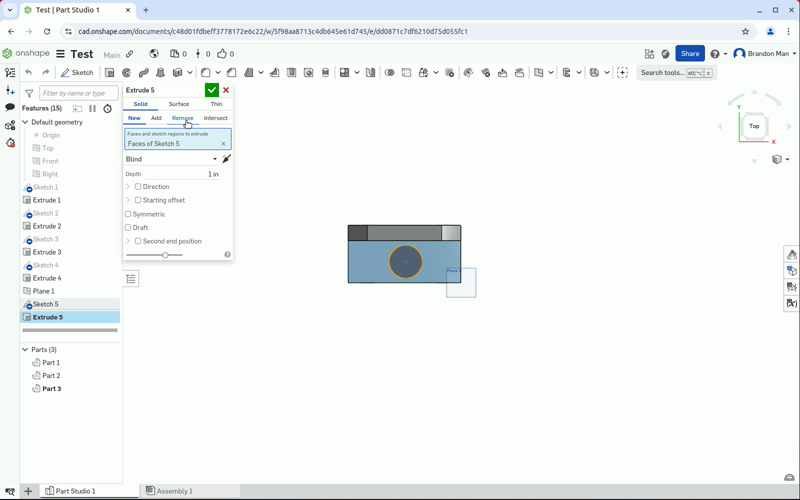
click(186, 120)
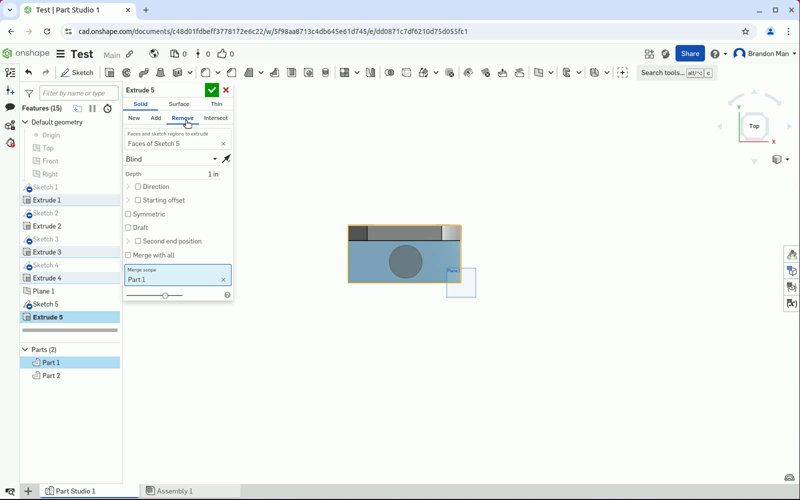
key(tab, 4)
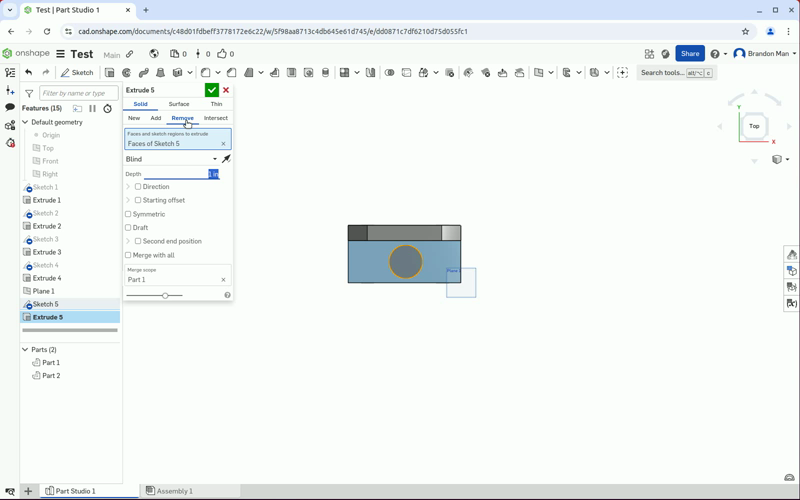
text(12.758)
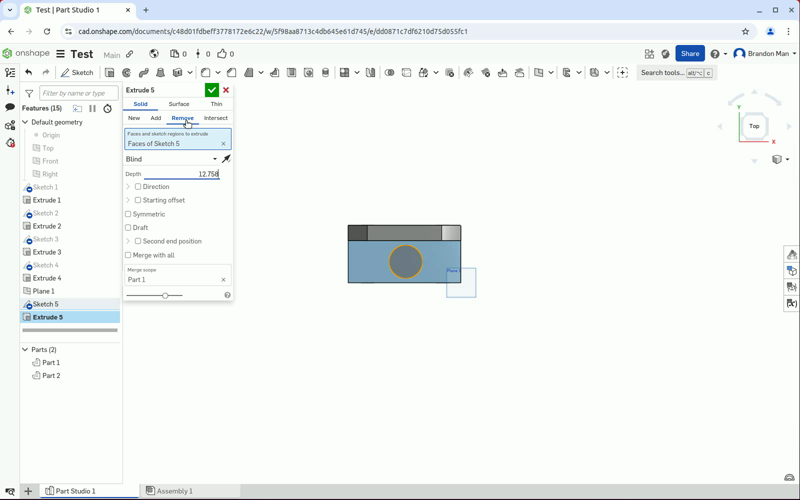
key(tab, 6)
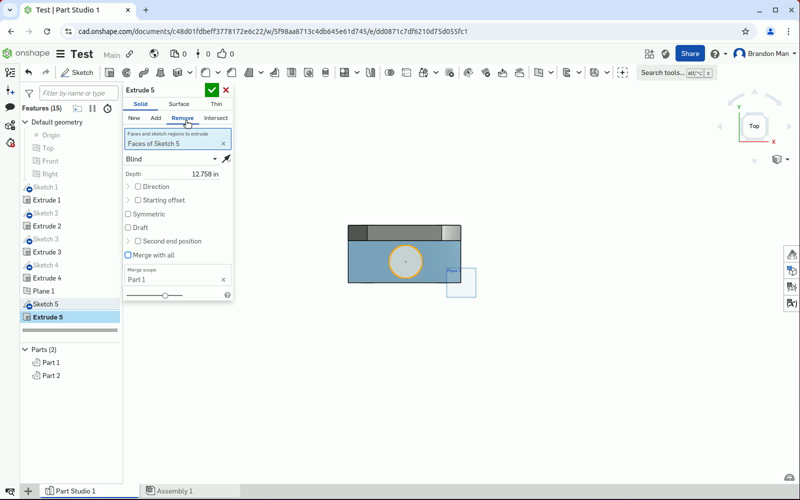
key(space)
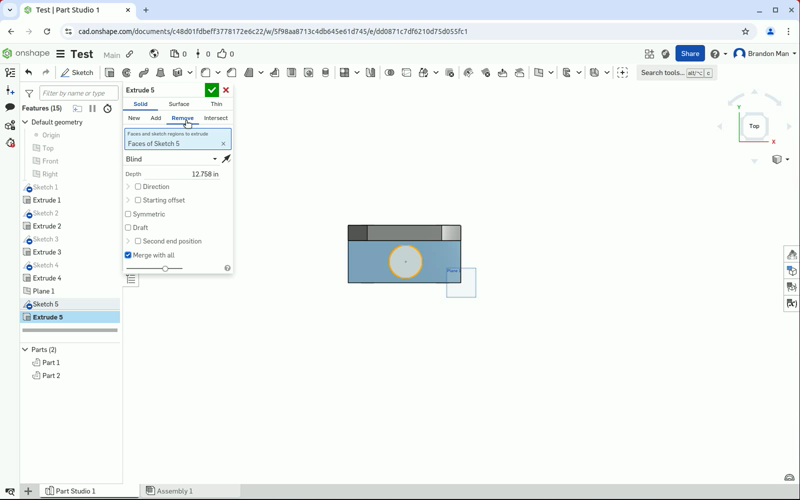
key(enter)
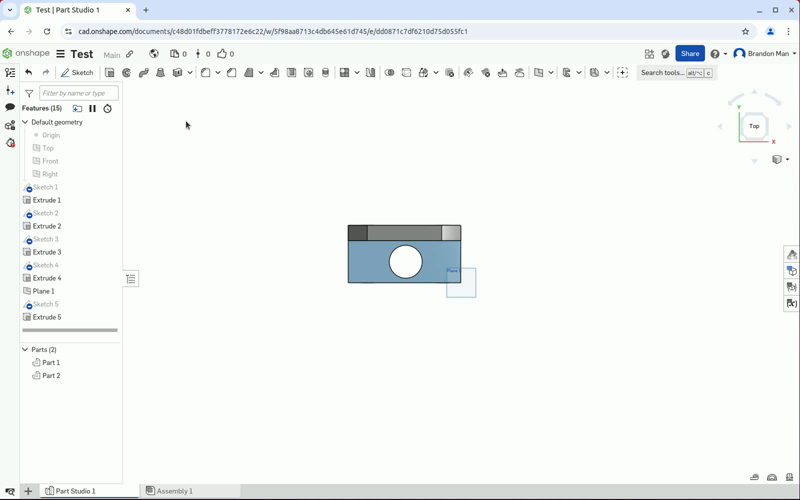
key(shift+h)
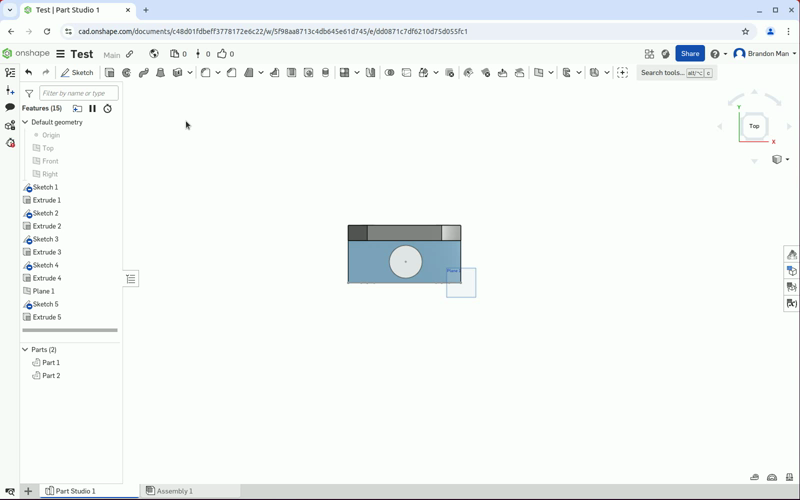
key(shift+h)
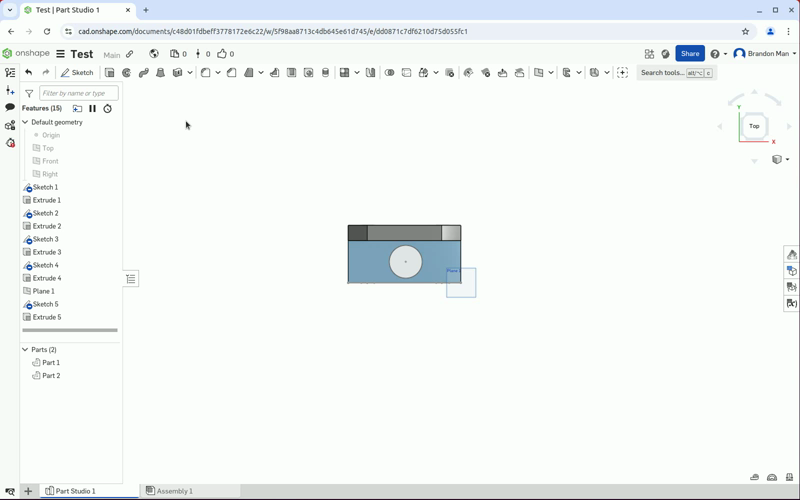
key(shift+7)
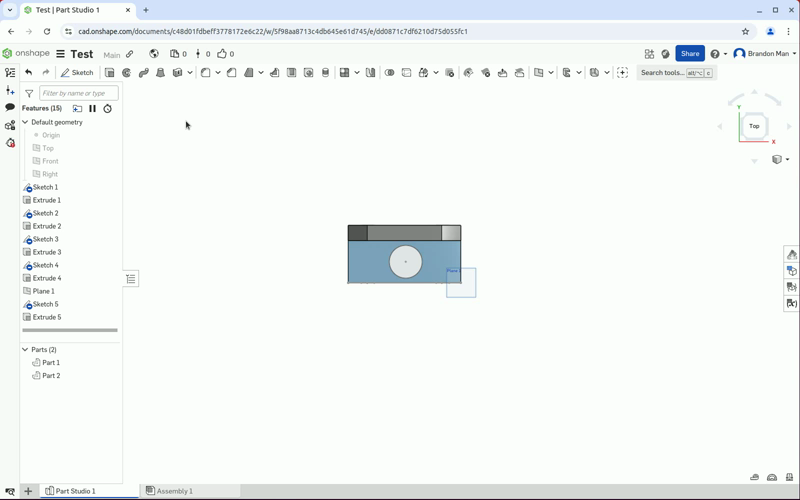
key(up, 3)
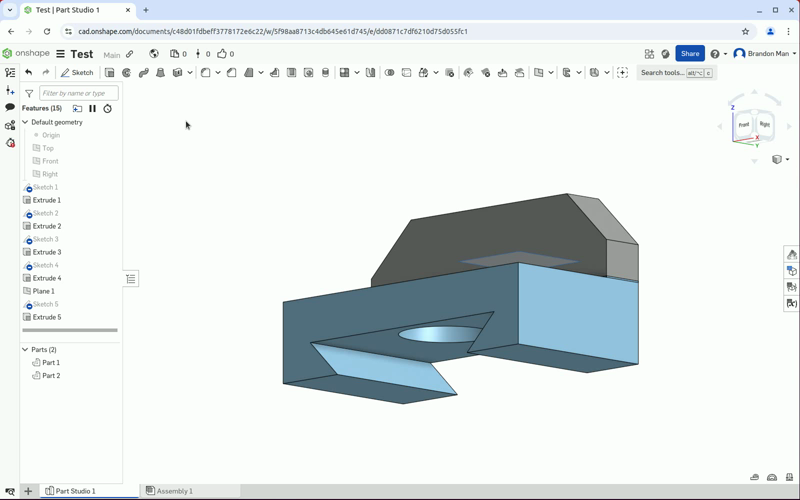
key(left, 3)
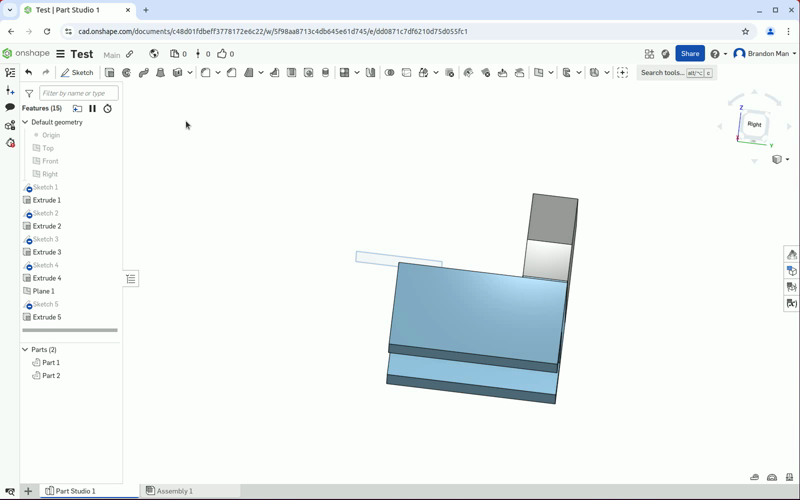
key(right, 3)
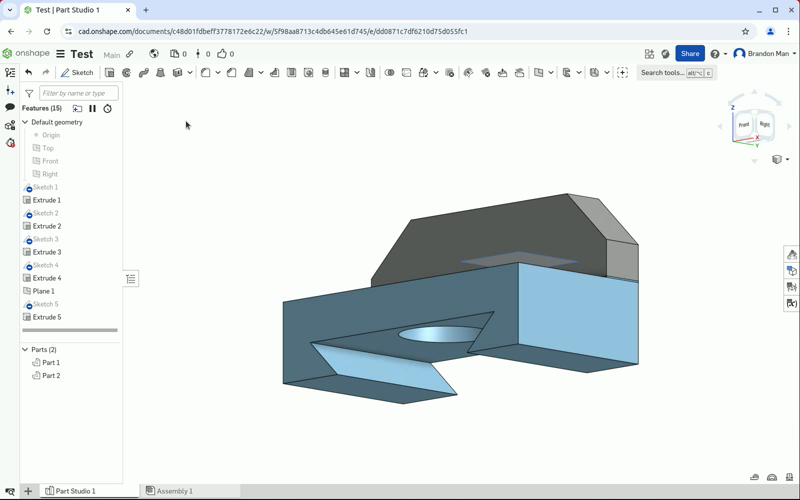
key(down, 3)
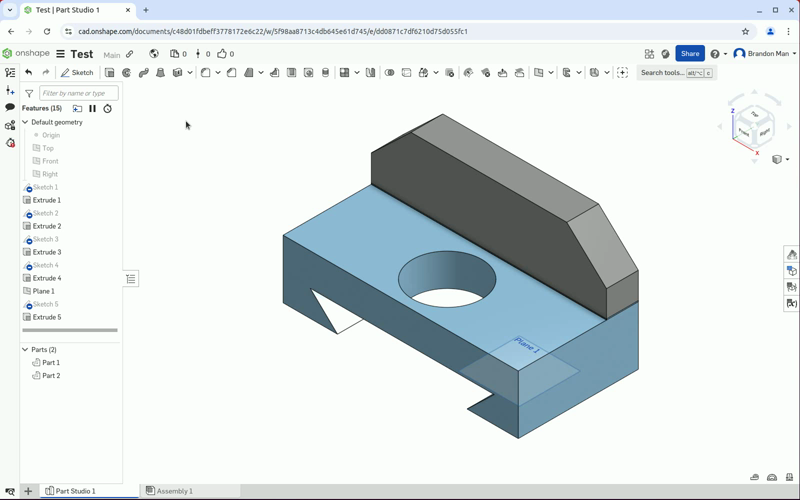
mouse_move(73, 189)
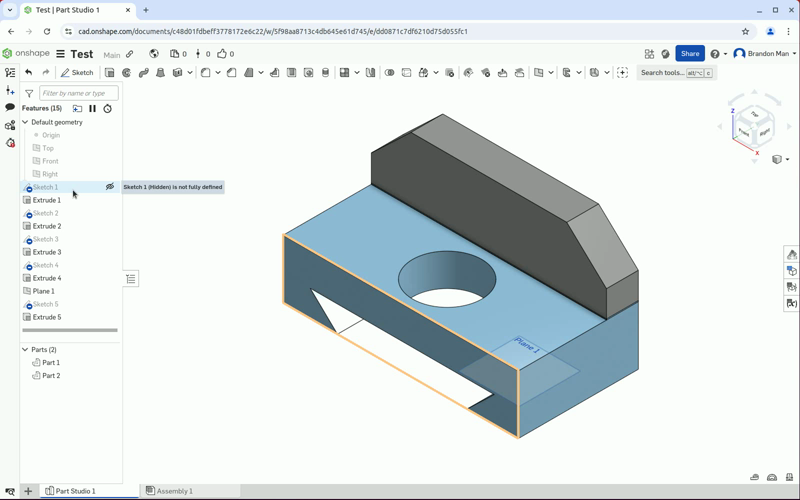
click(73, 189)